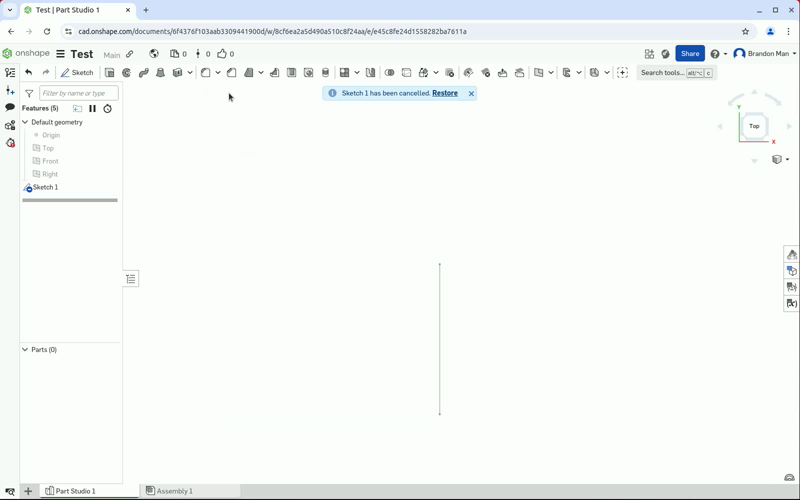
key(shift+h)
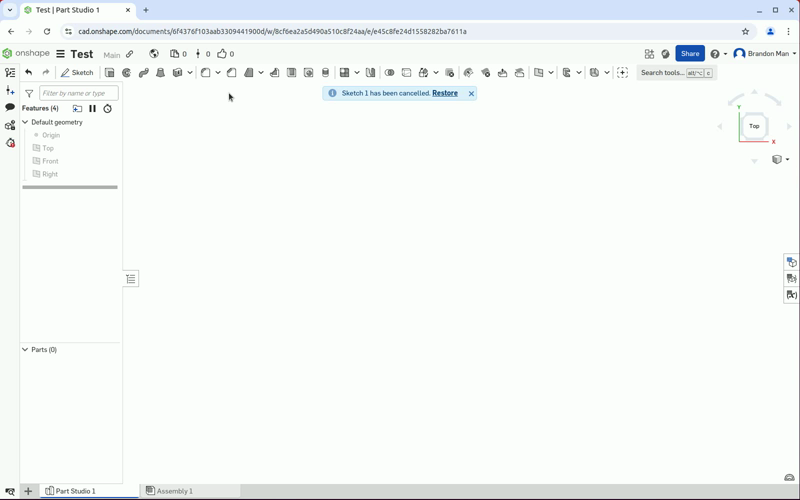
mouse_move(73, 352)
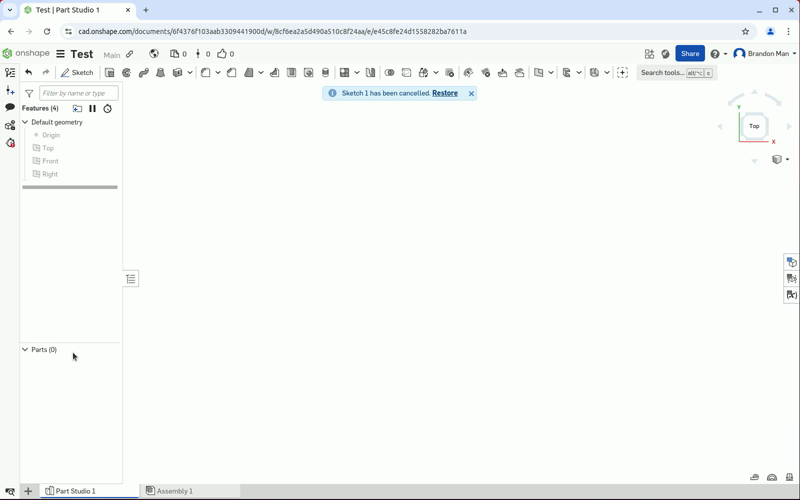
key(y)
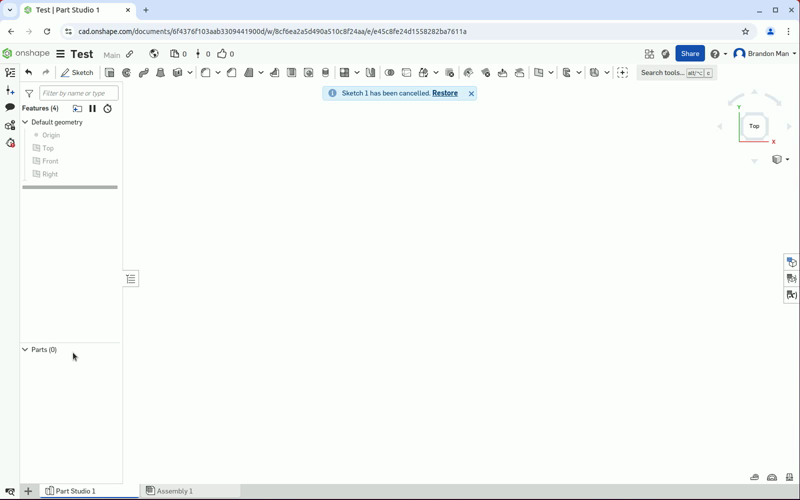
key(shift+p)
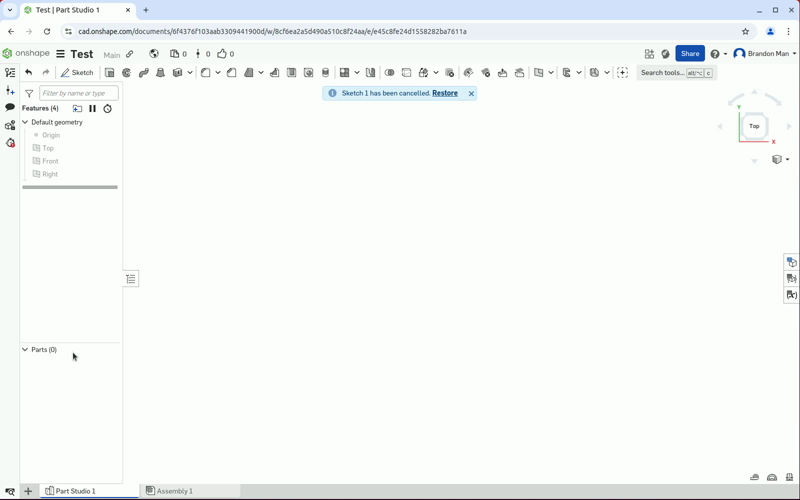
key(space)
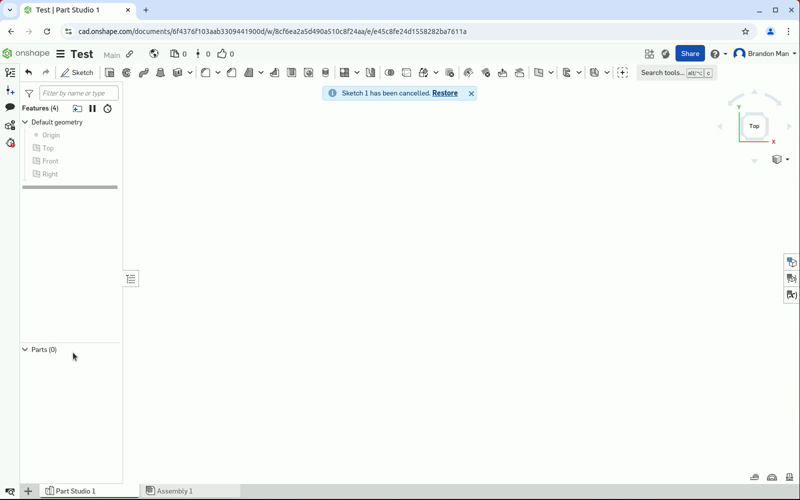
key_down(shift)
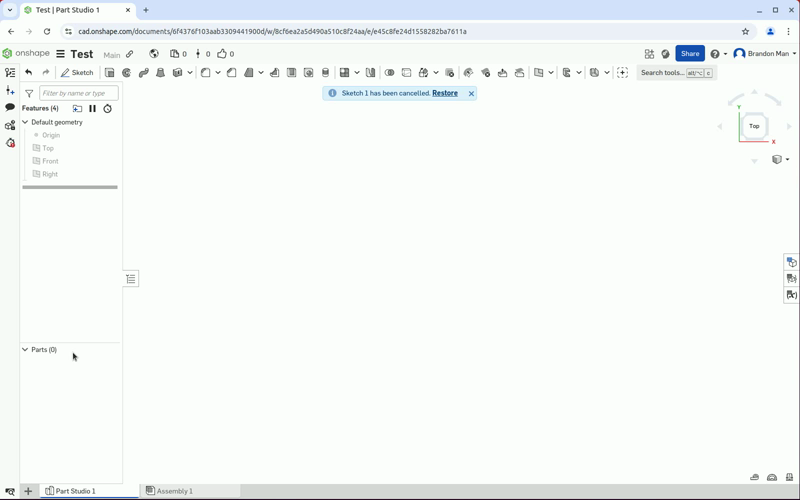
key(up)
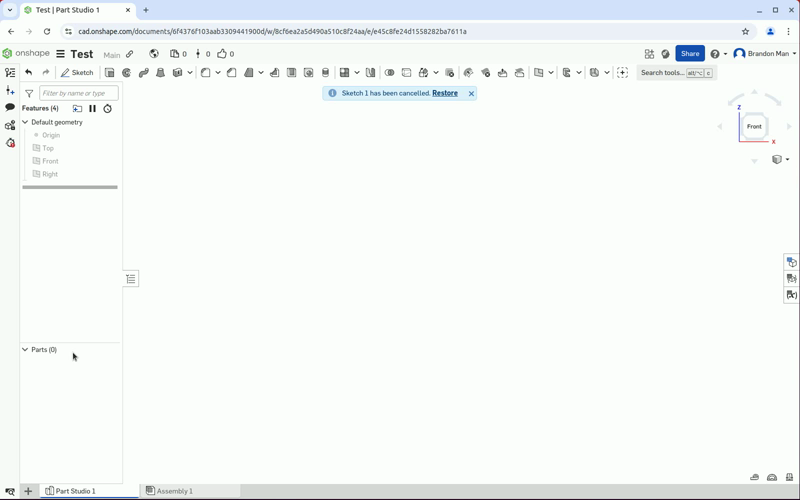
key_up(shift)
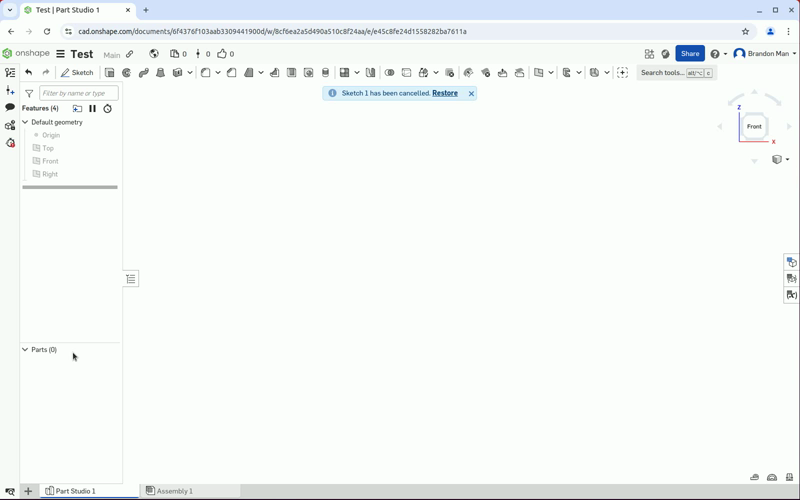
key(space)
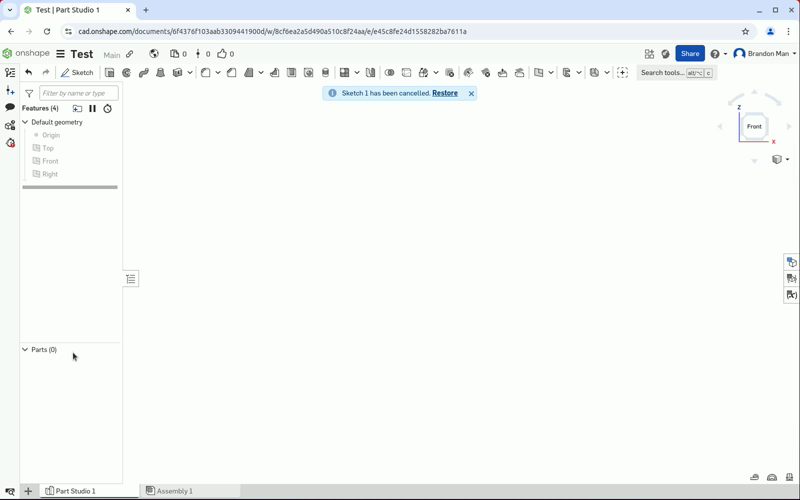
key_down(shift)
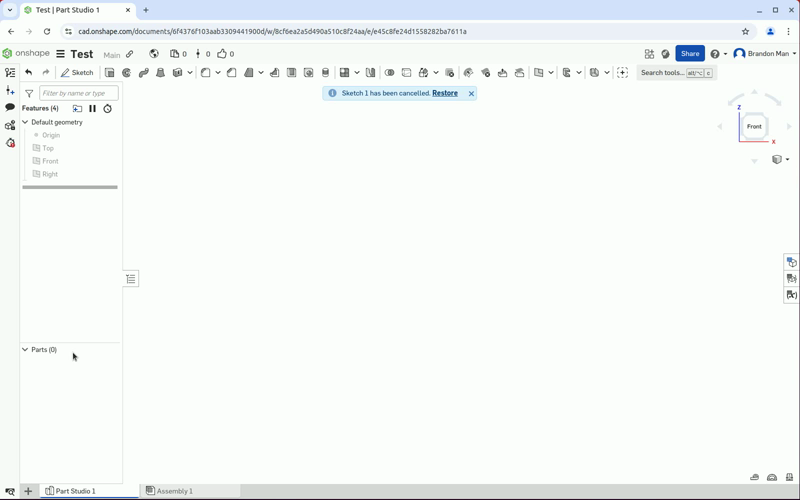
key(left)
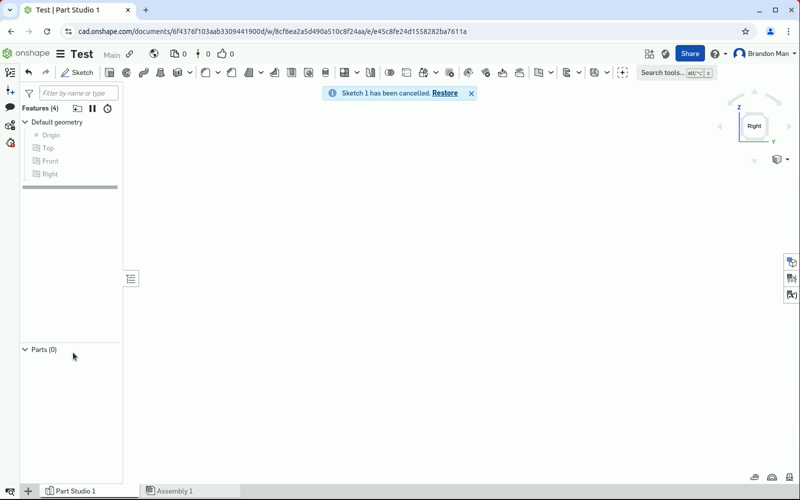
key_up(shift)
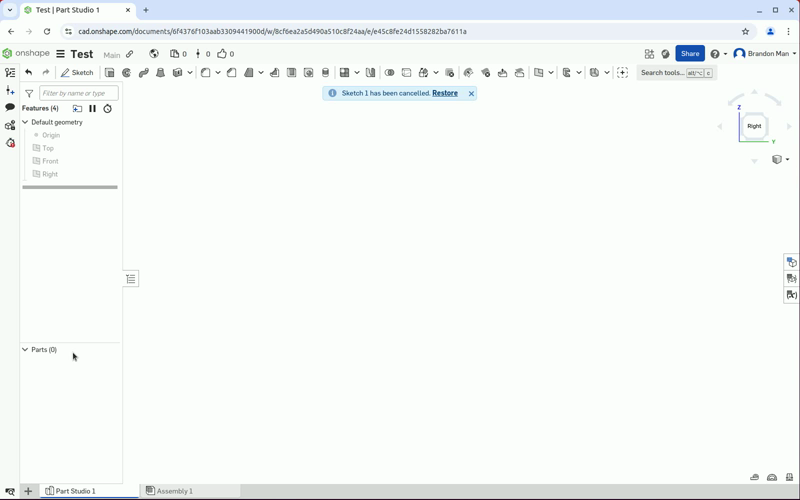
mouse_move(73, 352)
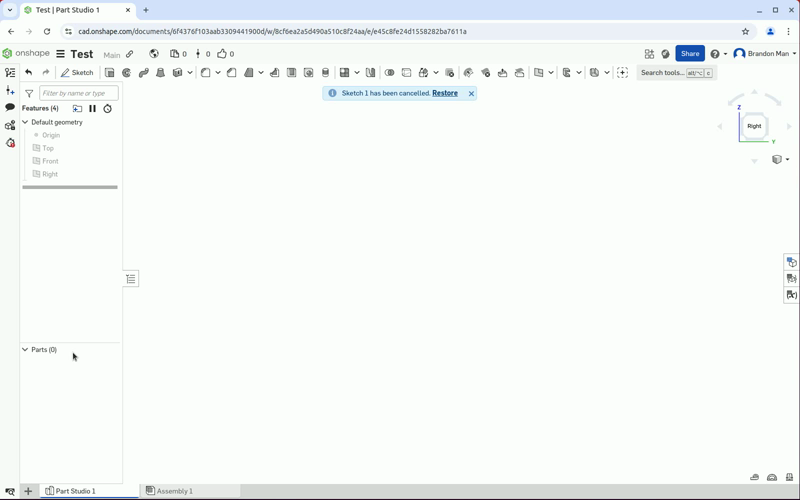
key(shift+y)
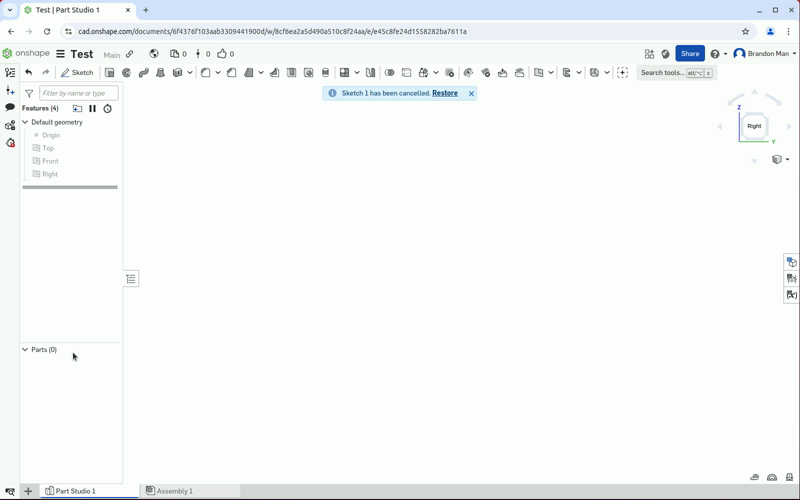
key(shift+s)
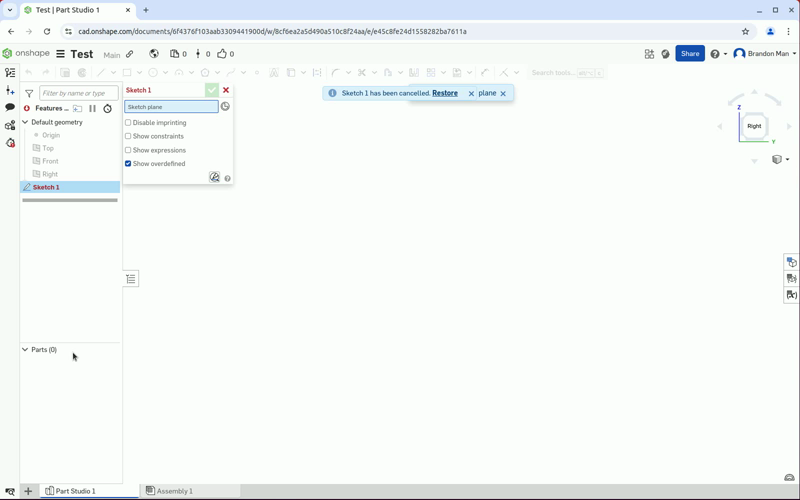
mouse_move(73, 176)
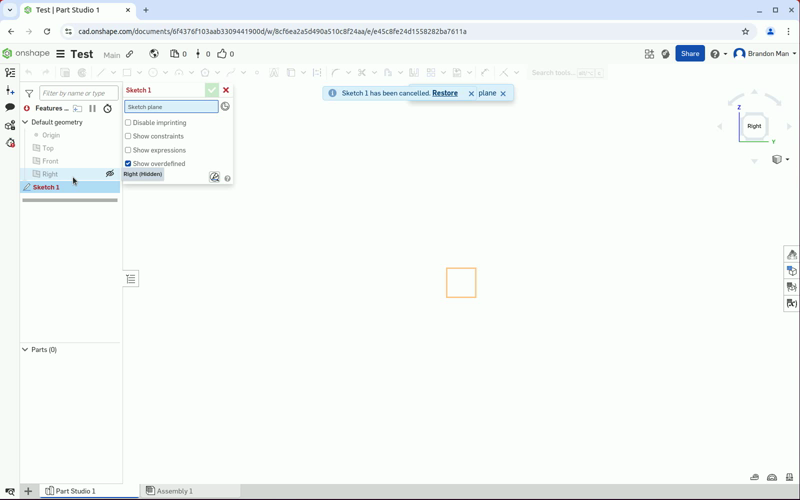
click(73, 176)
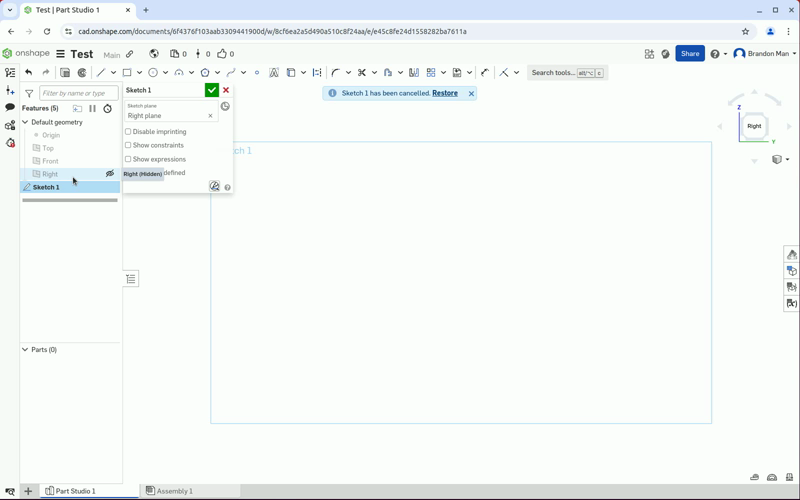
mouse_move(73, 352)
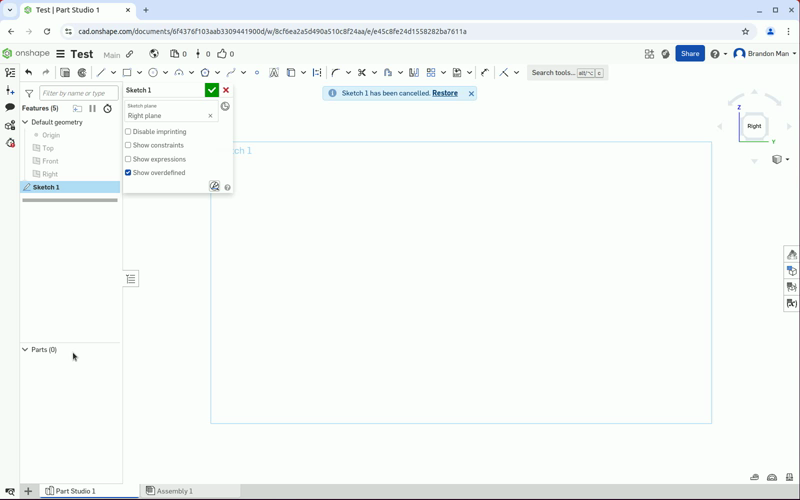
key(y)
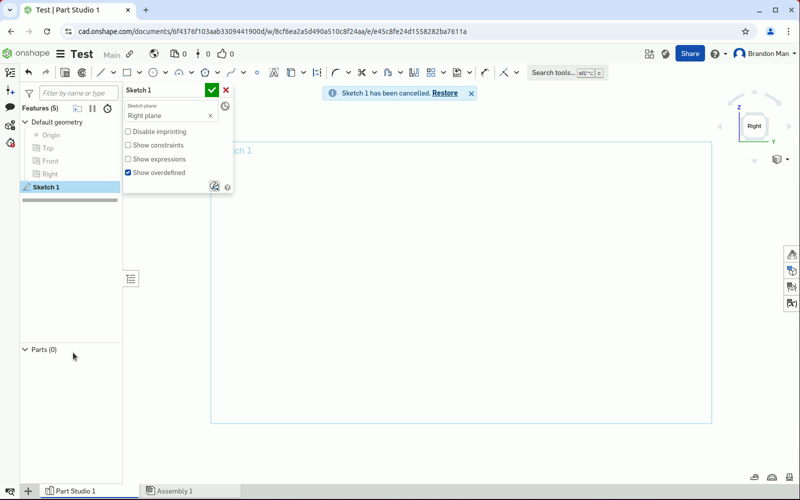
key(l)
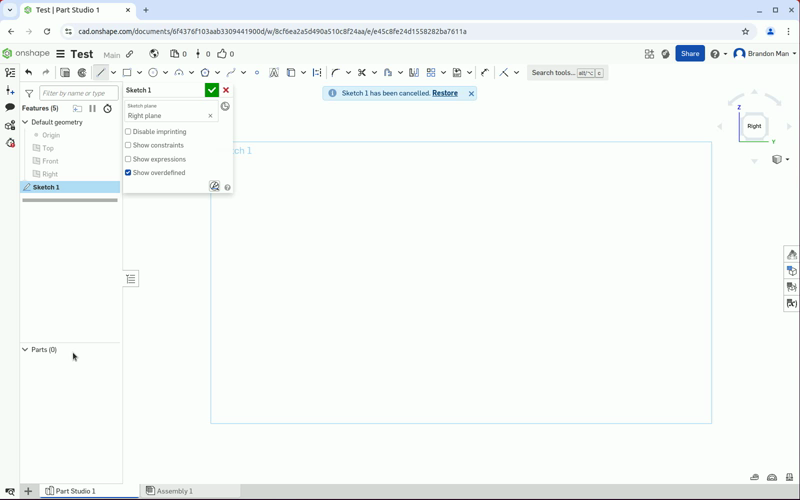
key_down(shift)
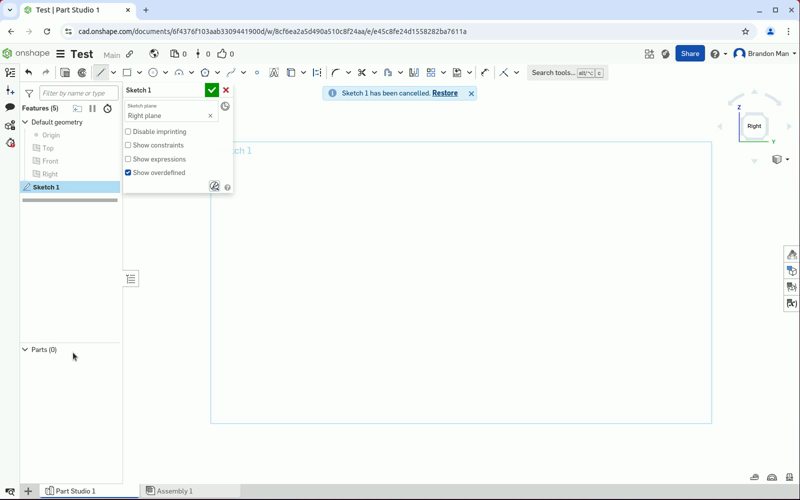
mouse_move(460, 282)
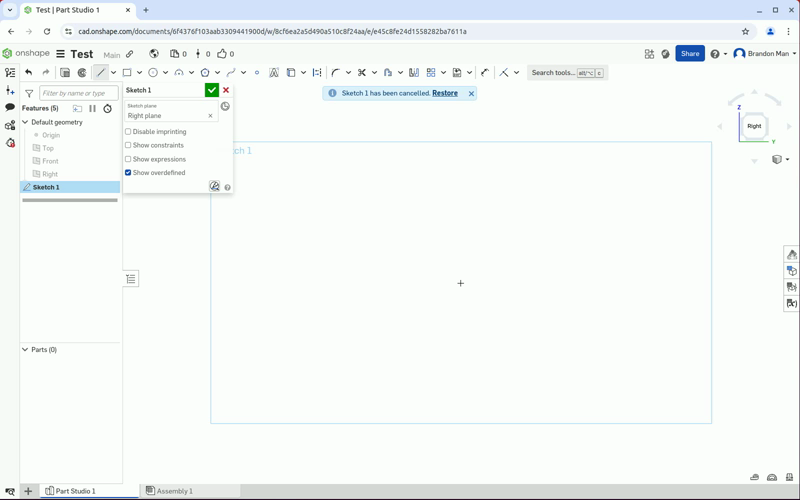
click(460, 282)
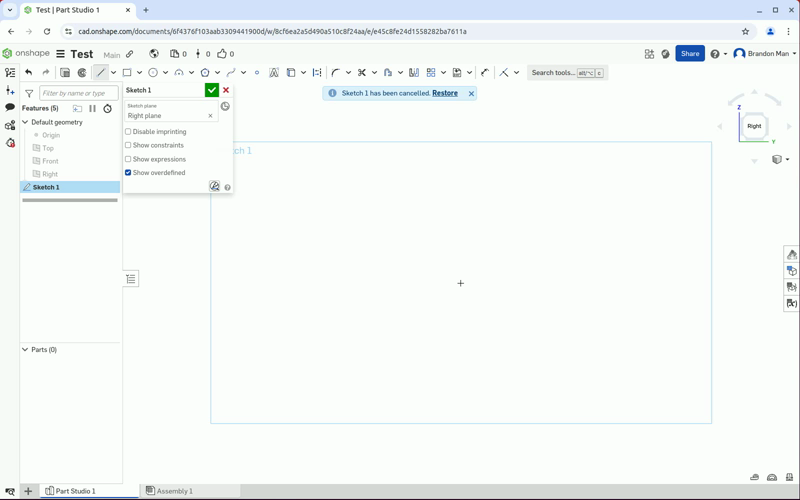
key_up(shift)
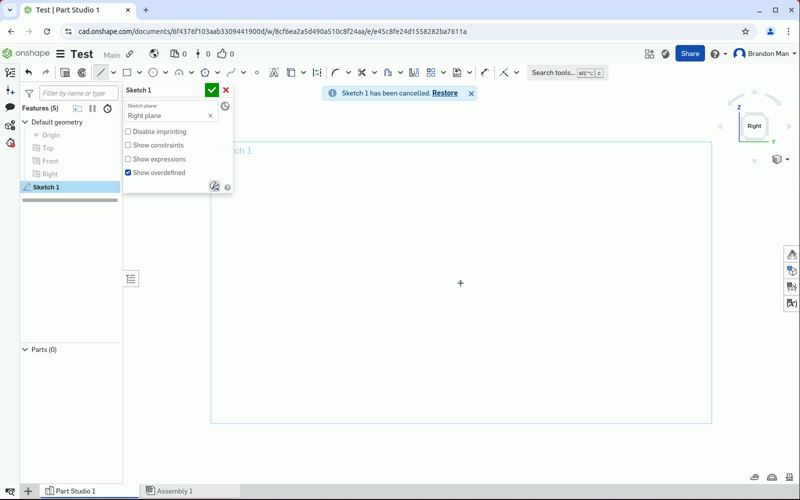
key_down(shift)
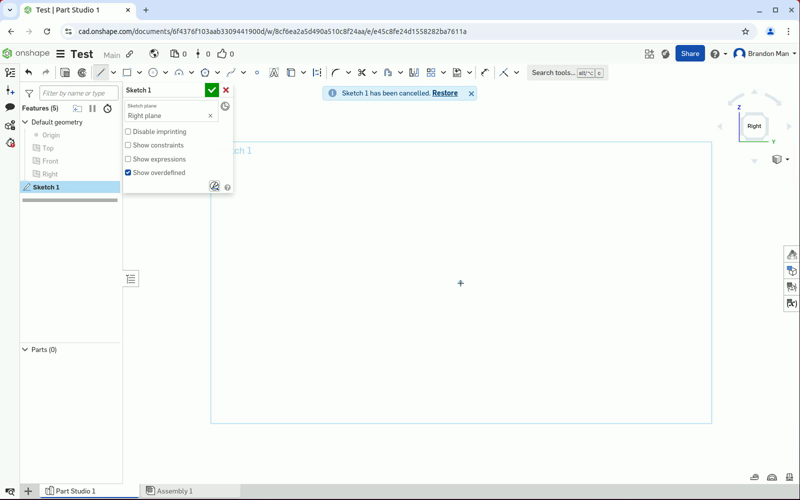
mouse_move(530, 282)
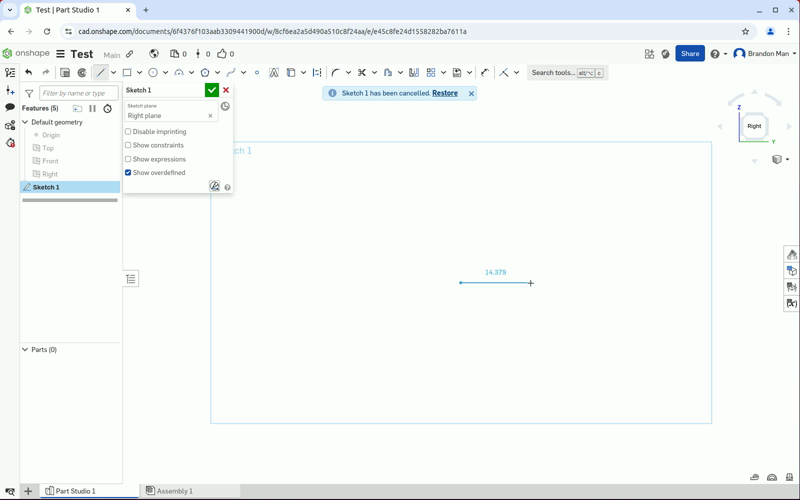
click(530, 282)
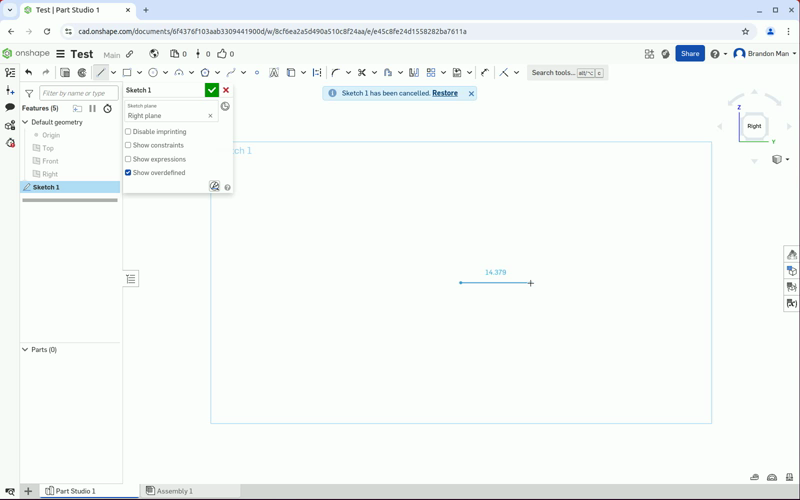
key_up(shift)
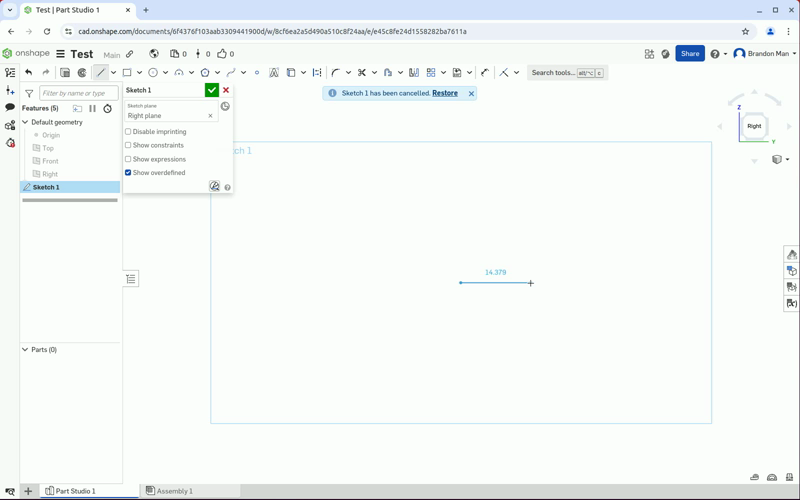
key_down(shift)
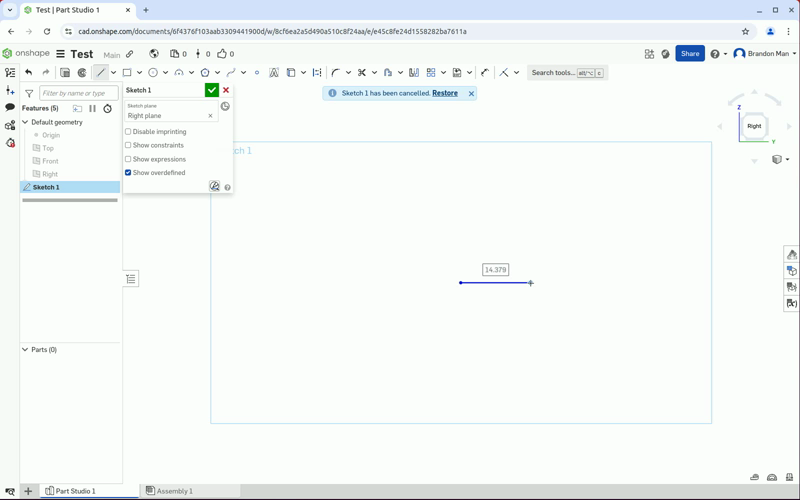
mouse_move(530, 170)
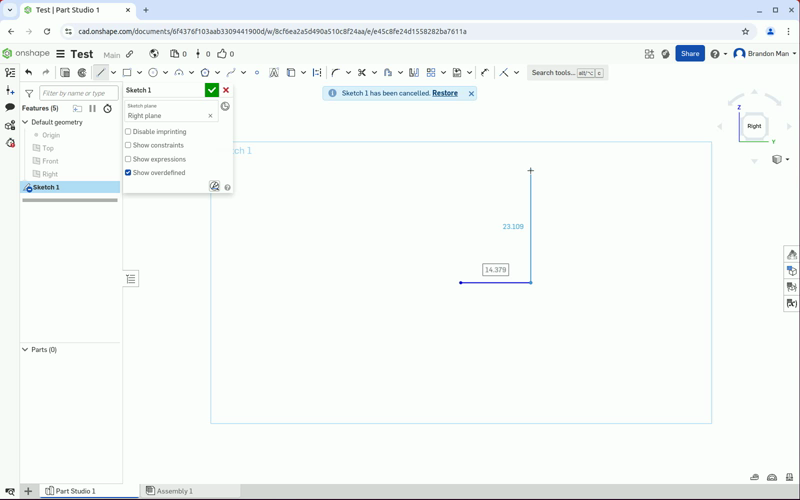
click(530, 170)
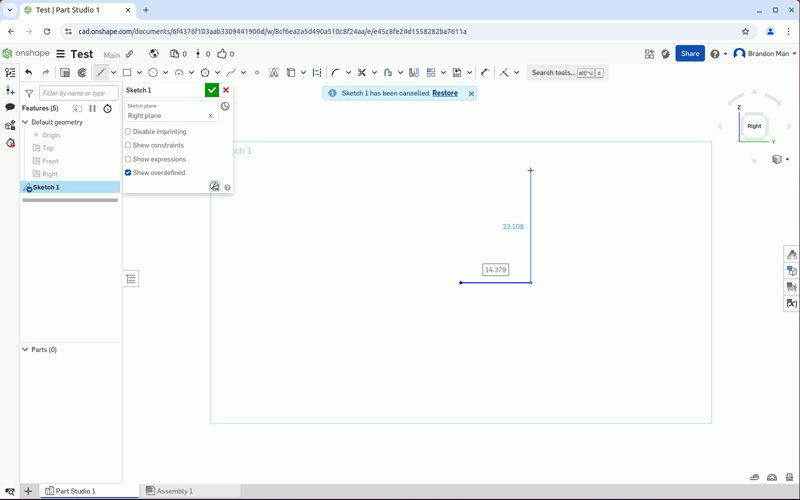
key_up(shift)
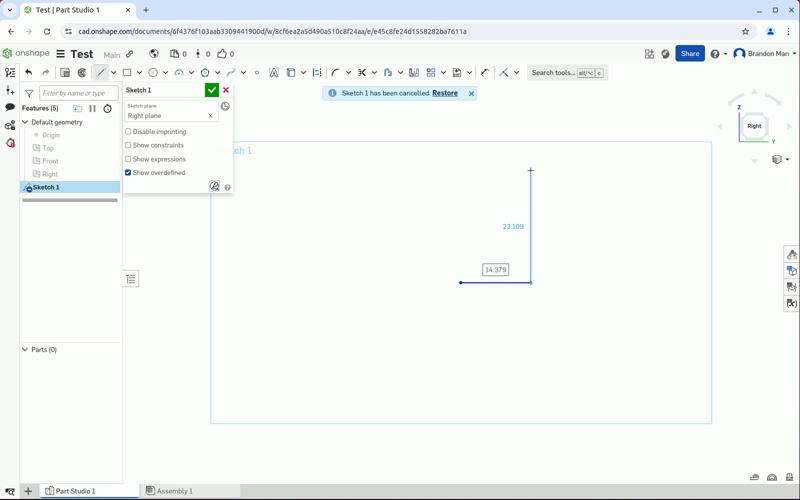
key_down(shift)
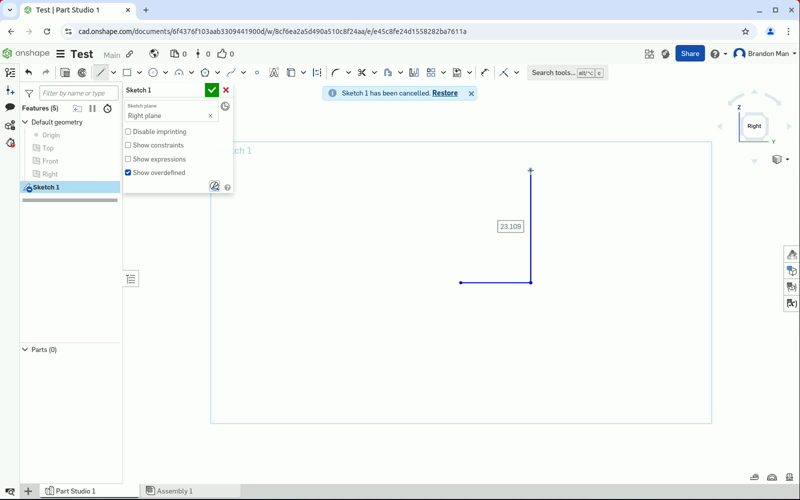
mouse_move(560, 170)
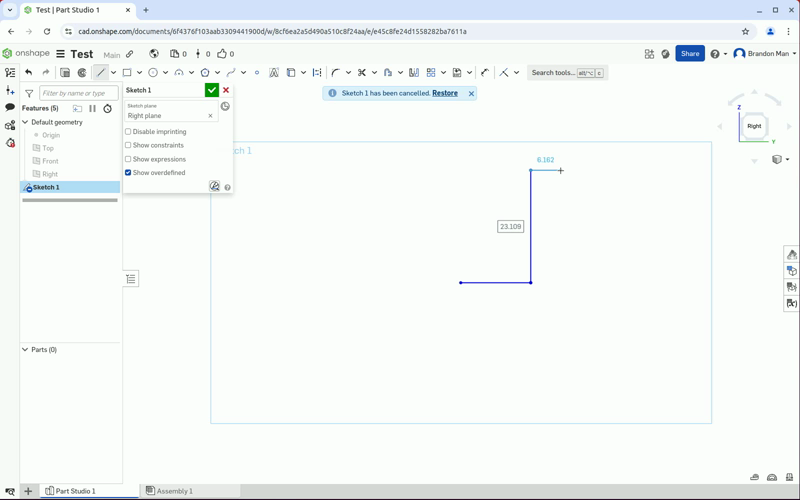
mouse_move(513, 170)
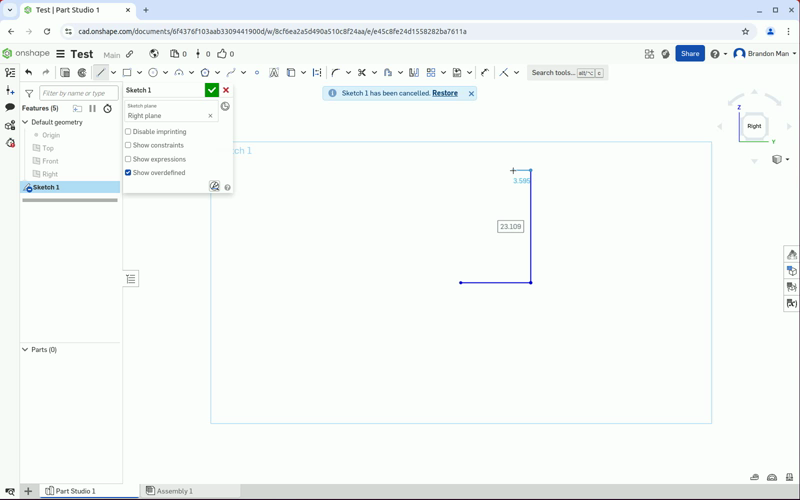
click(513, 170)
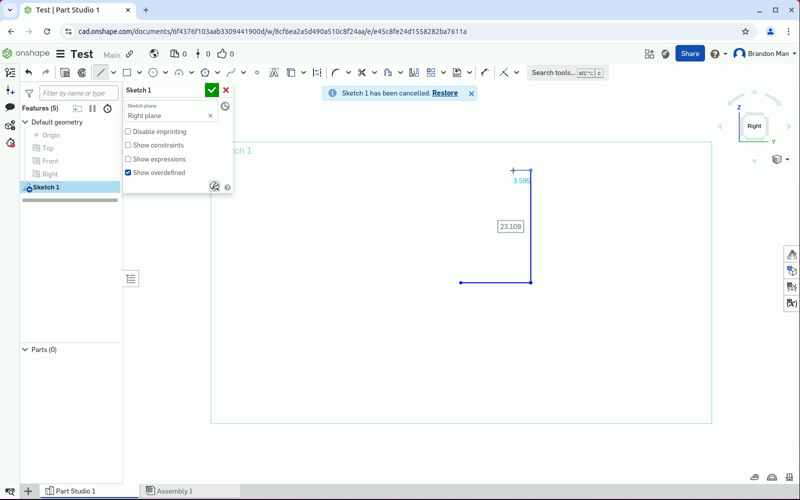
key_up(shift)
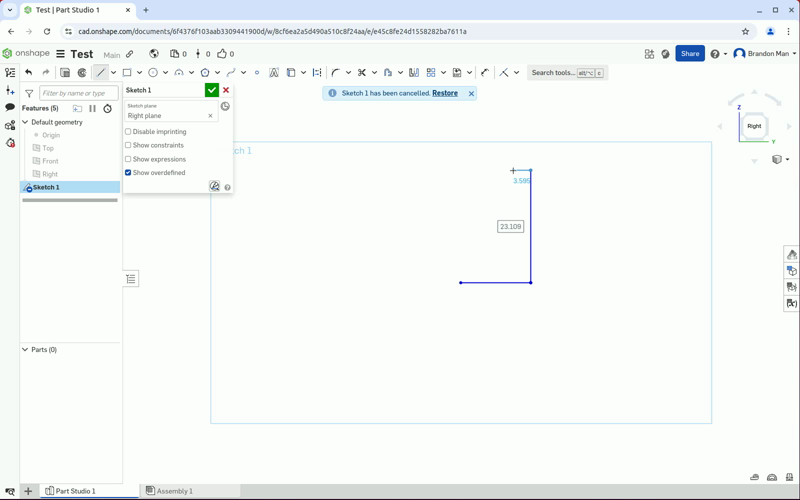
key_down(shift)
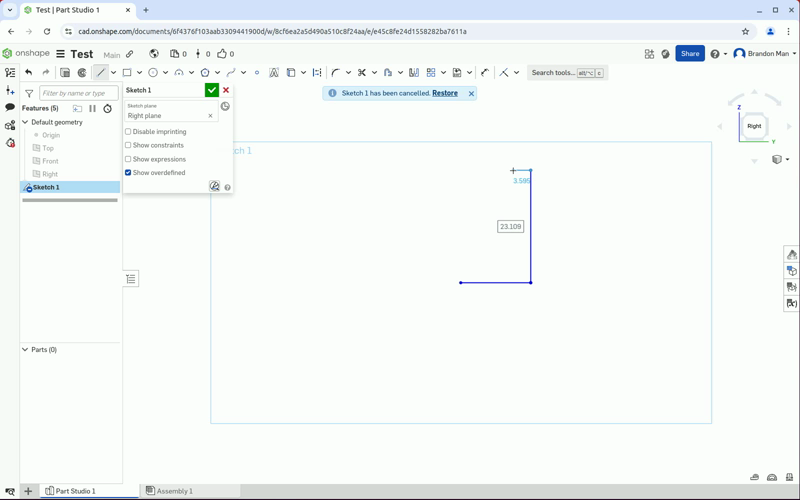
mouse_move(460, 265)
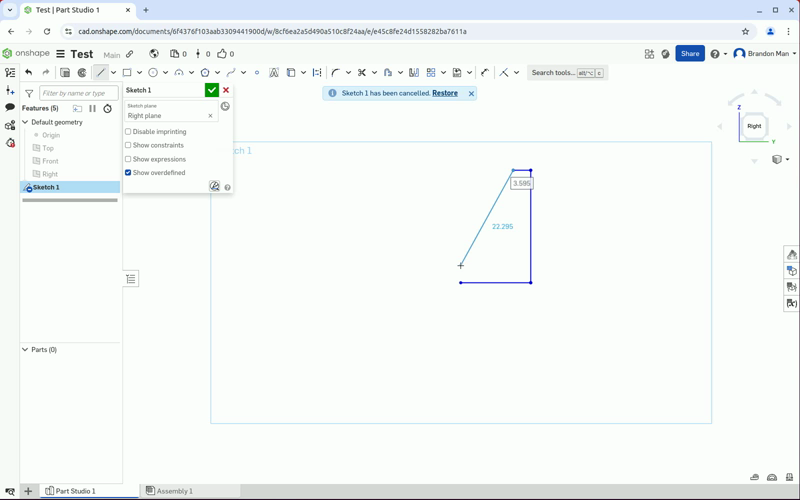
click(460, 265)
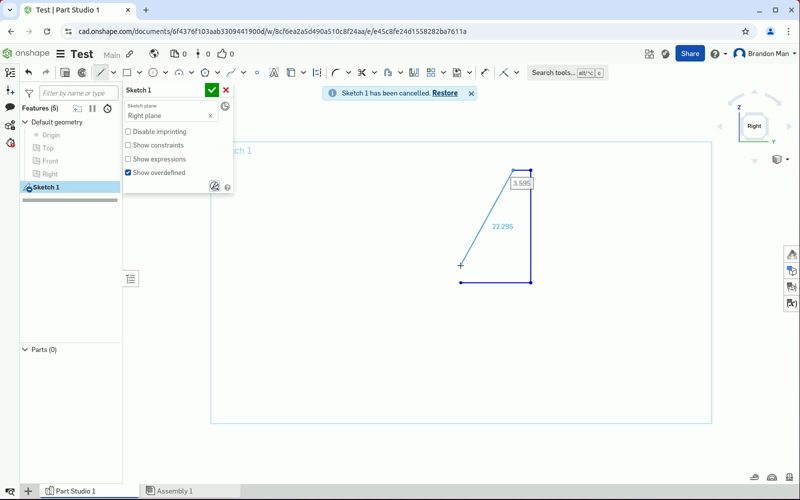
key_up(shift)
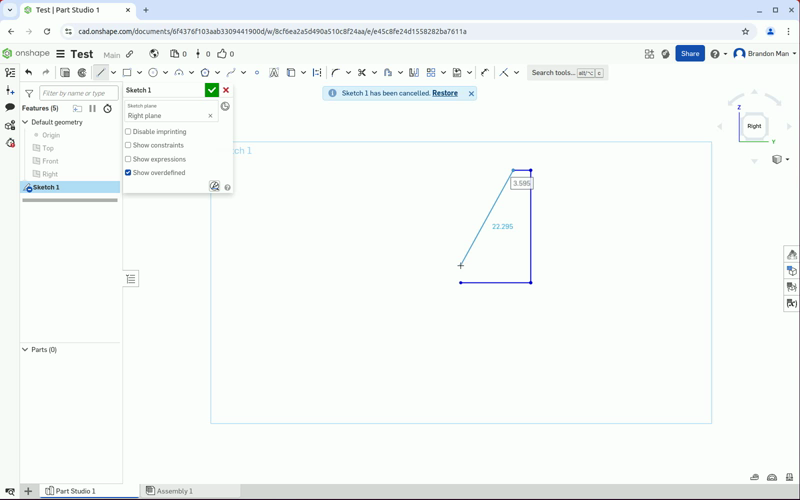
mouse_move(490, 265)
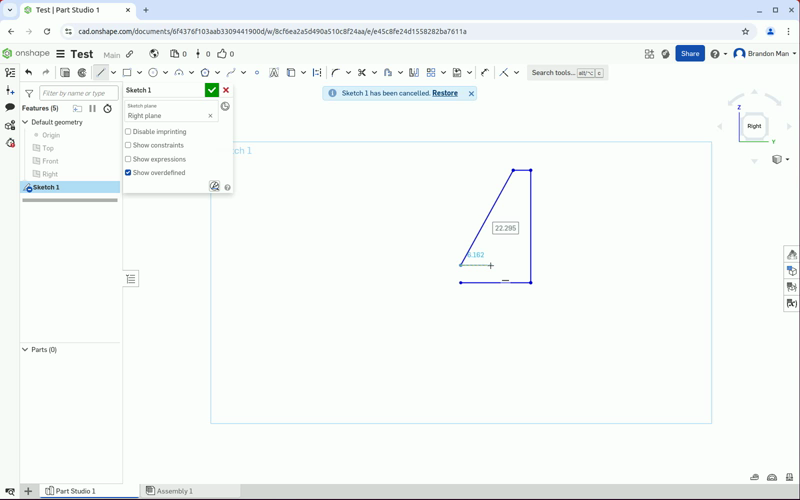
key_down(shift)
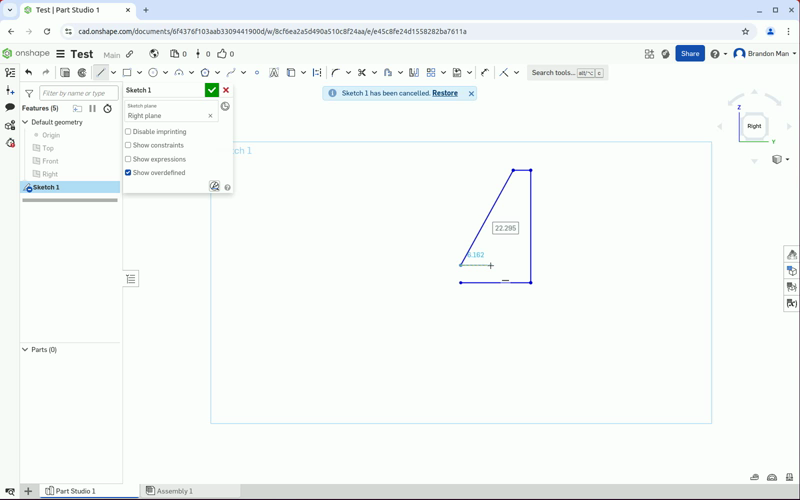
mouse_move(460, 282)
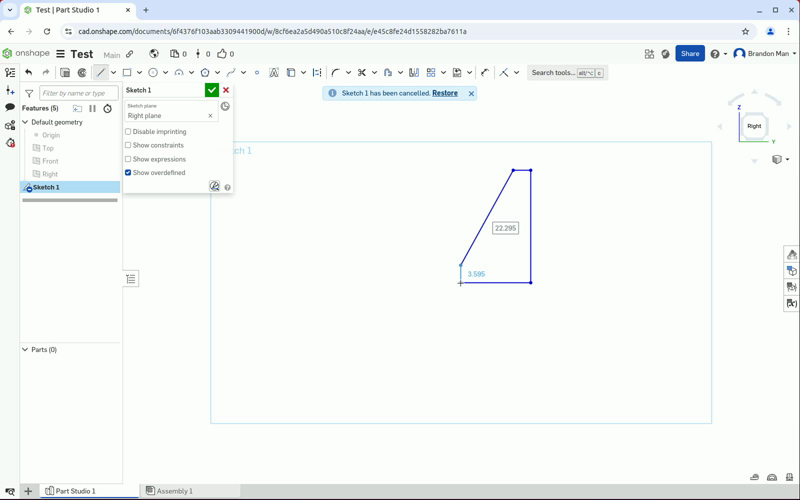
key_up(shift)
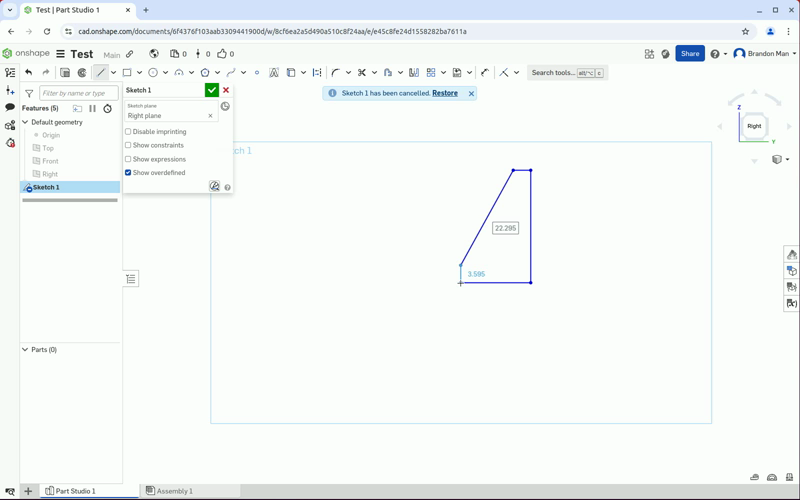
click(460, 282)
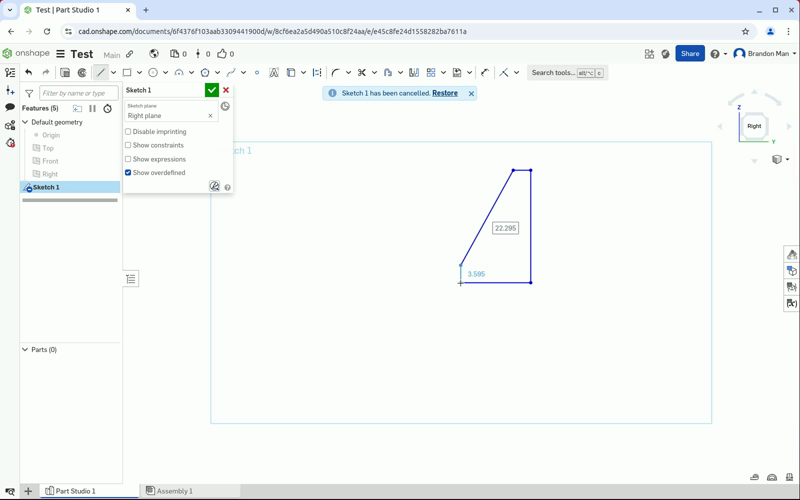
key(esc)
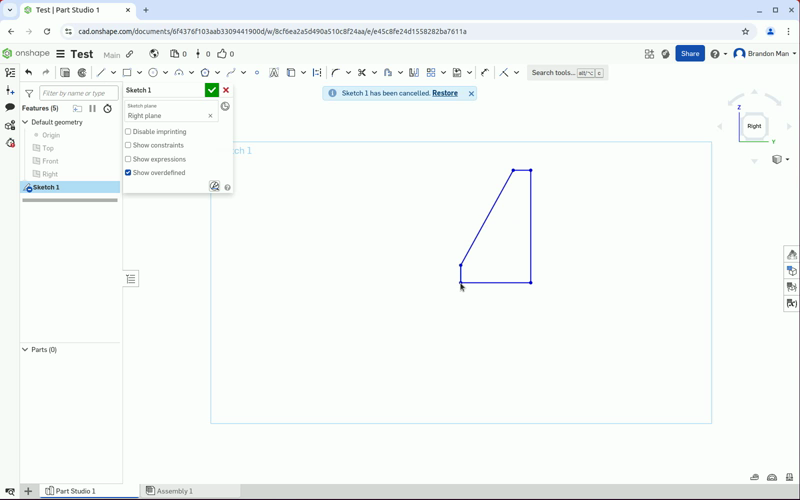
mouse_move(489, 228)
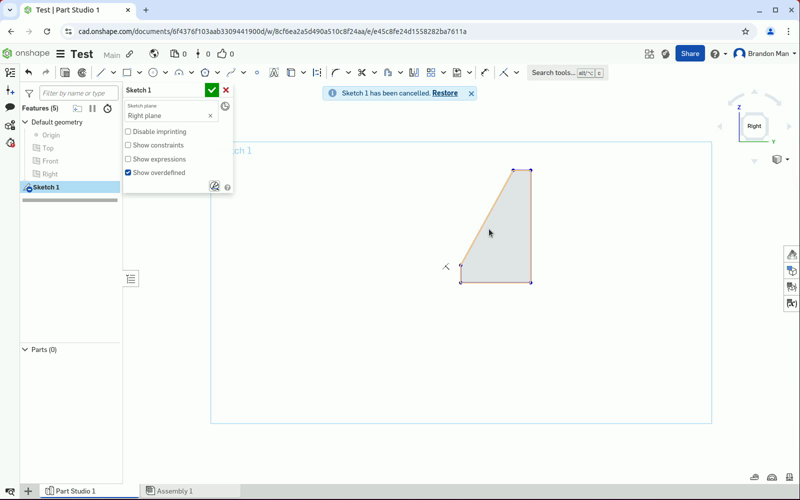
click(489, 228)
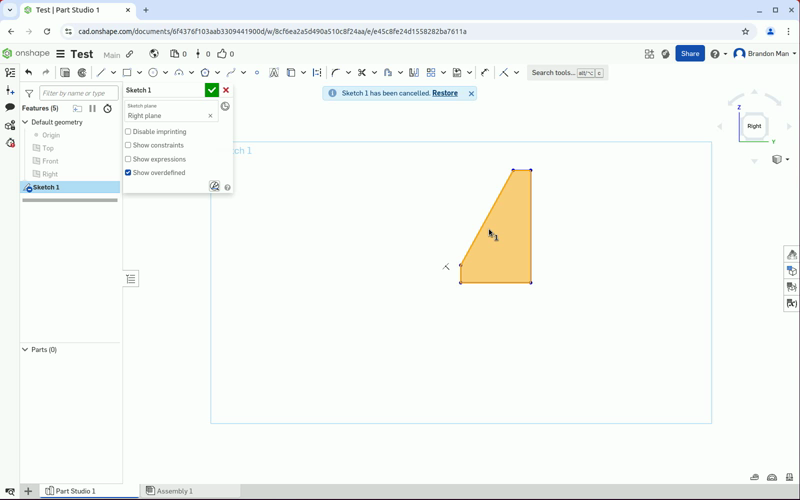
mouse_move(73, 352)
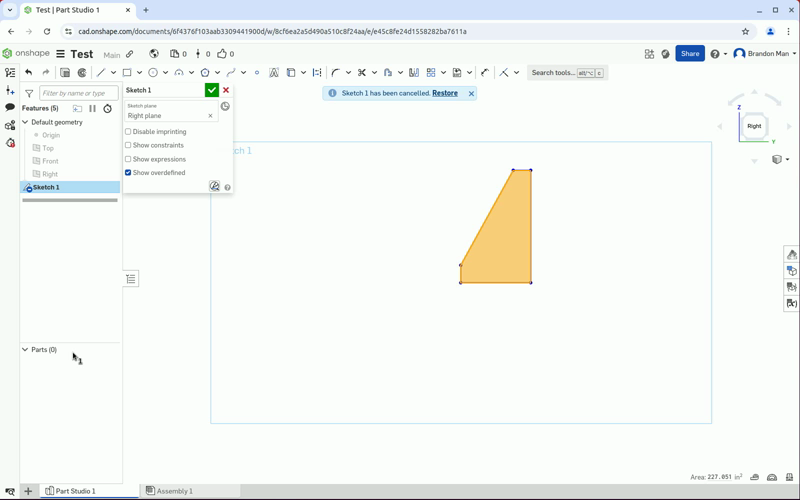
key(shift+y)
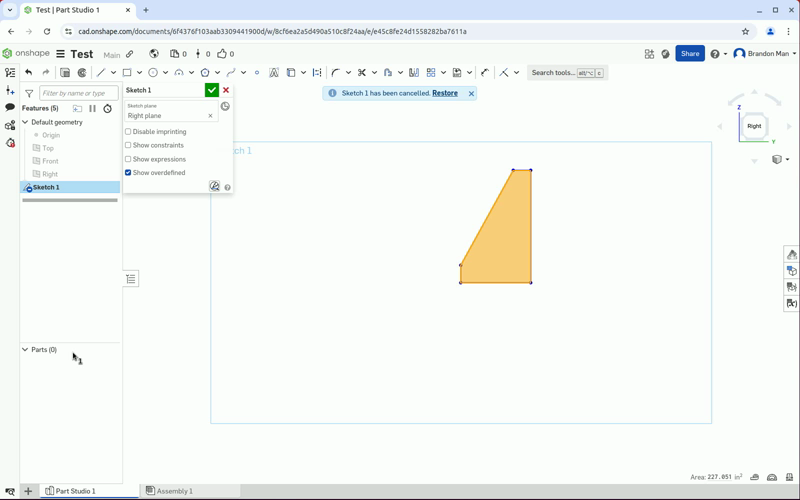
key(shift+e)
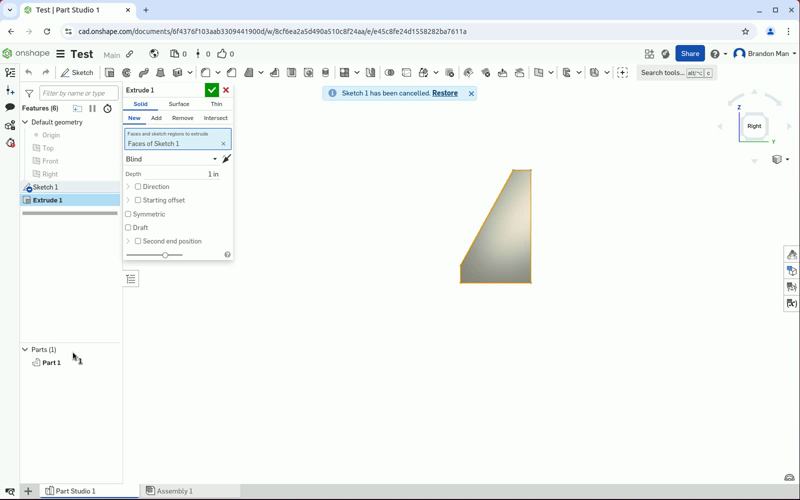
mouse_move(143, 106)
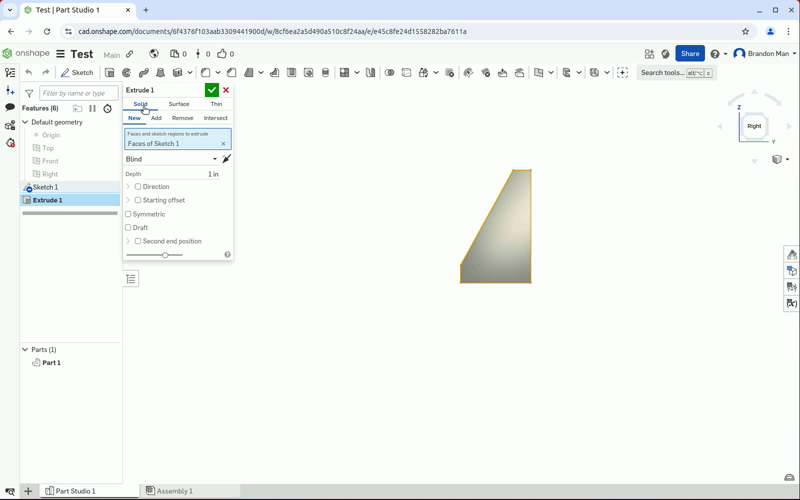
click(143, 106)
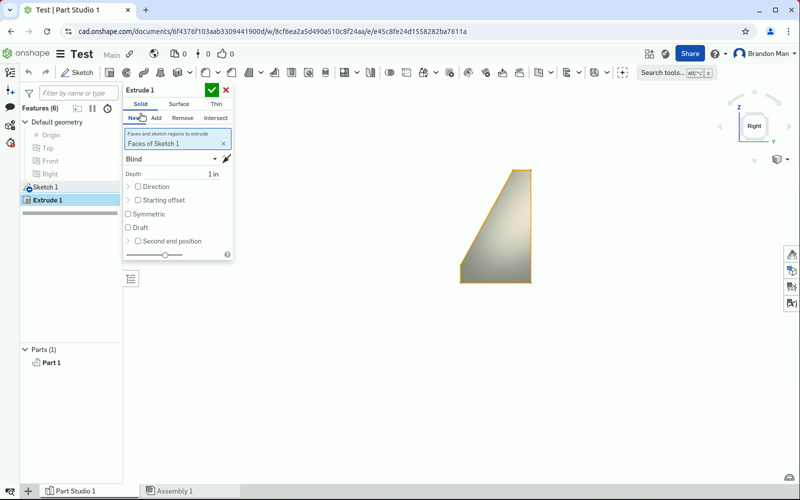
mouse_move(137, 120)
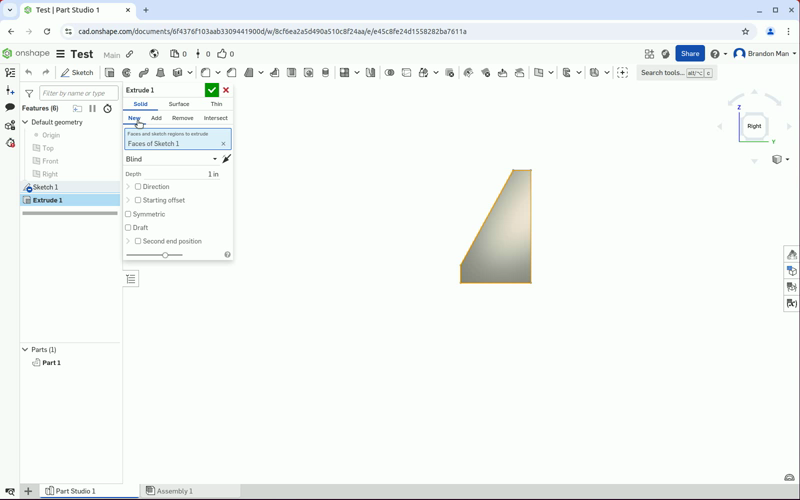
click(137, 120)
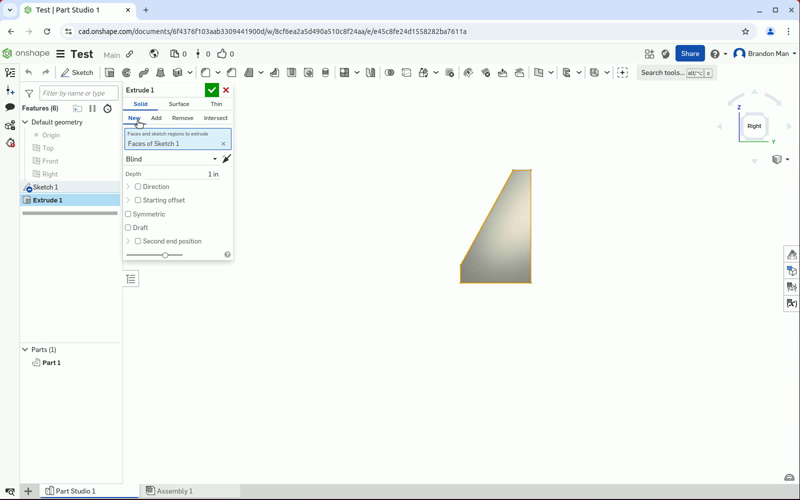
key(tab, 4)
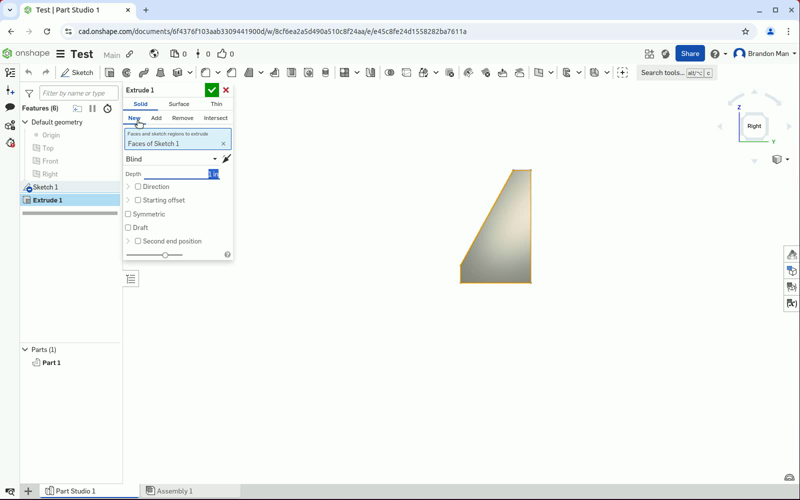
text(14.202)
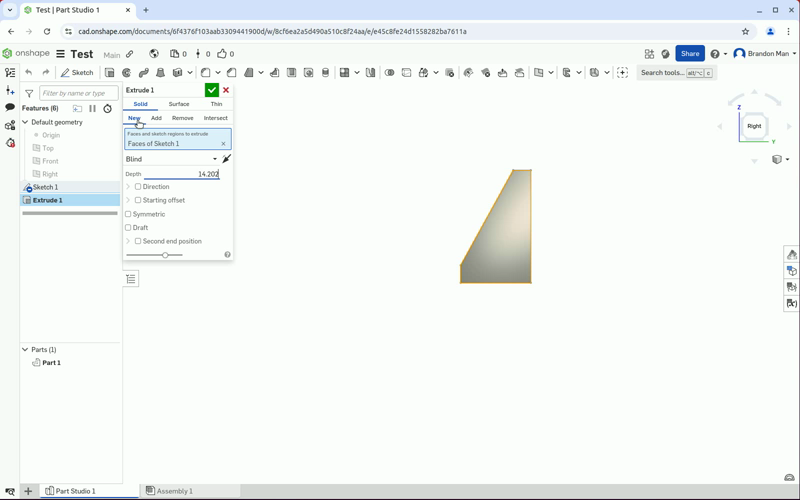
key(enter)
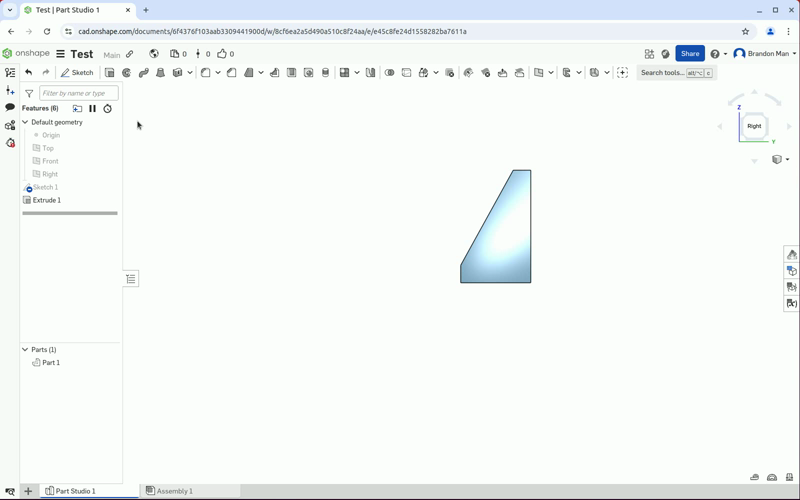
key(shift+h)
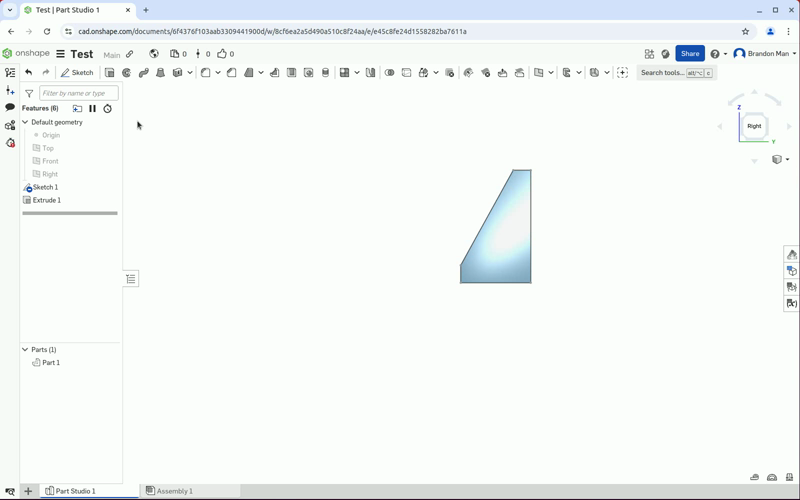
key(shift+h)
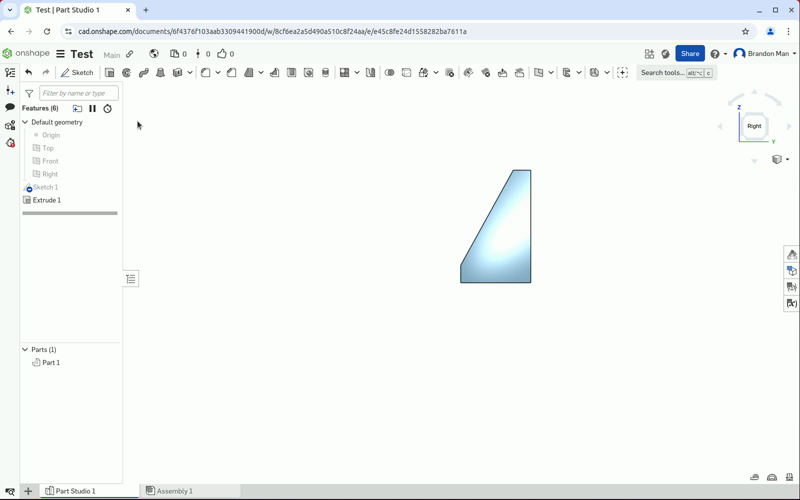
mouse_move(73, 189)
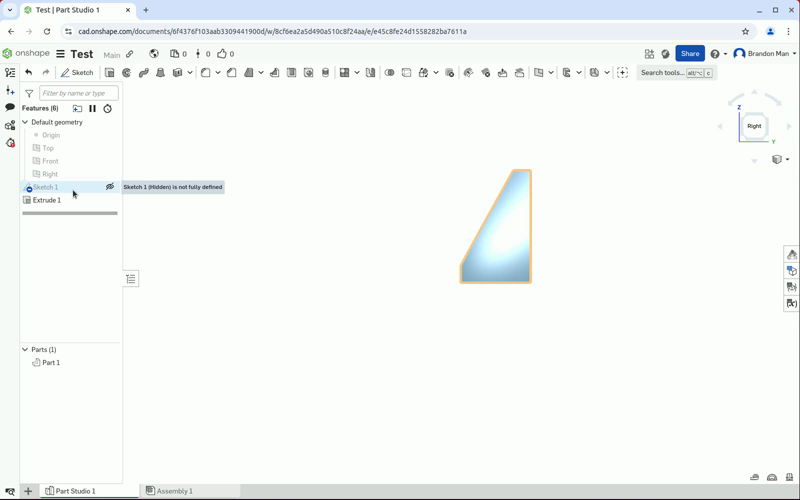
click(73, 189)
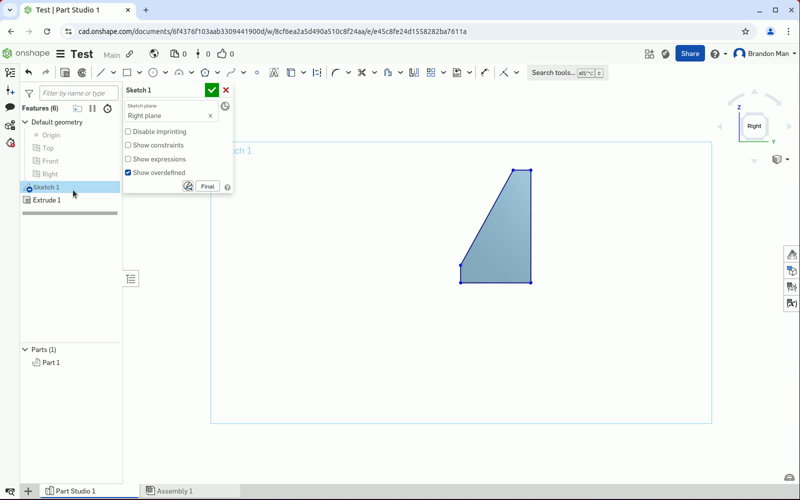
mouse_move(229, 92)
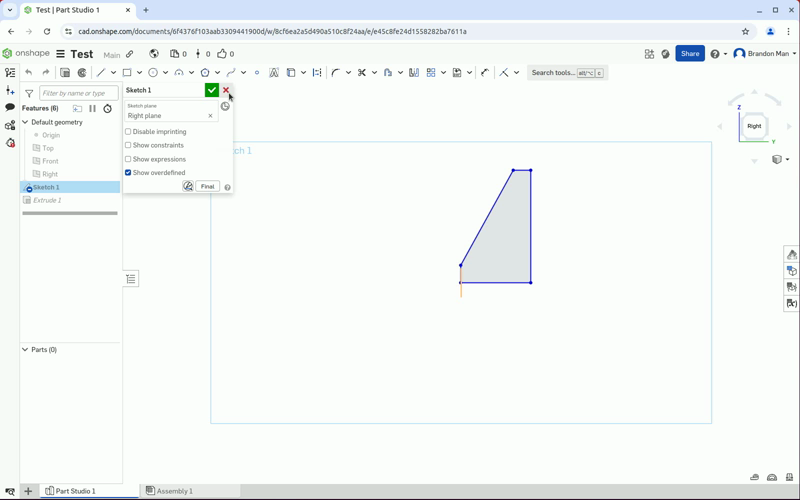
click(229, 92)
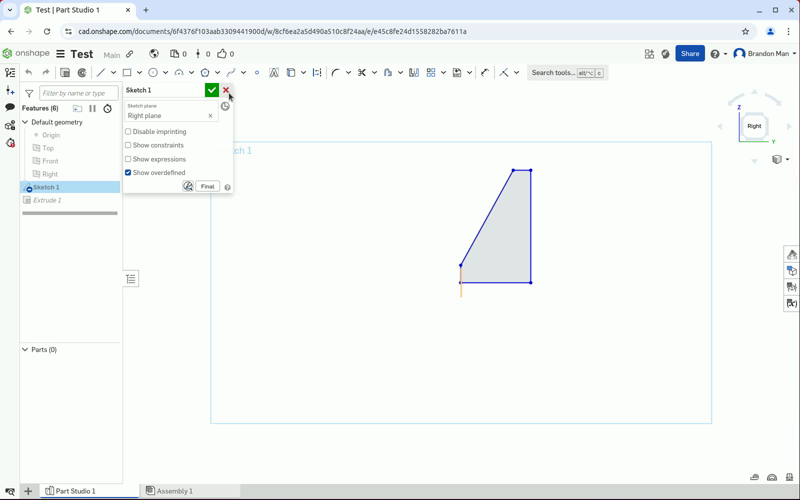
key(shift+s)
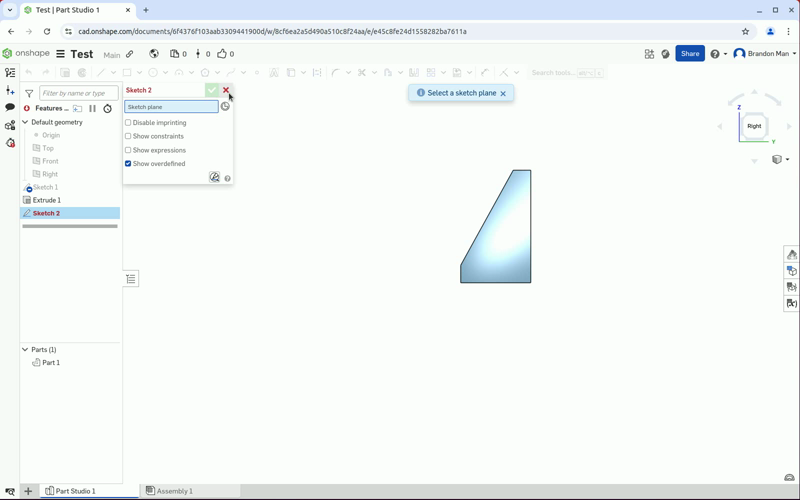
mouse_move(73, 176)
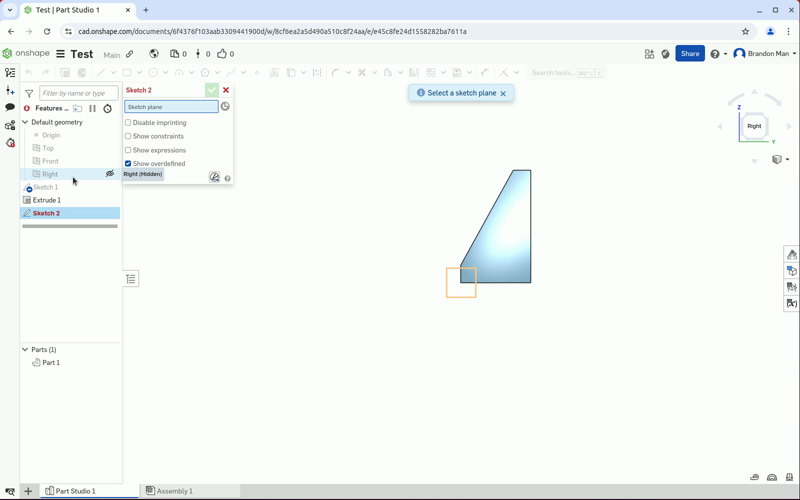
click(73, 176)
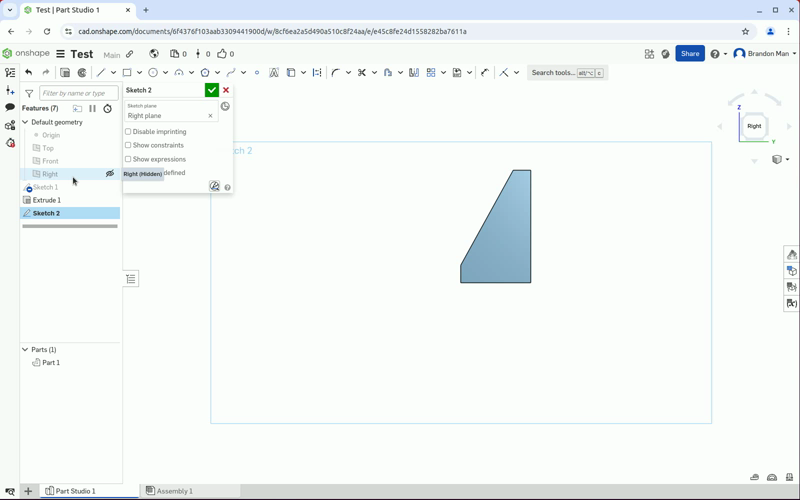
mouse_move(73, 352)
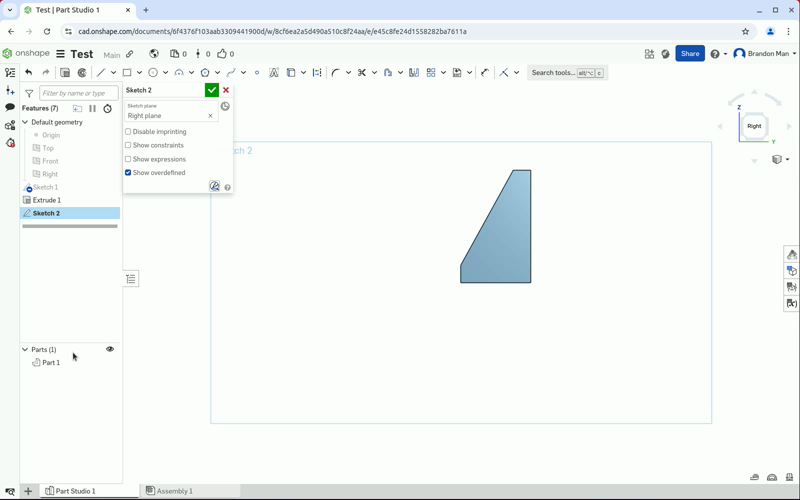
key(y)
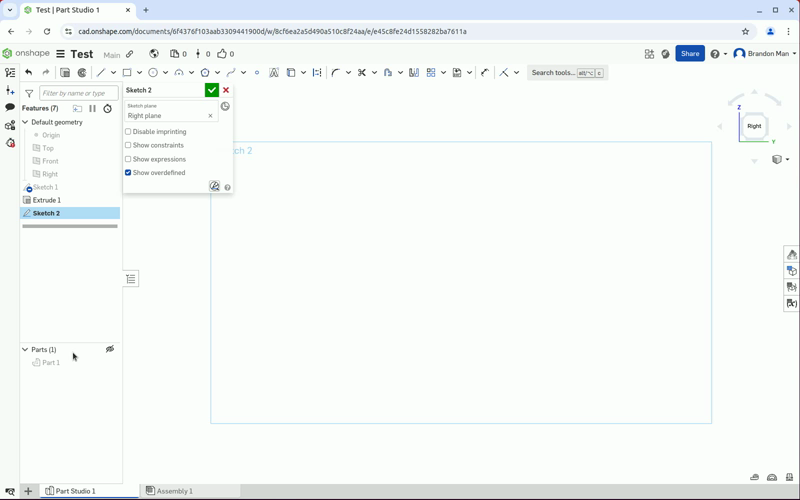
key(l)
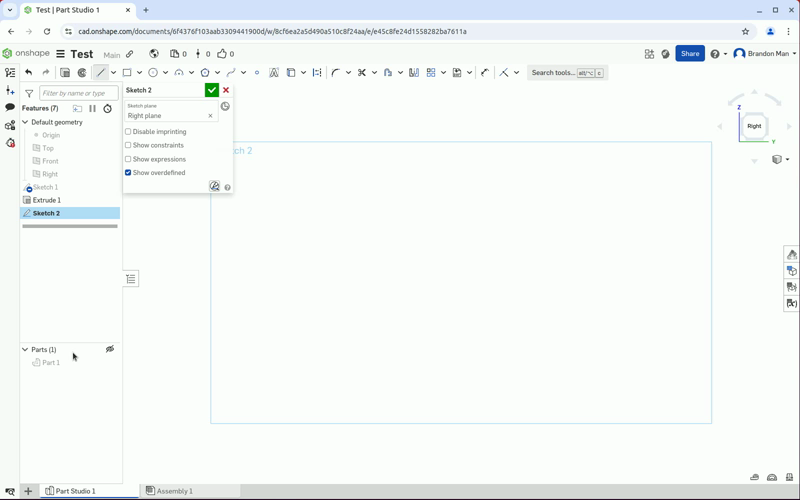
key_down(shift)
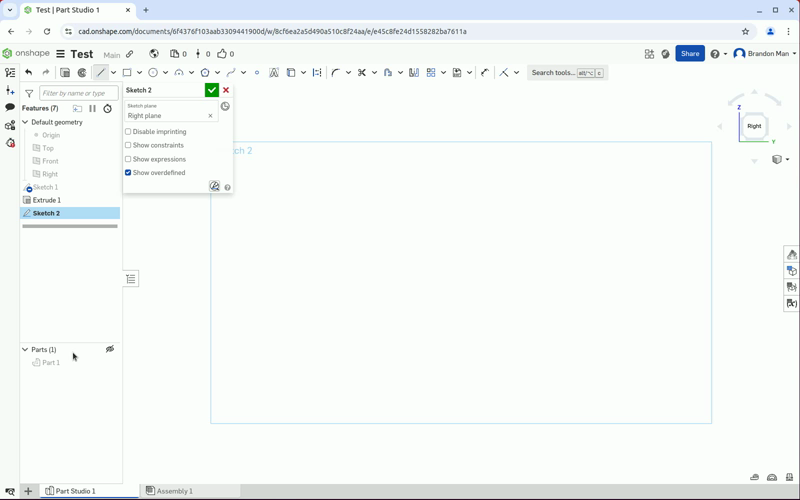
mouse_move(460, 282)
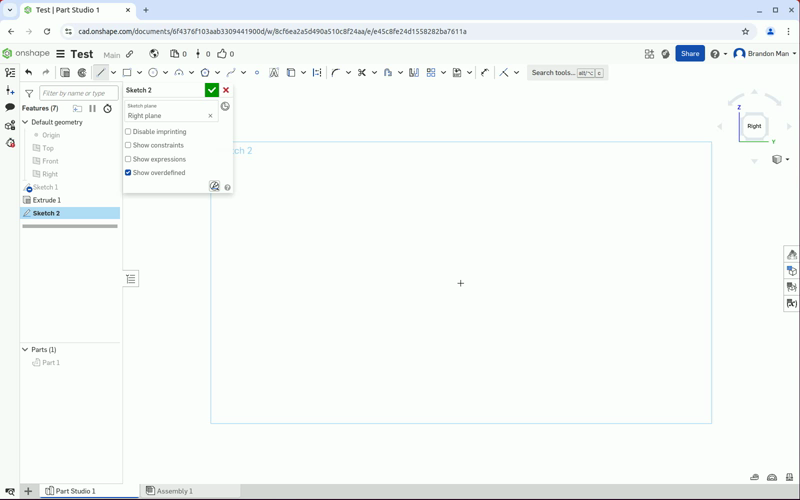
click(460, 282)
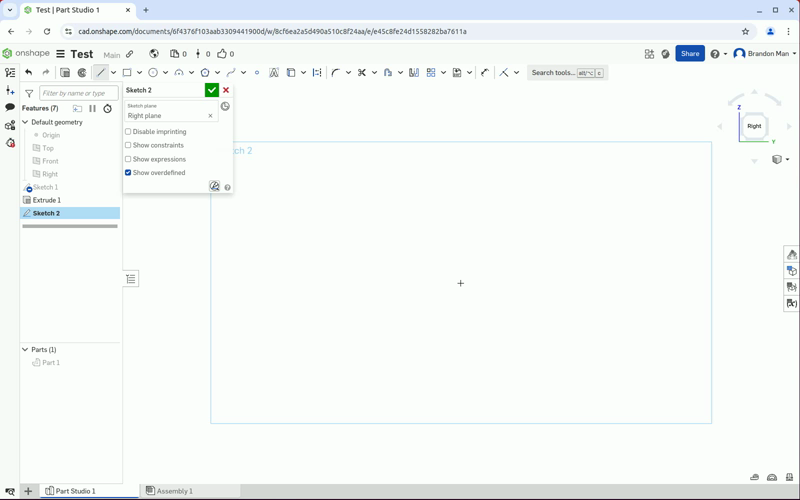
key_up(shift)
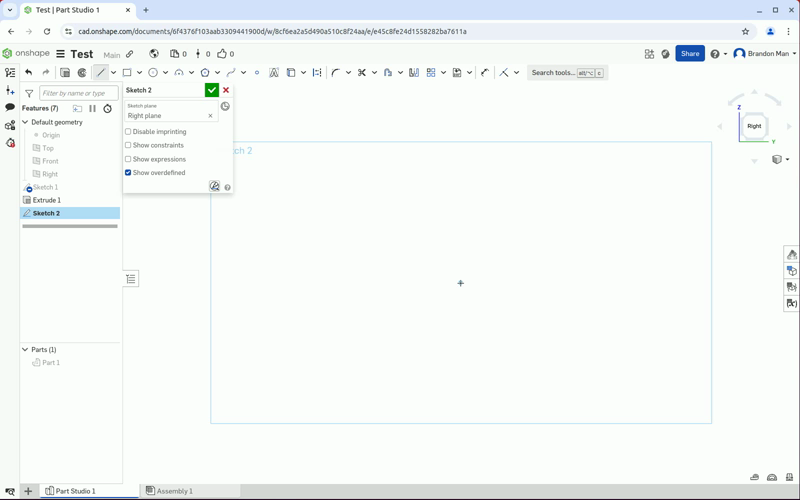
key_down(shift)
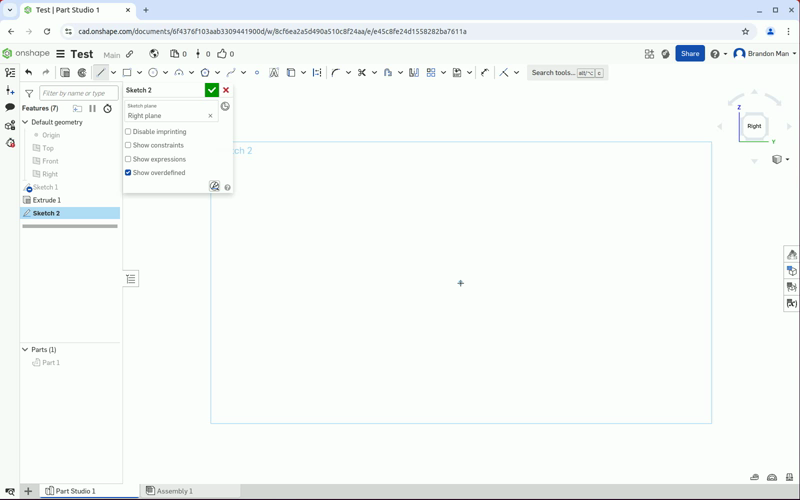
mouse_move(530, 282)
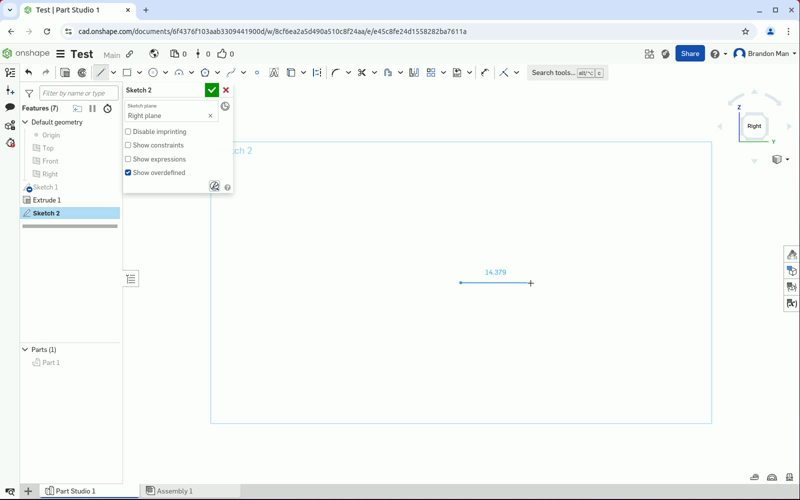
click(530, 282)
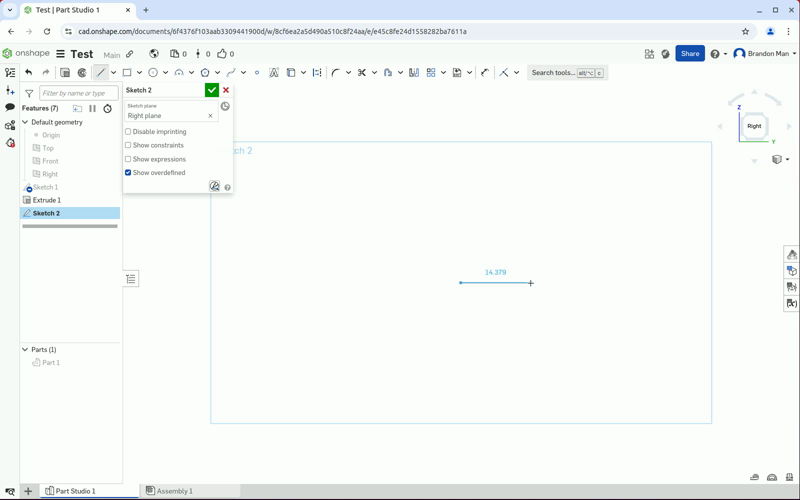
key_up(shift)
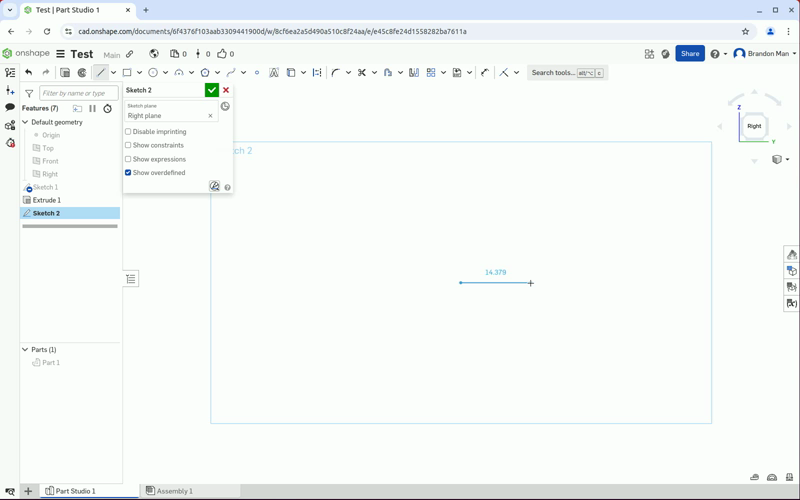
key_down(shift)
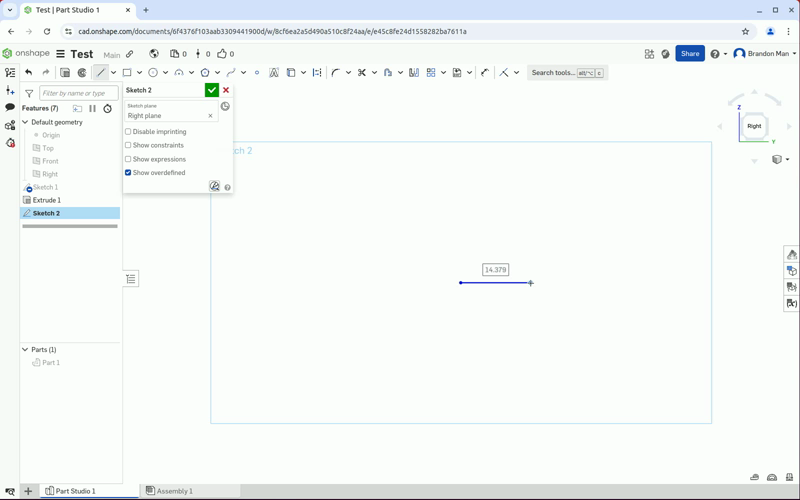
mouse_move(530, 170)
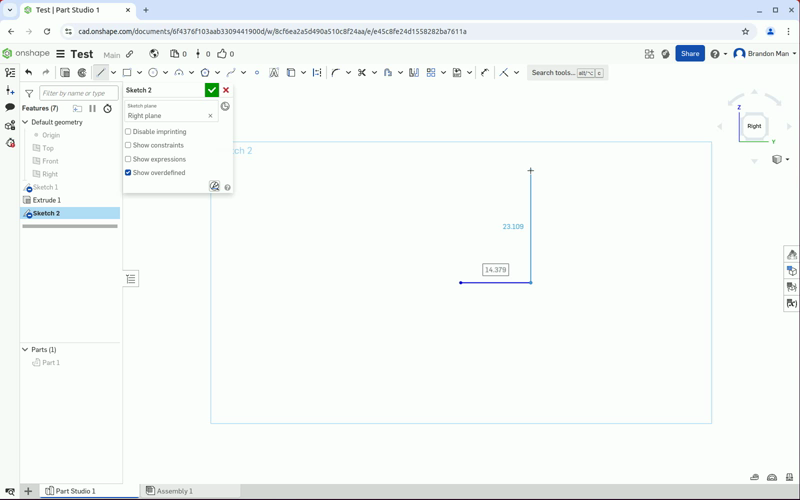
click(530, 170)
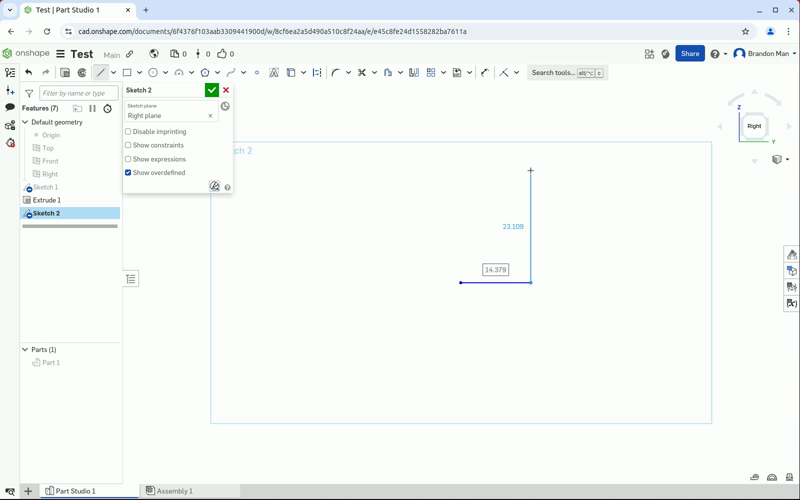
key_up(shift)
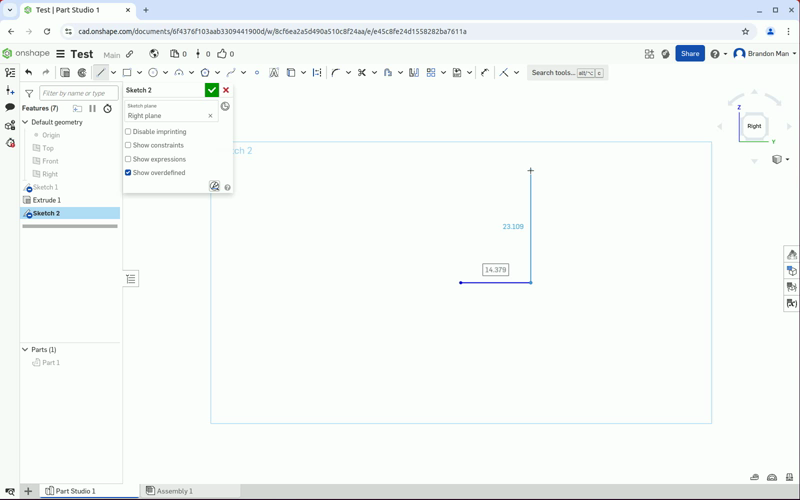
key_down(shift)
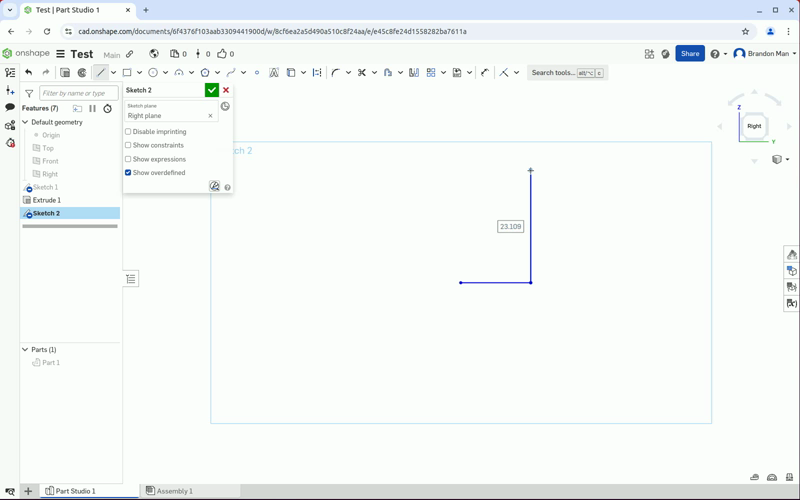
mouse_move(560, 170)
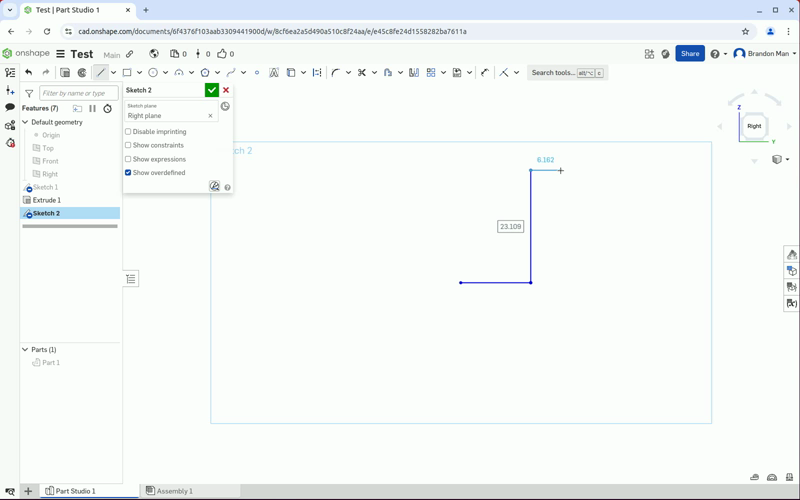
mouse_move(513, 170)
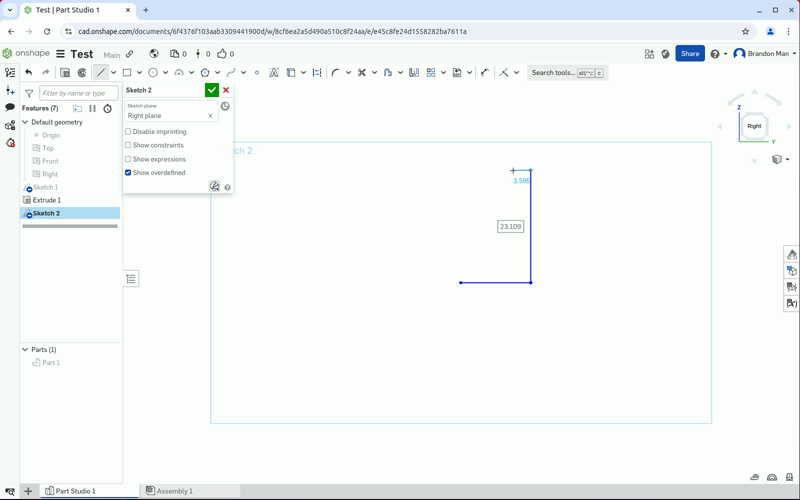
click(513, 170)
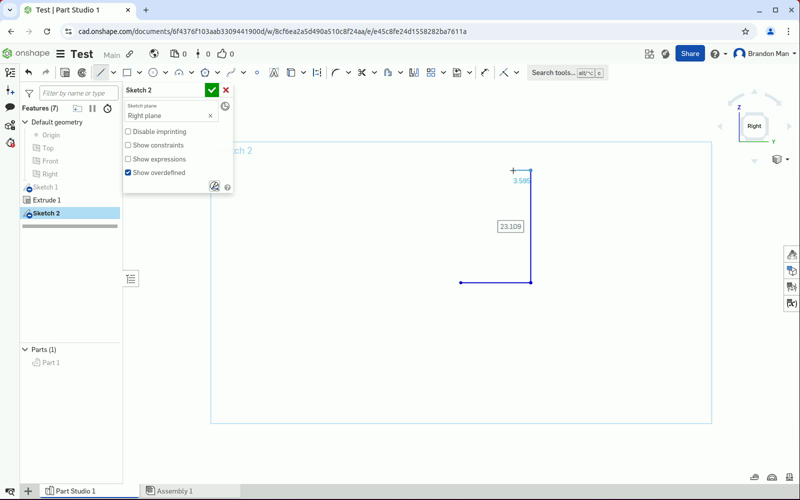
key_up(shift)
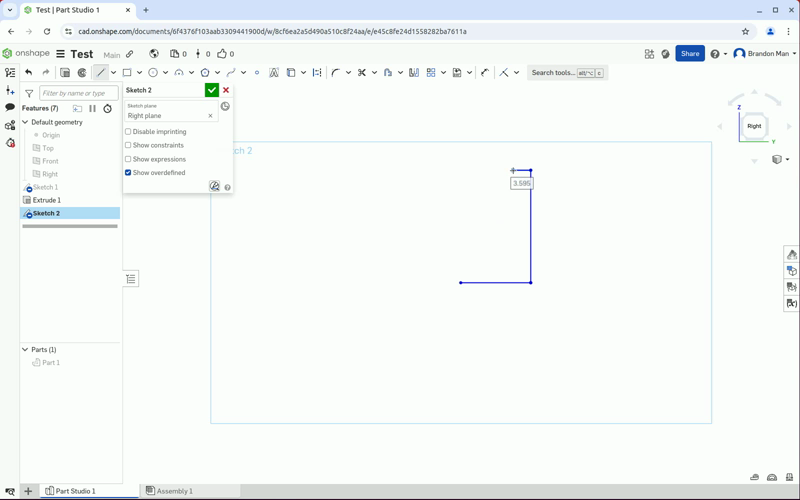
key_down(shift)
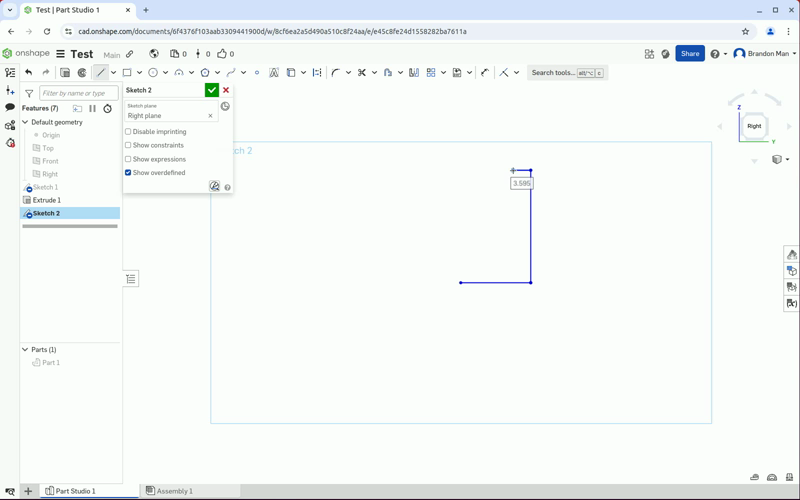
mouse_move(460, 265)
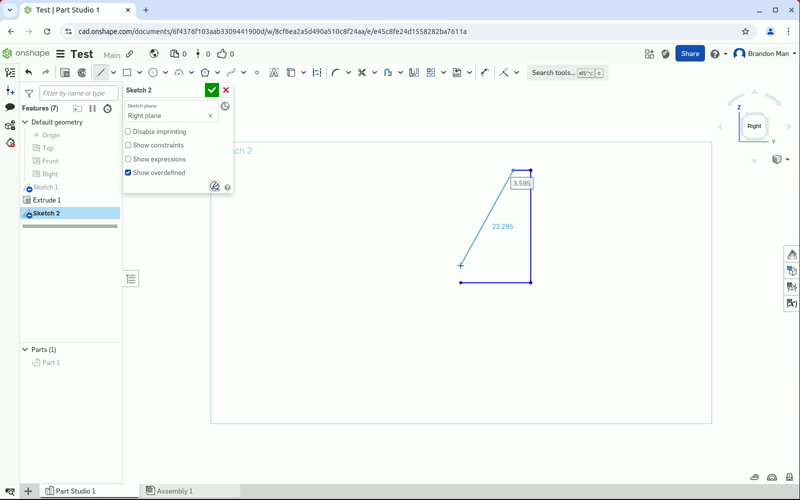
click(460, 265)
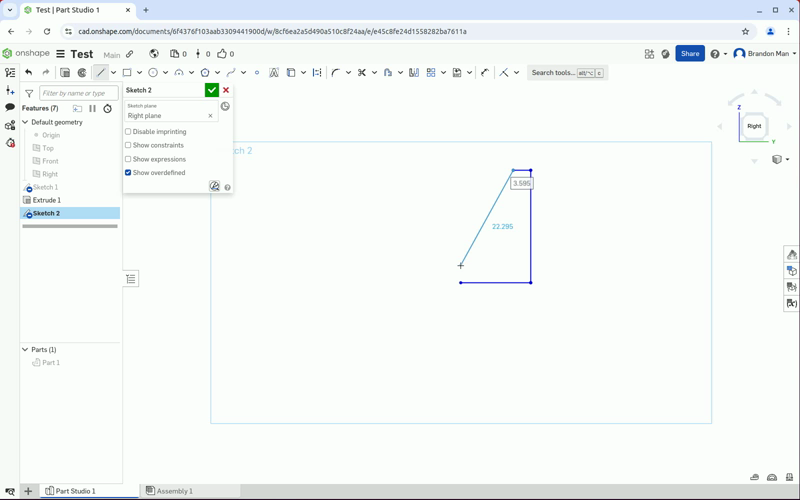
key_up(shift)
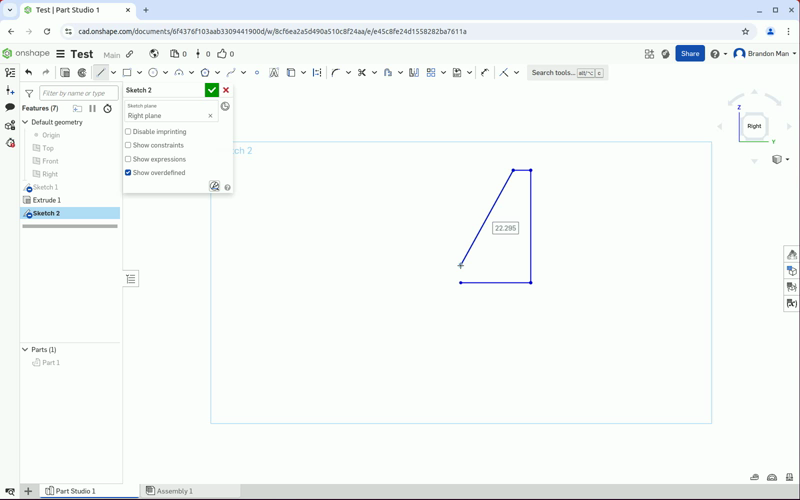
mouse_move(490, 265)
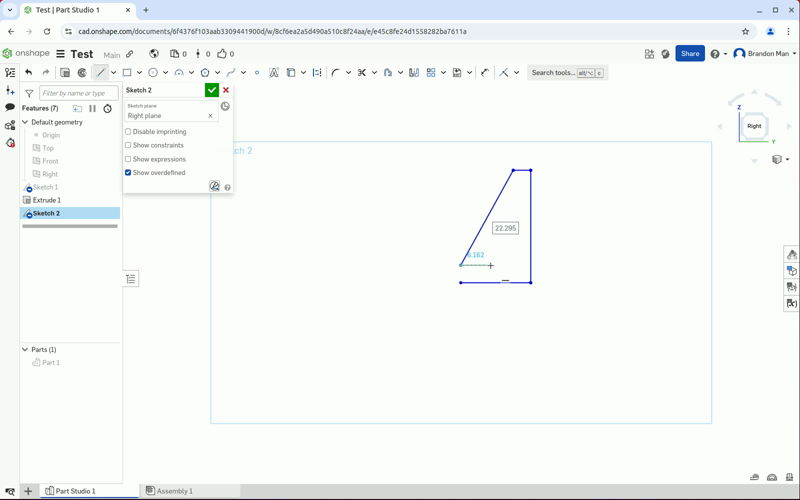
key_down(shift)
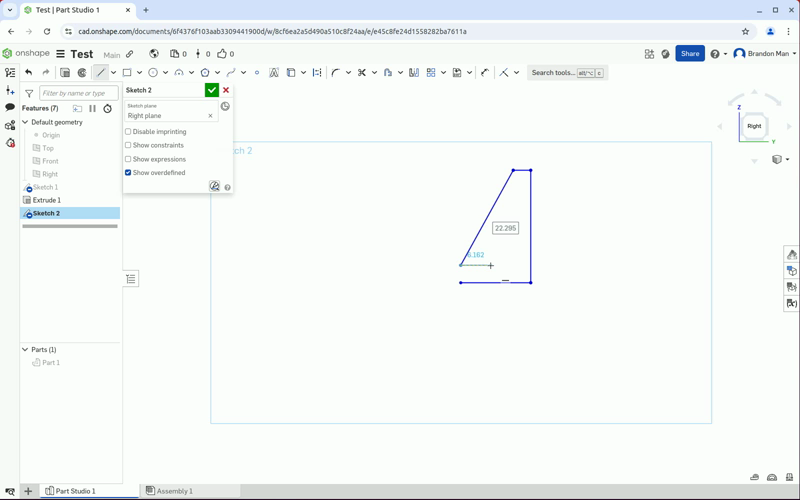
mouse_move(460, 282)
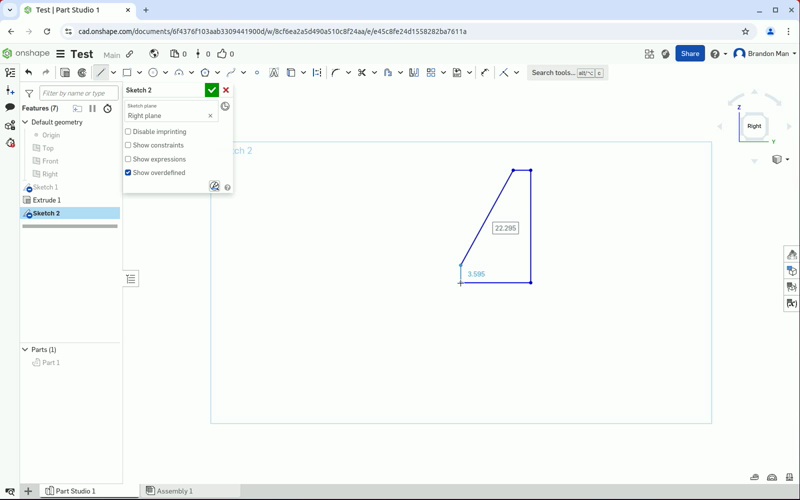
key_up(shift)
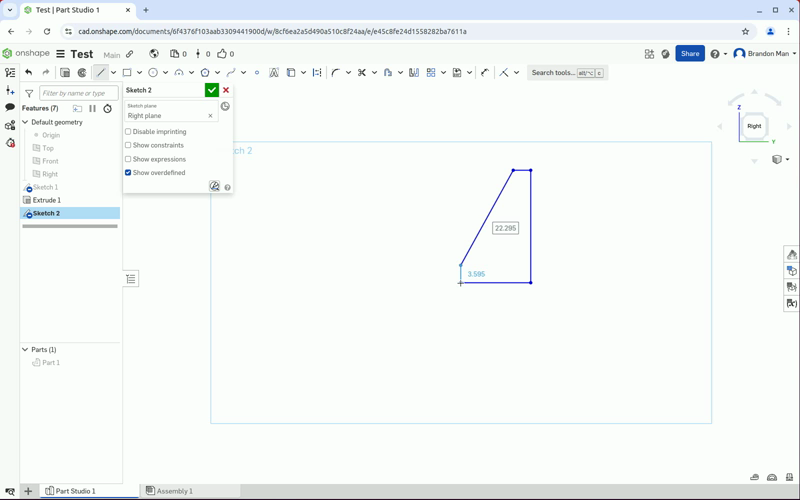
click(460, 282)
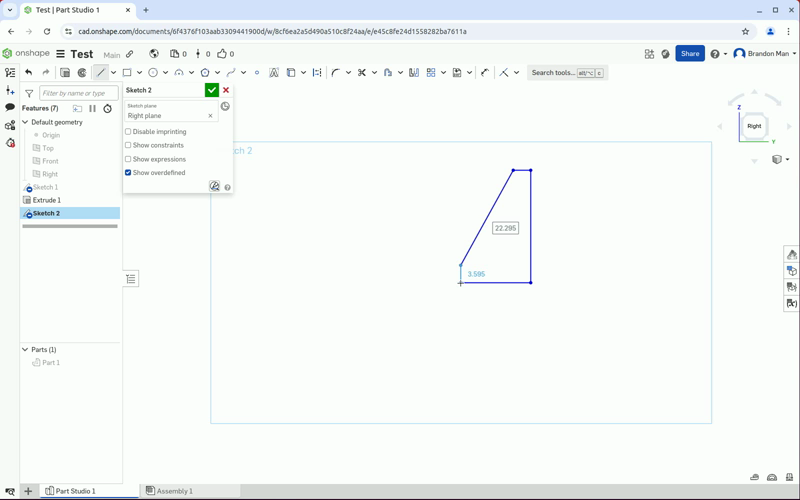
key(esc)
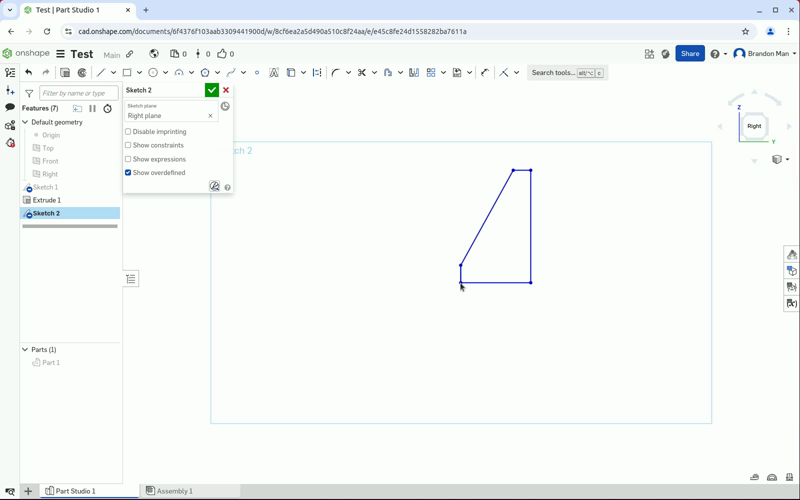
mouse_move(502, 216)
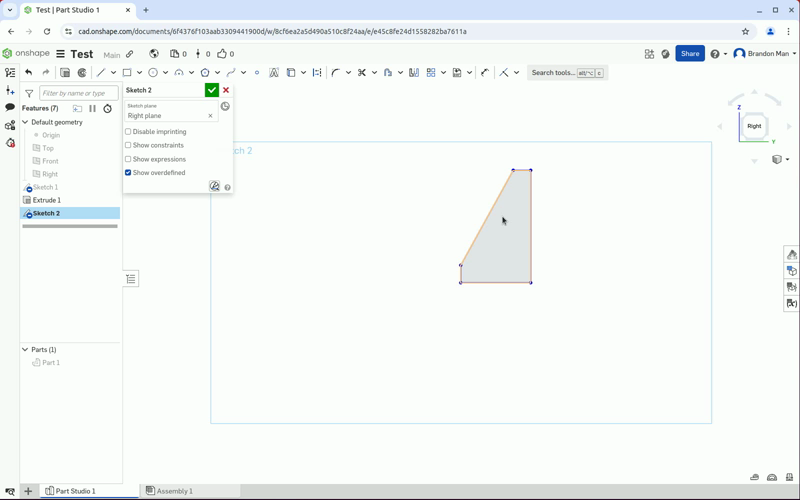
click(502, 216)
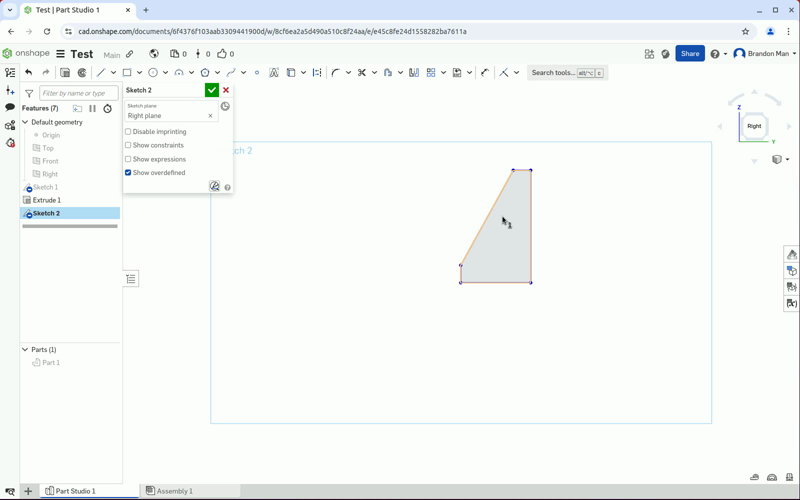
mouse_move(73, 352)
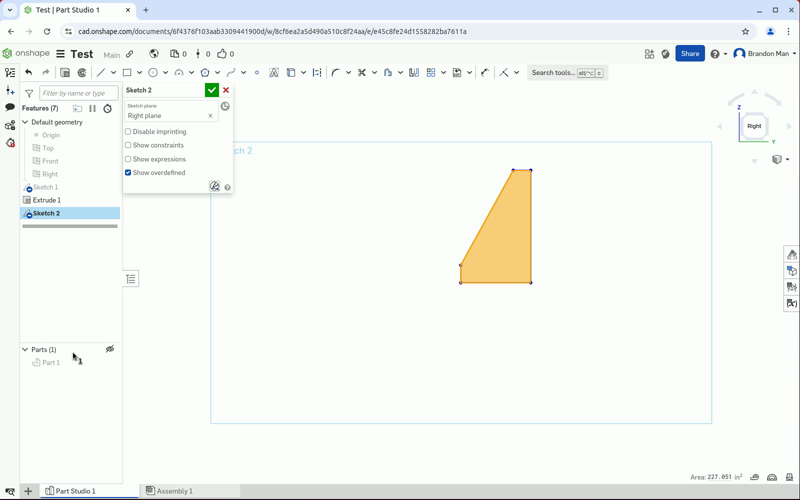
key(shift+y)
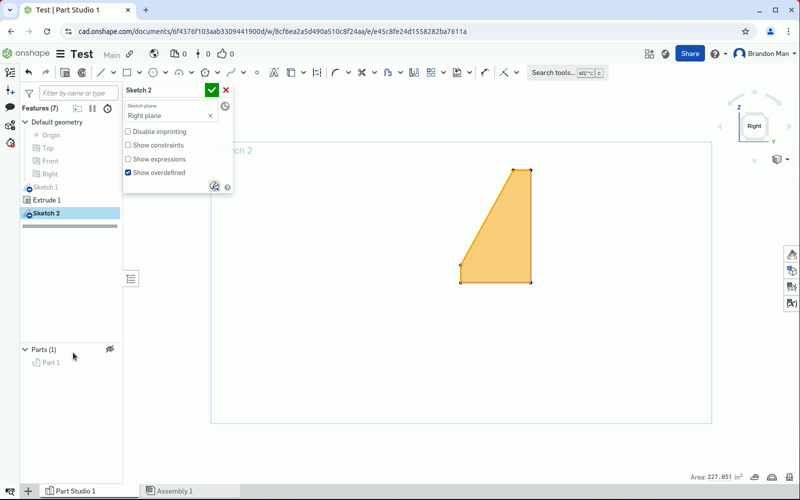
key(shift+e)
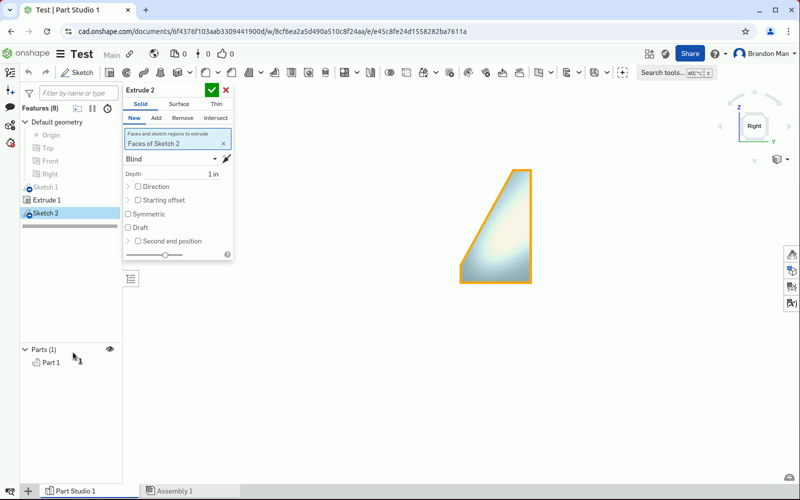
mouse_move(143, 106)
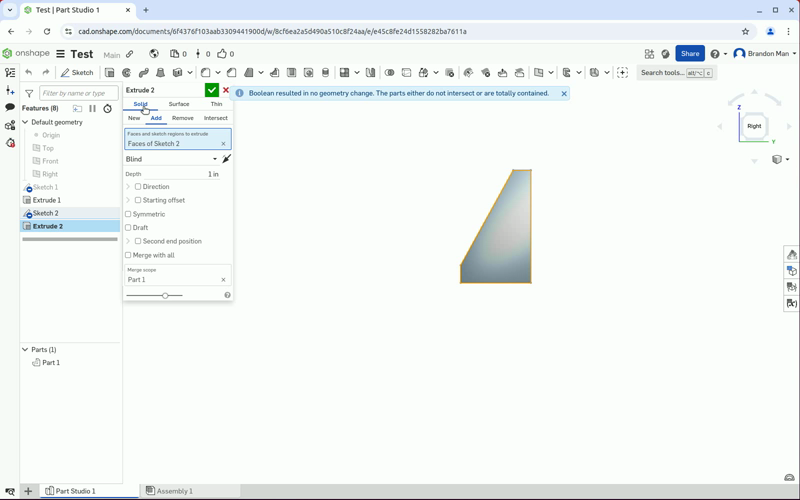
click(143, 106)
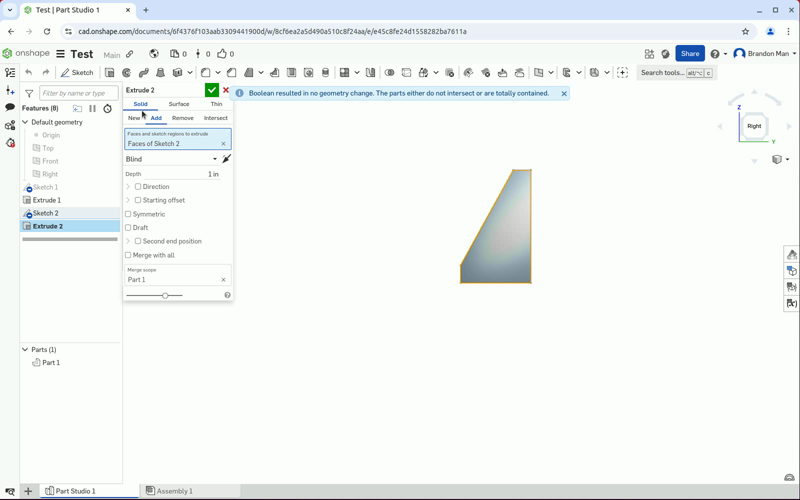
mouse_move(137, 120)
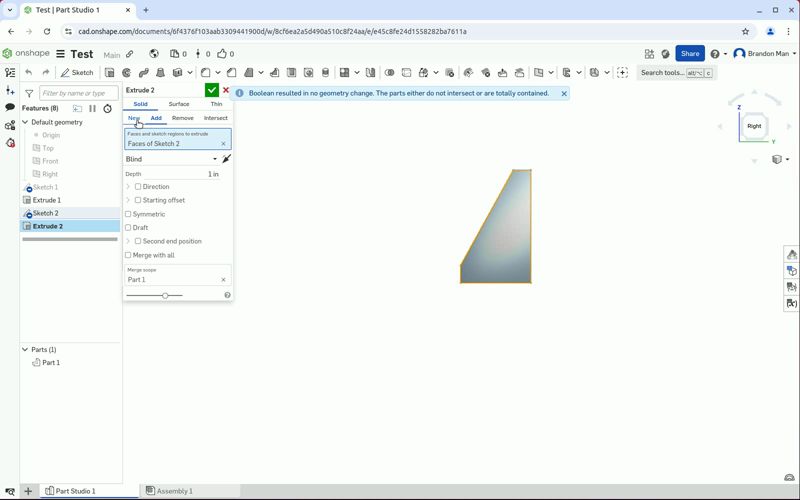
click(137, 120)
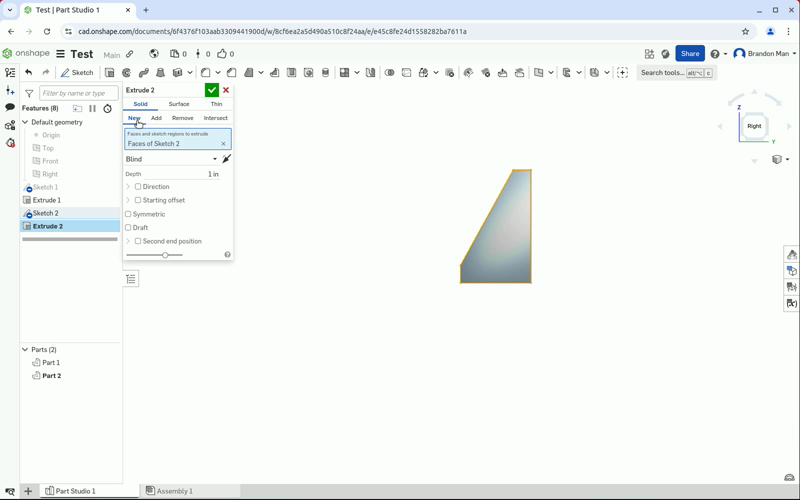
key(tab, 4)
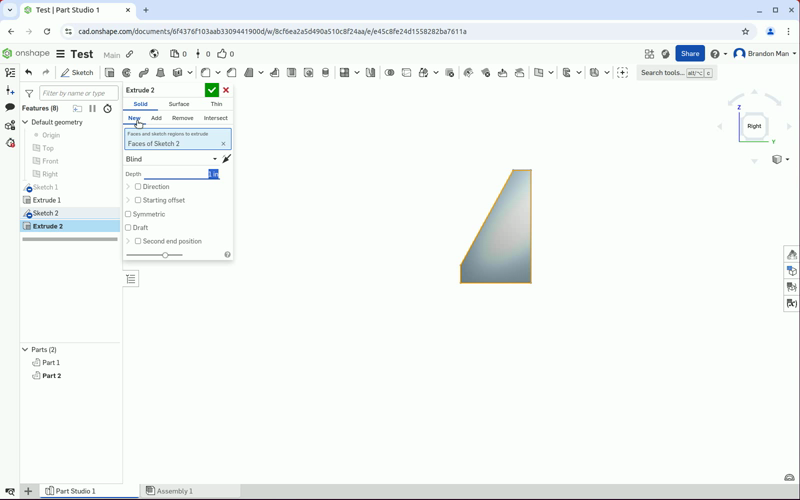
text(21.423)
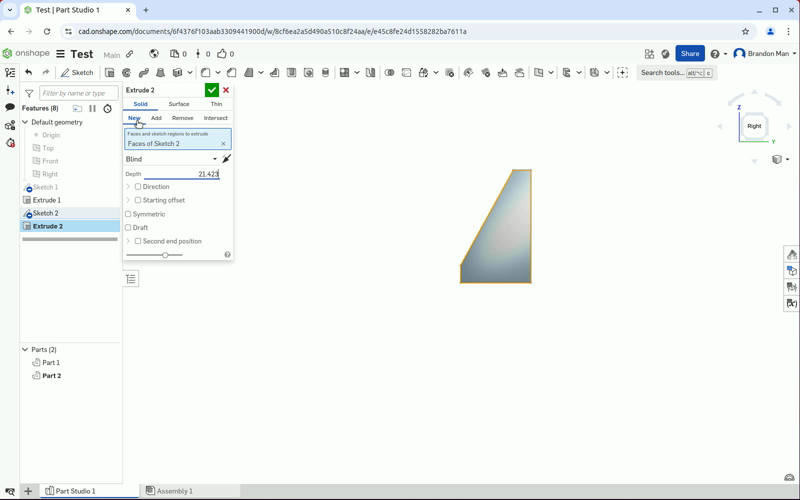
key(enter)
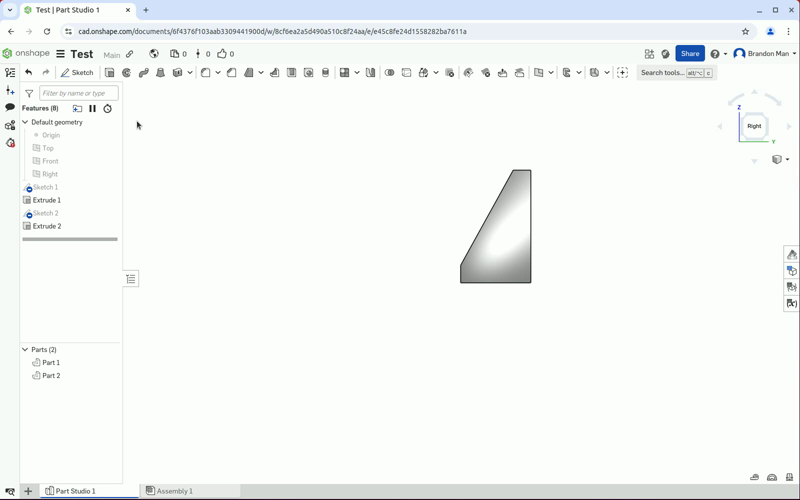
key(shift+h)
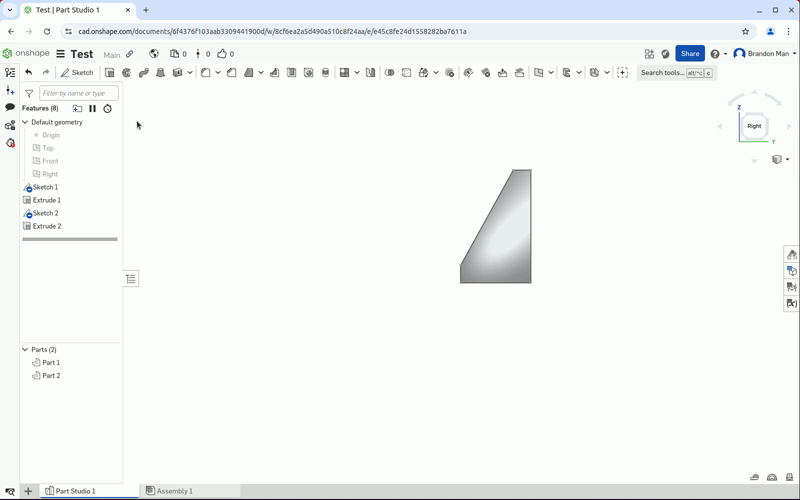
key(shift+h)
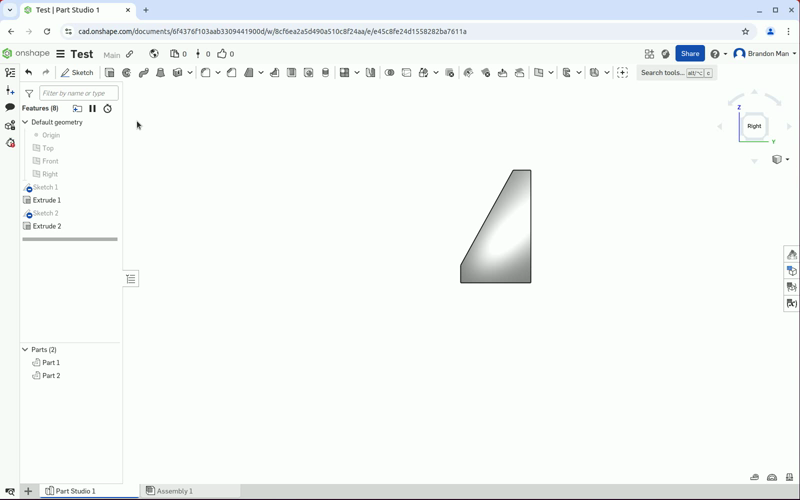
mouse_move(73, 189)
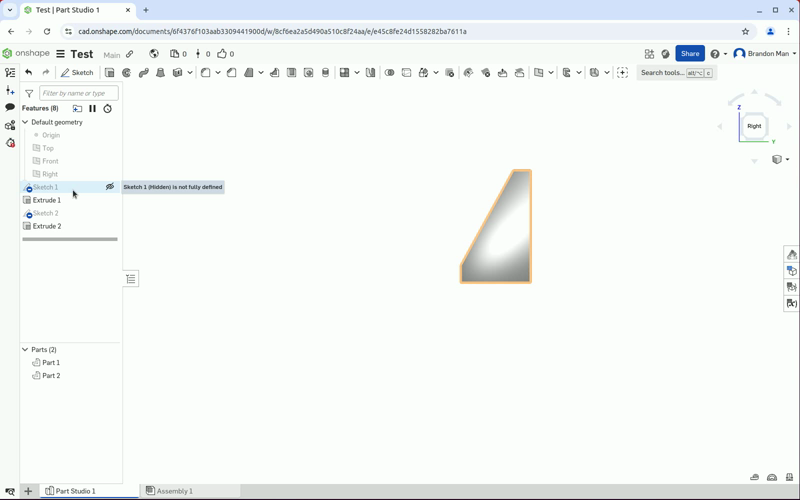
click(73, 189)
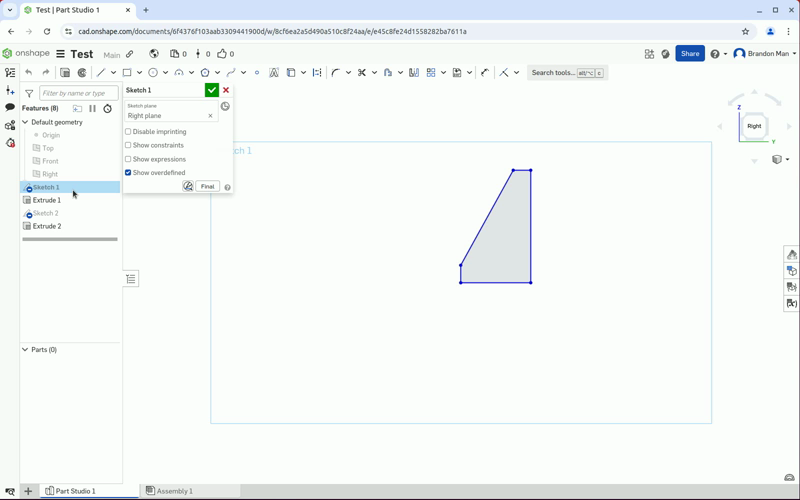
mouse_move(229, 92)
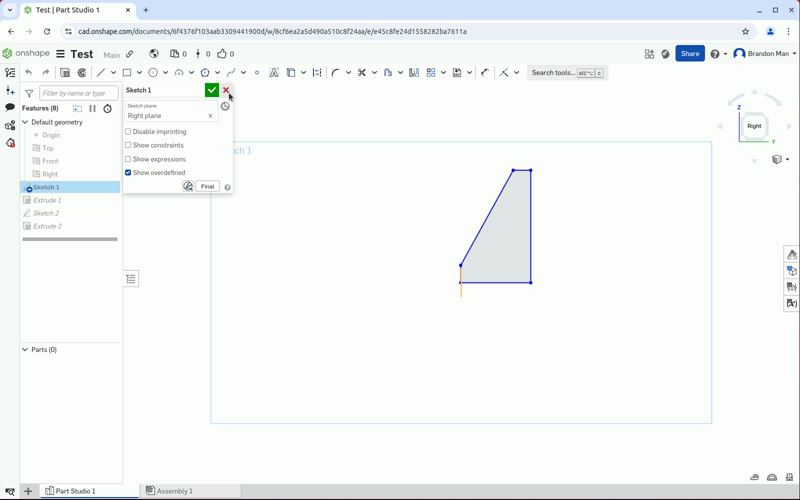
click(229, 92)
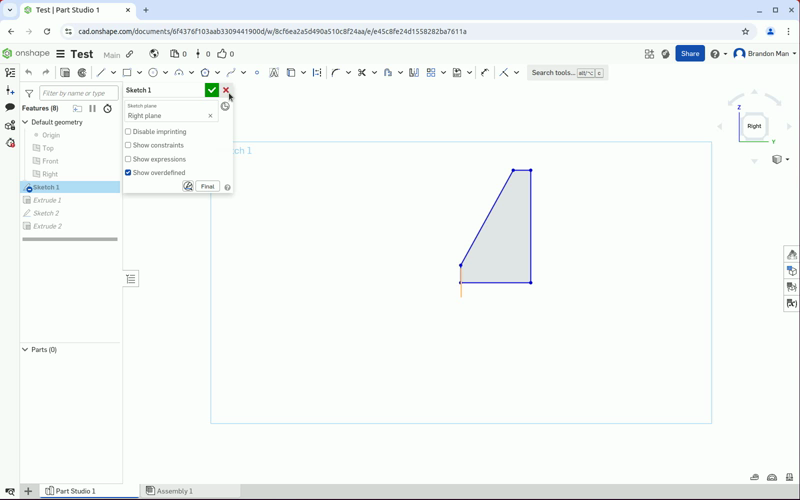
key(shift+s)
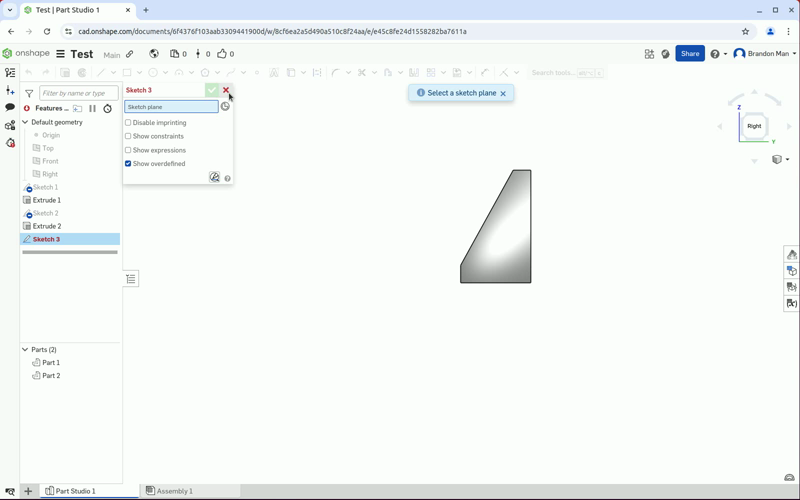
mouse_move(73, 176)
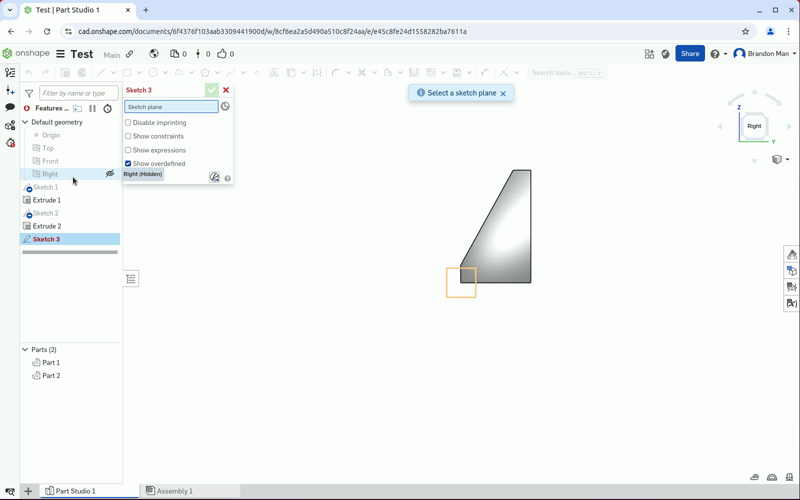
click(73, 176)
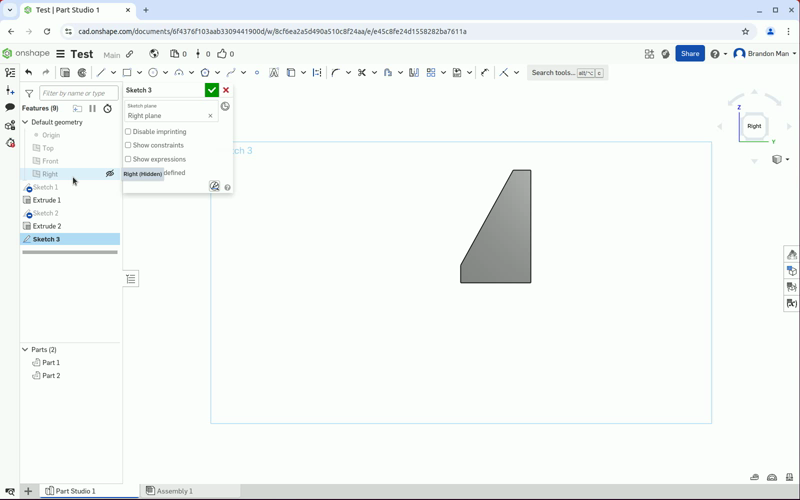
mouse_move(73, 352)
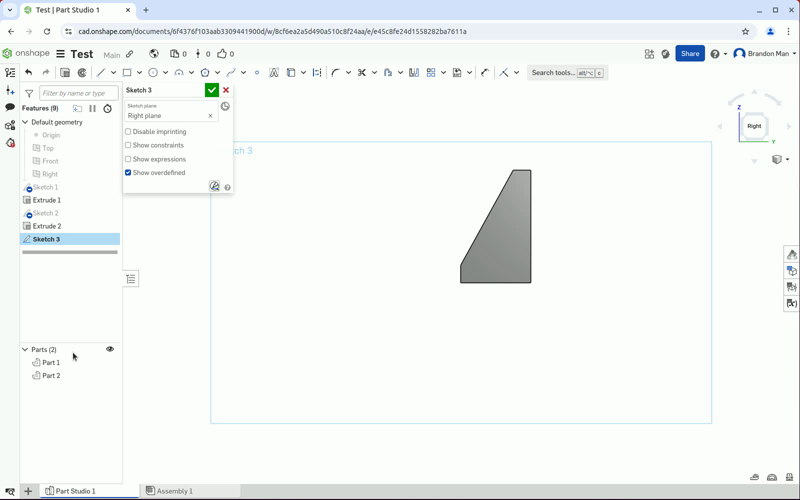
key(y)
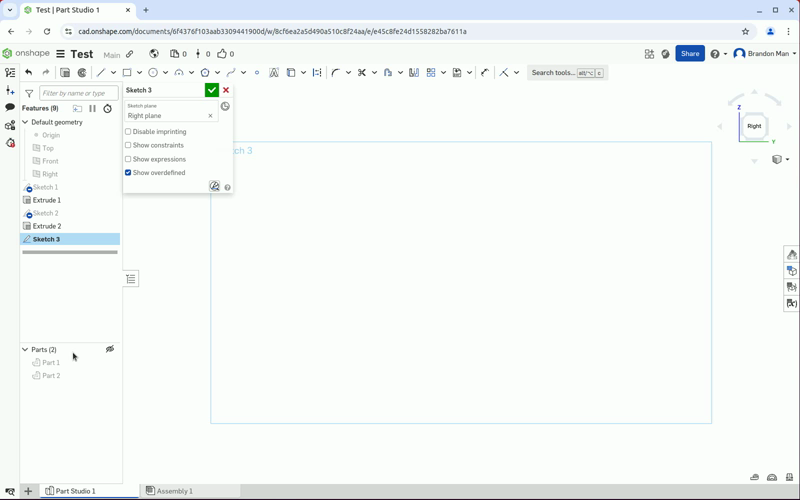
key(l)
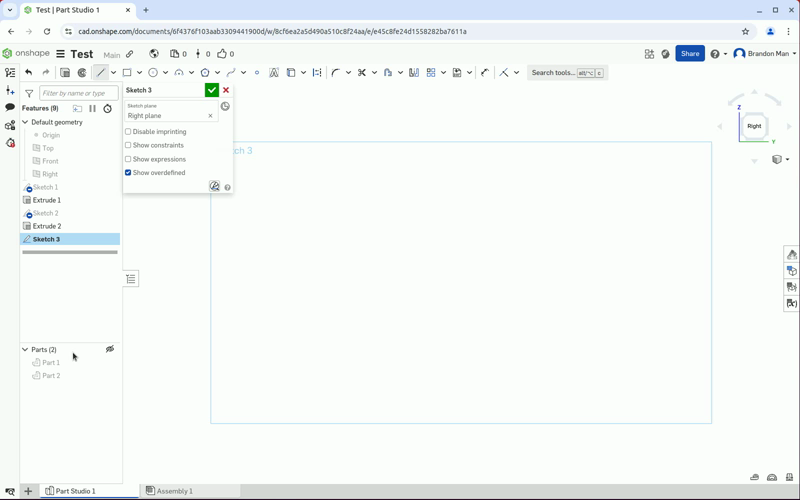
key_down(shift)
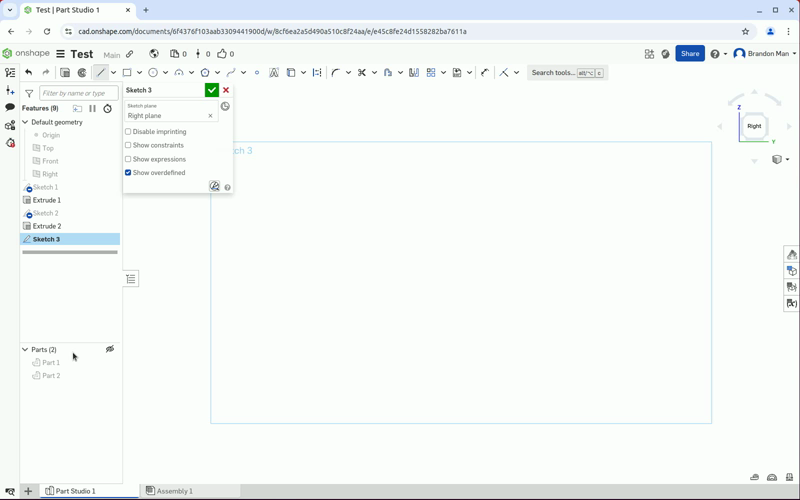
mouse_move(460, 282)
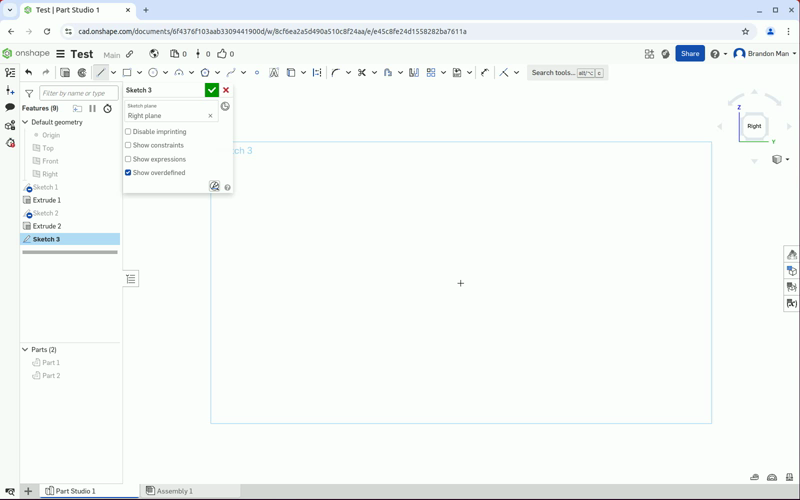
click(460, 282)
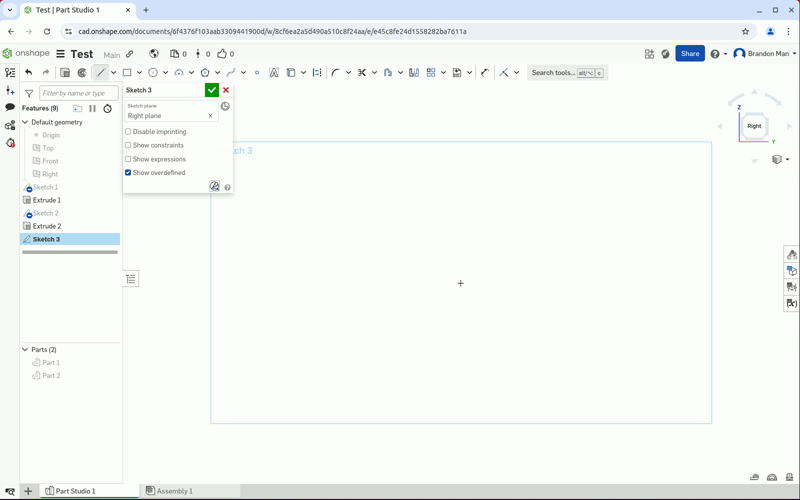
key_up(shift)
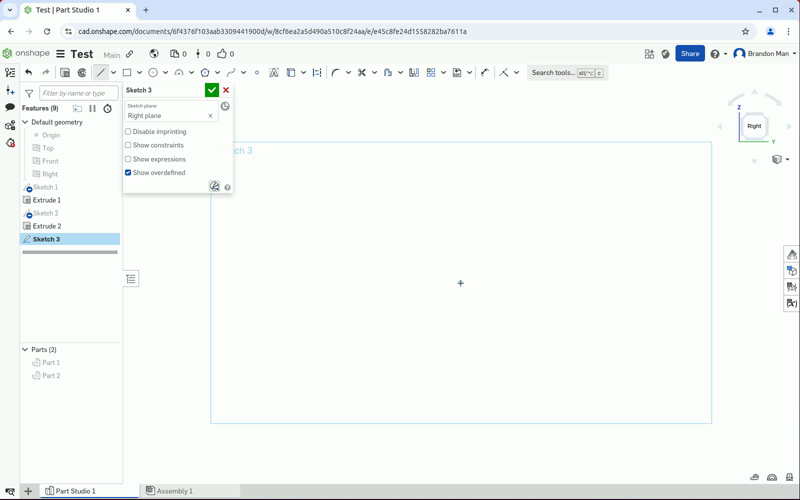
key_down(shift)
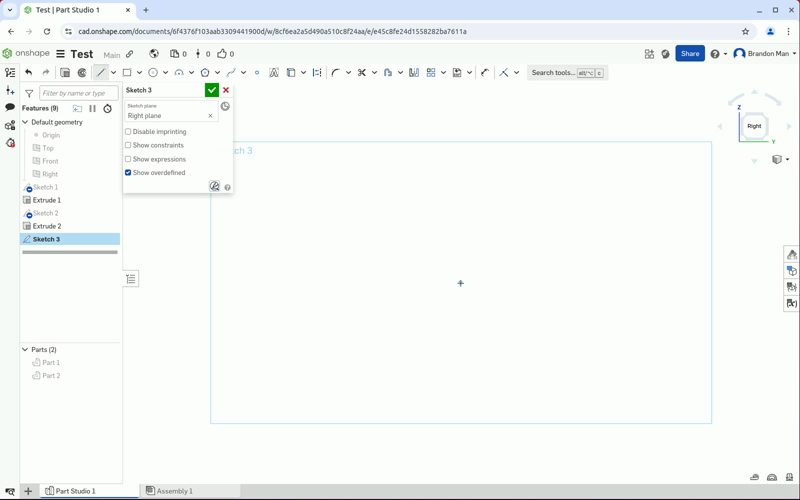
mouse_move(530, 282)
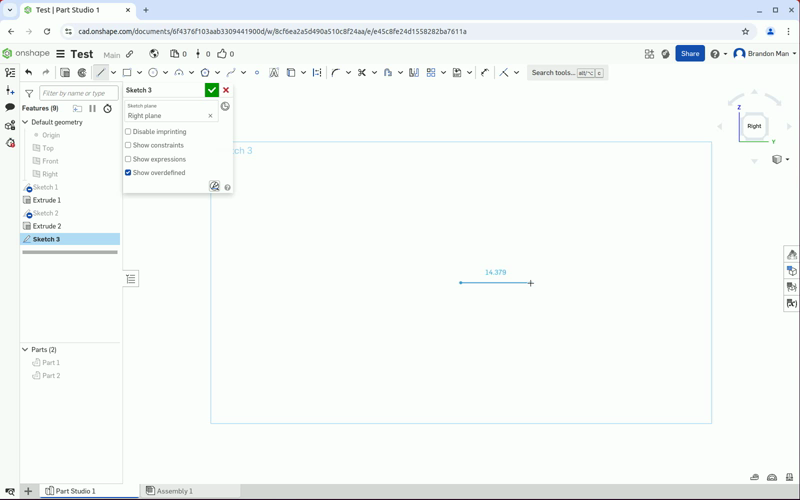
click(530, 282)
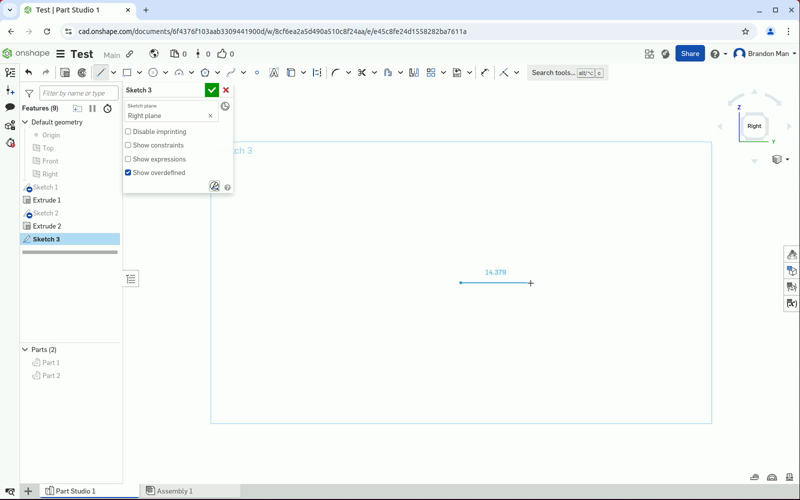
key_up(shift)
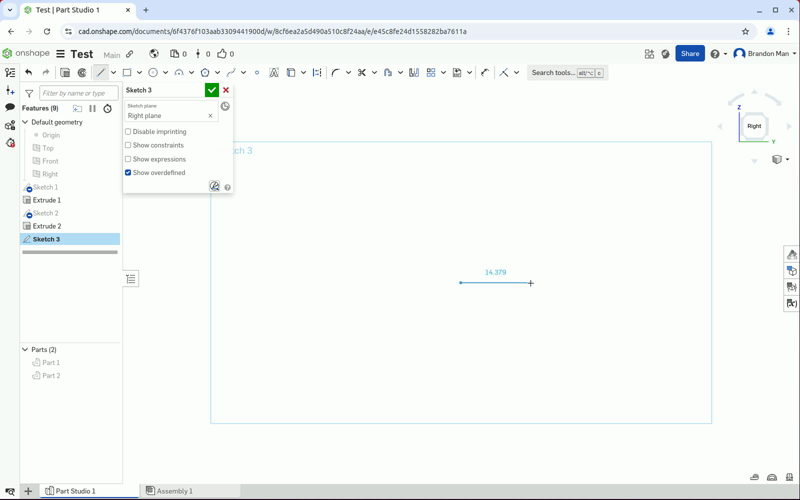
key_down(shift)
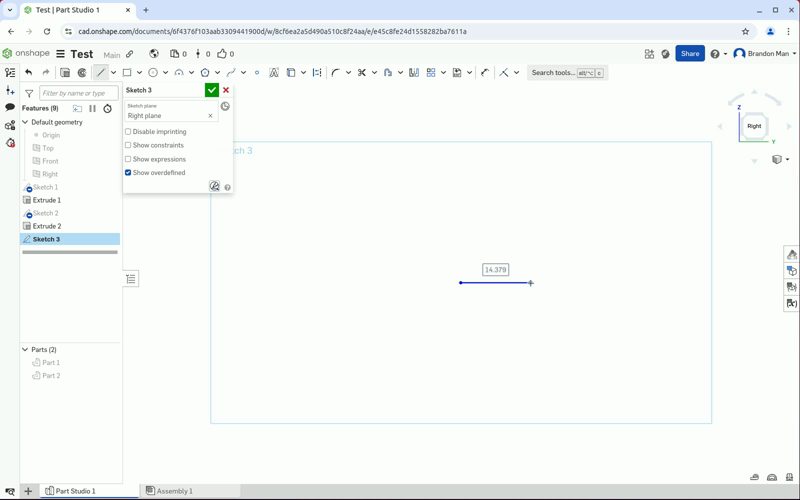
mouse_move(530, 170)
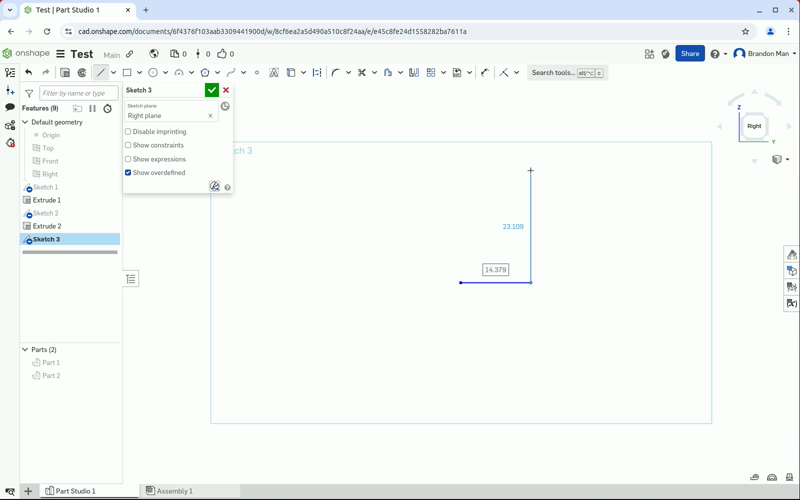
click(530, 170)
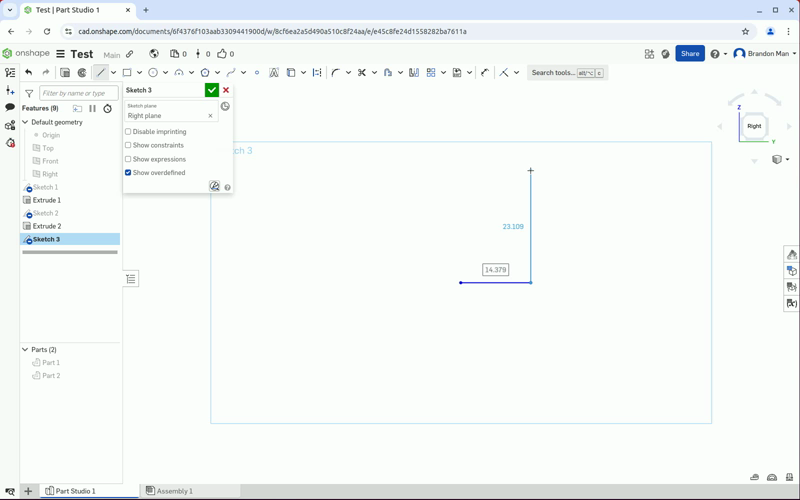
key_up(shift)
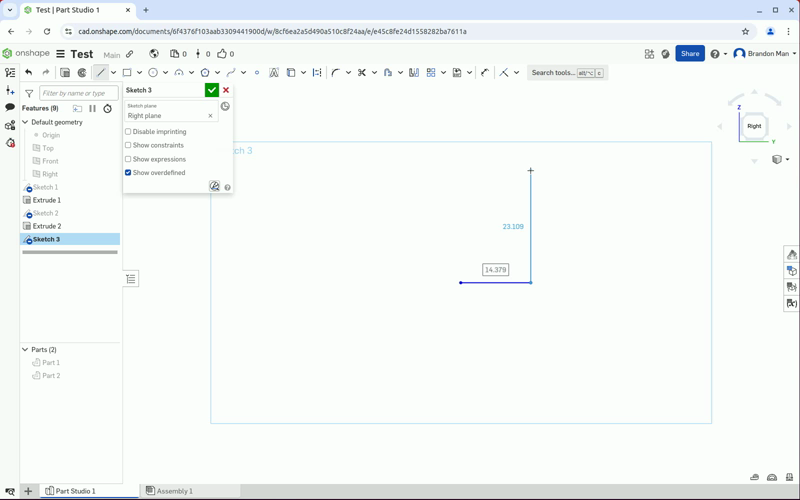
key_down(shift)
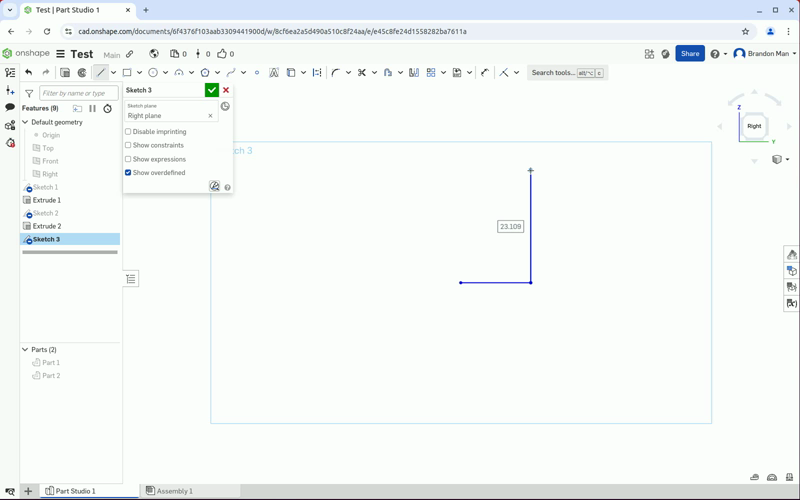
mouse_move(560, 170)
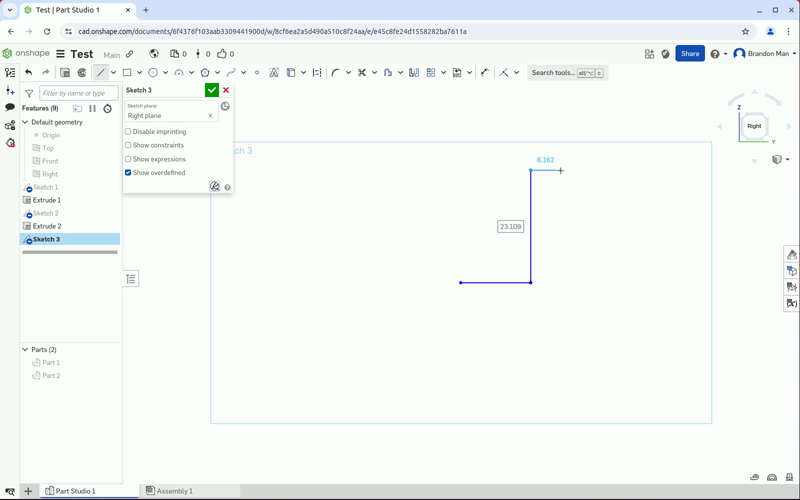
mouse_move(513, 170)
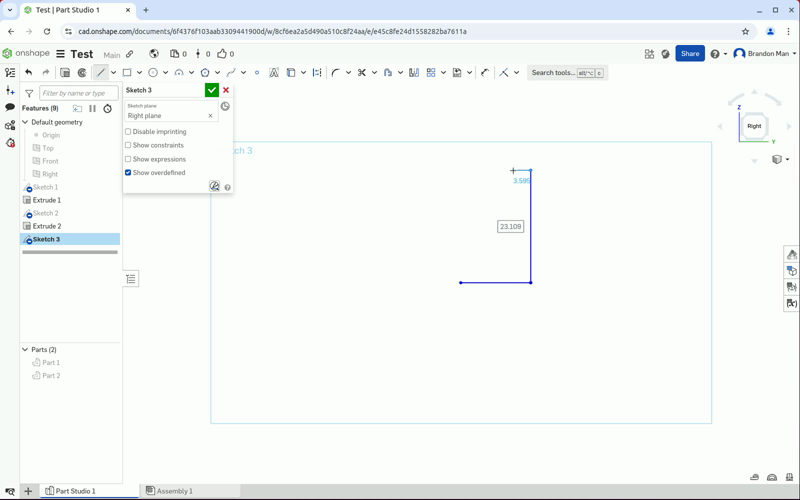
click(513, 170)
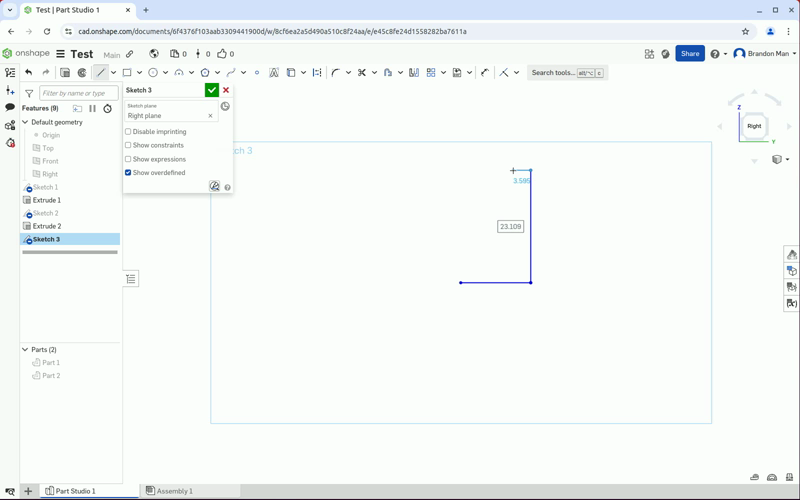
key_up(shift)
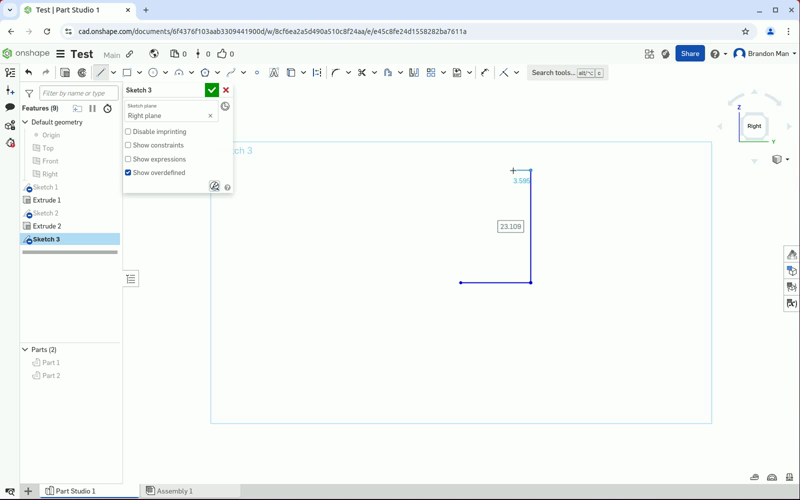
key_down(shift)
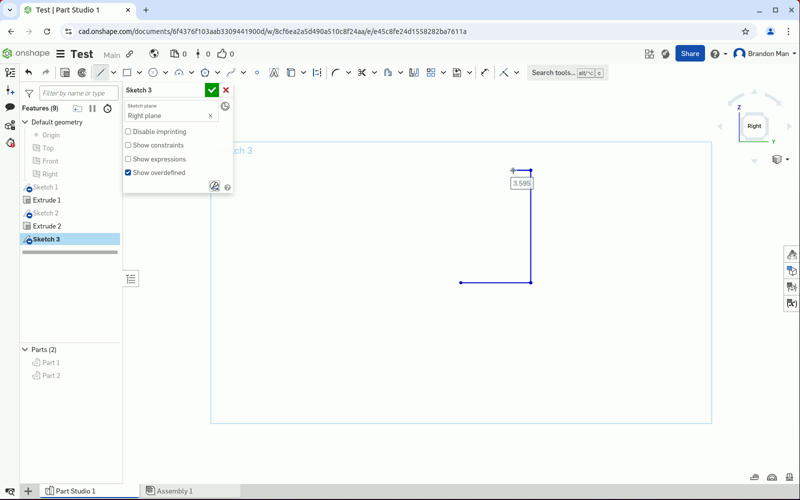
mouse_move(460, 265)
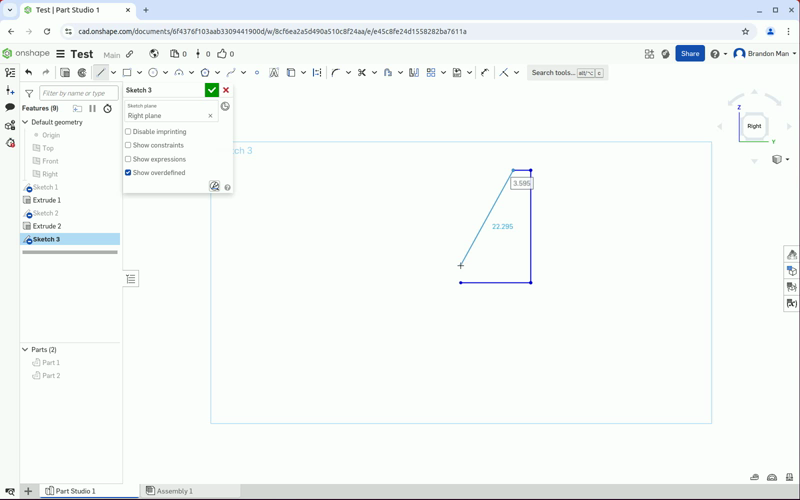
click(460, 265)
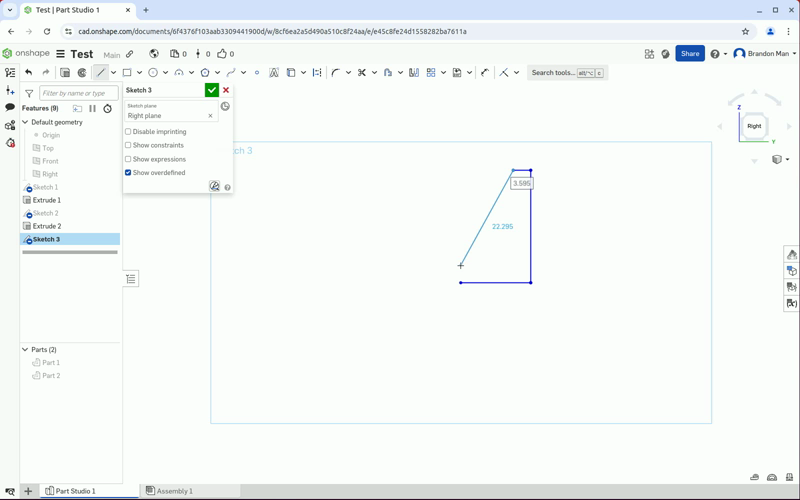
key_up(shift)
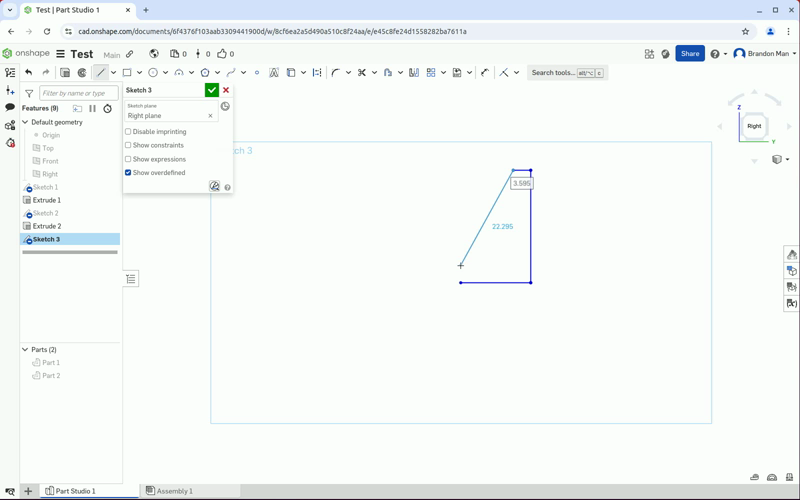
mouse_move(490, 265)
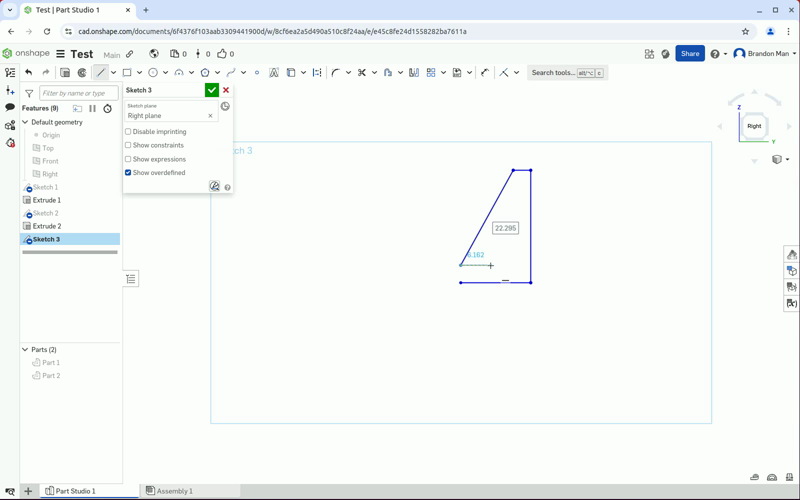
key_down(shift)
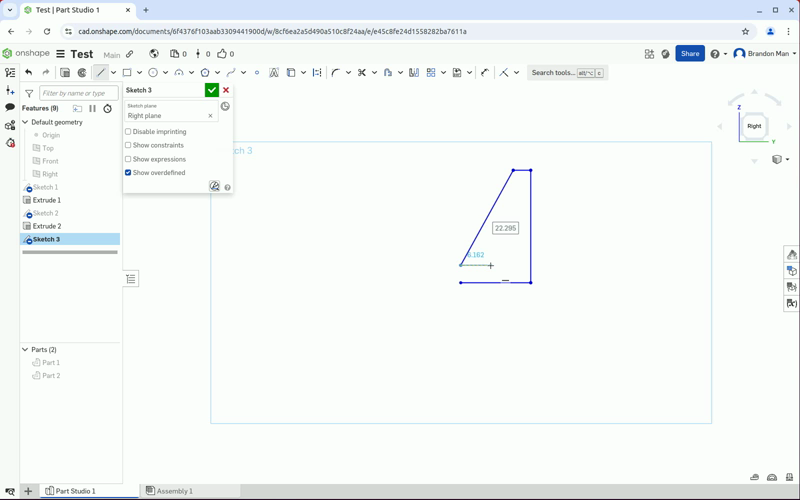
mouse_move(460, 282)
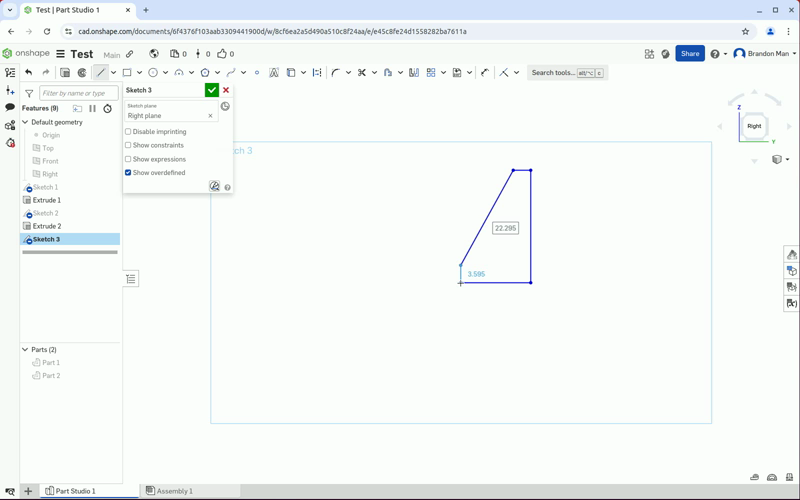
key_up(shift)
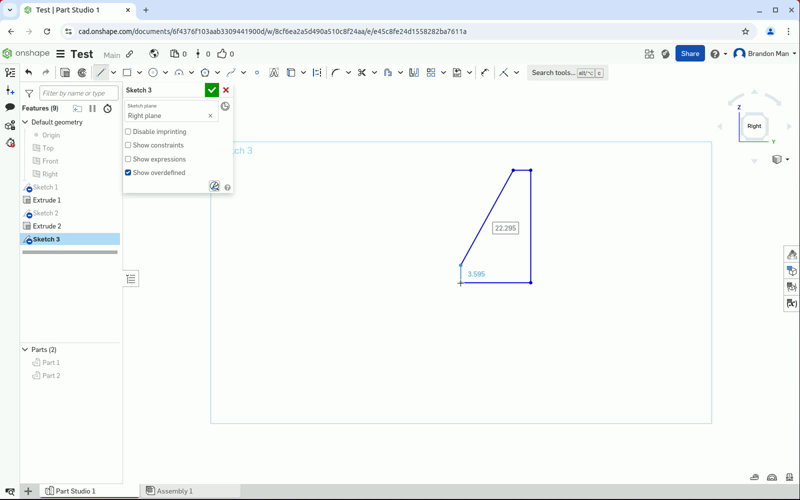
click(460, 282)
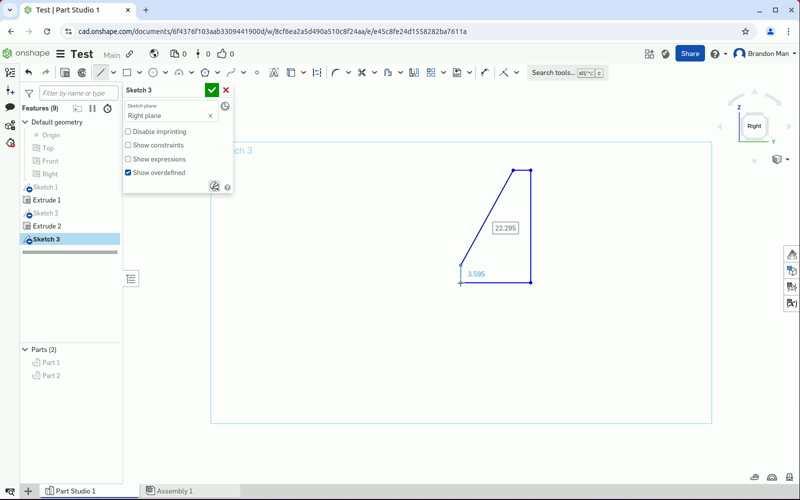
key(esc)
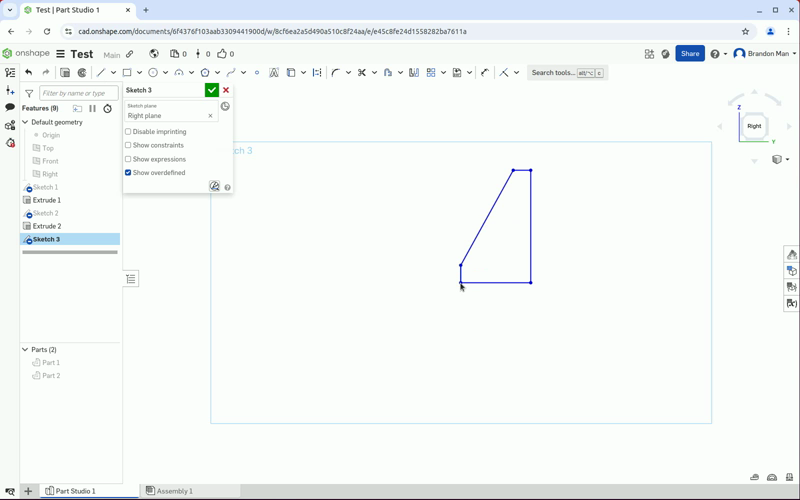
mouse_move(470, 269)
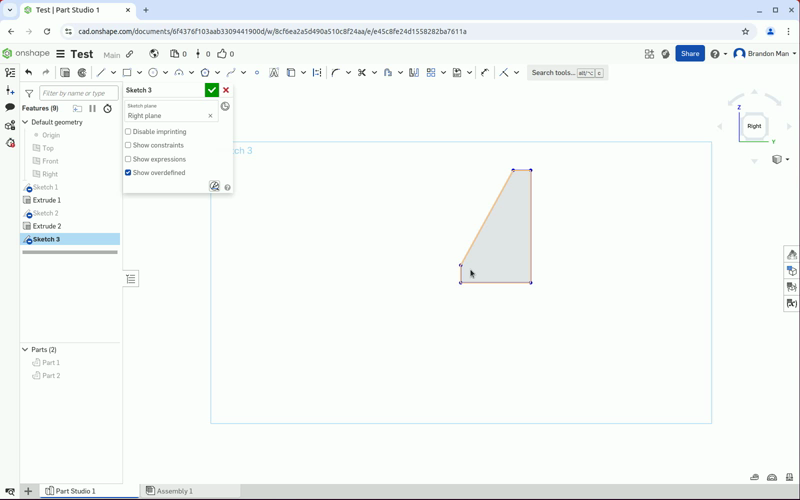
click(470, 269)
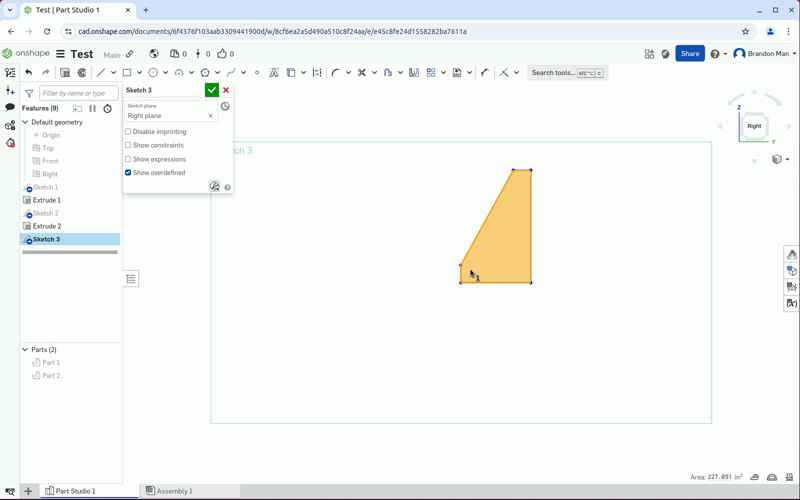
mouse_move(73, 352)
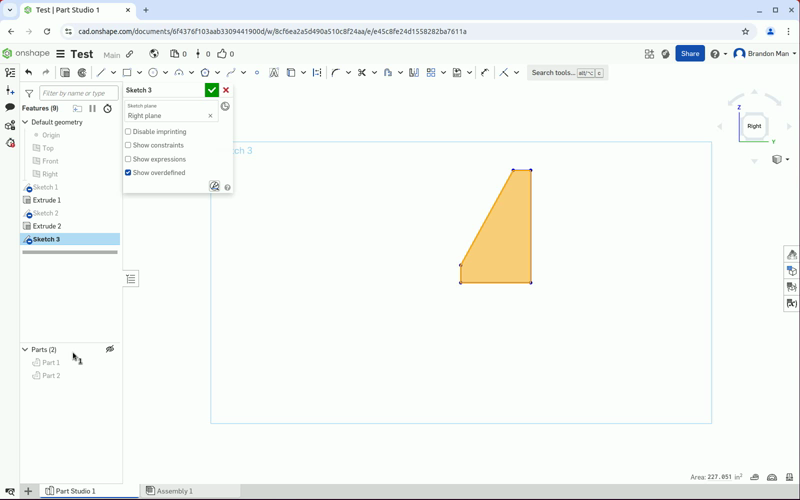
key(shift+y)
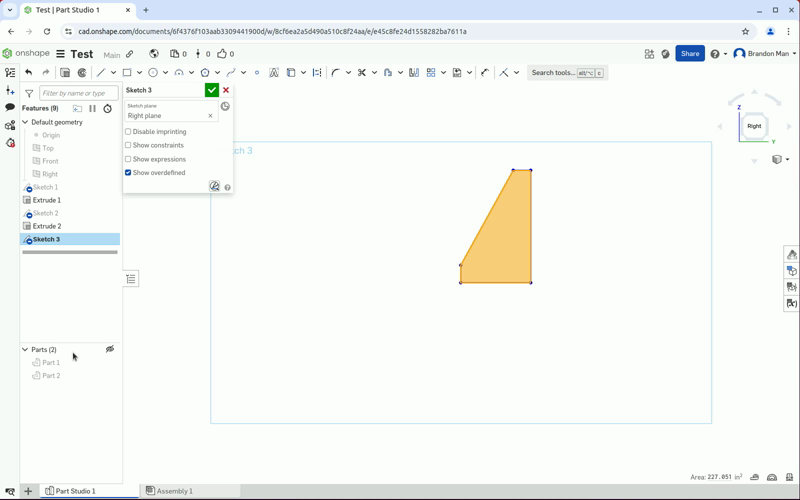
key(shift+e)
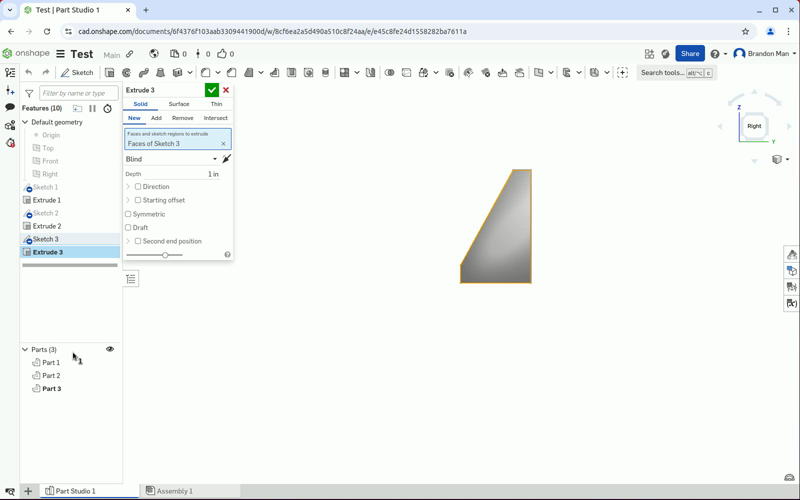
mouse_move(143, 106)
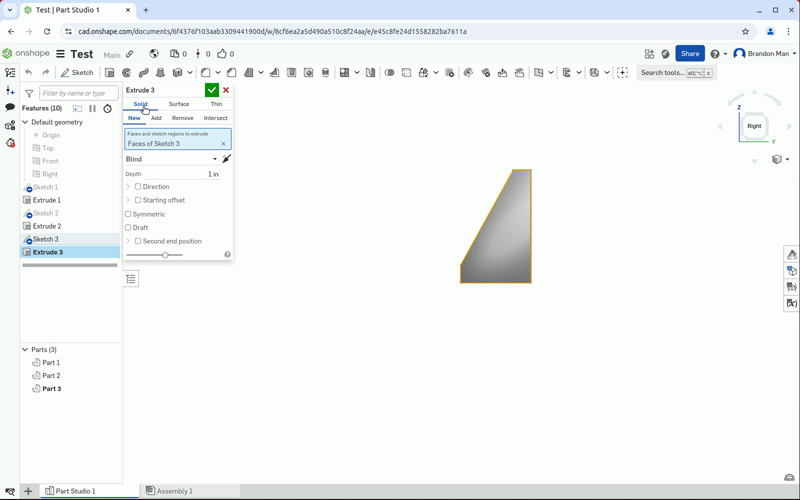
click(143, 106)
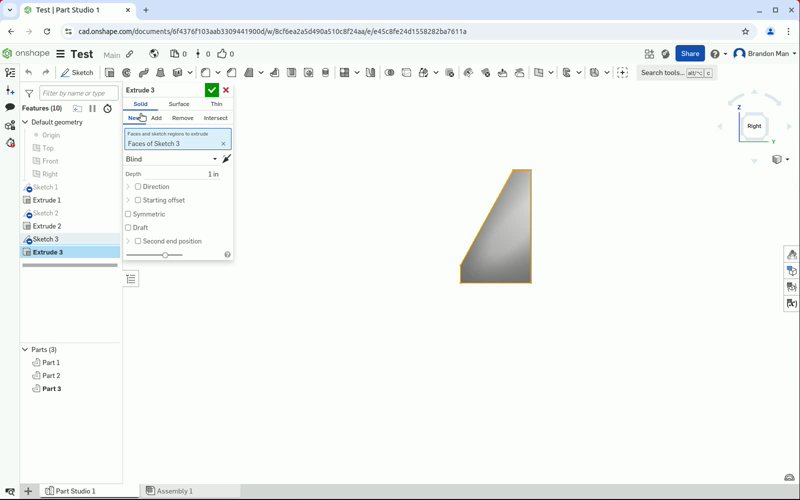
mouse_move(137, 120)
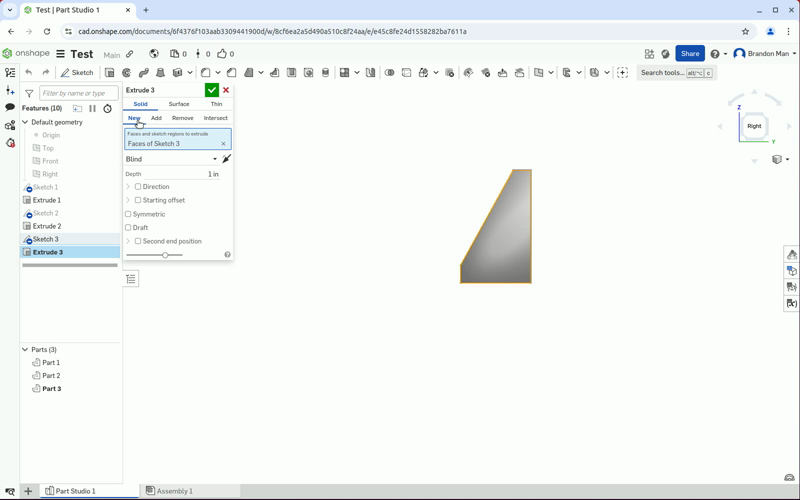
click(137, 120)
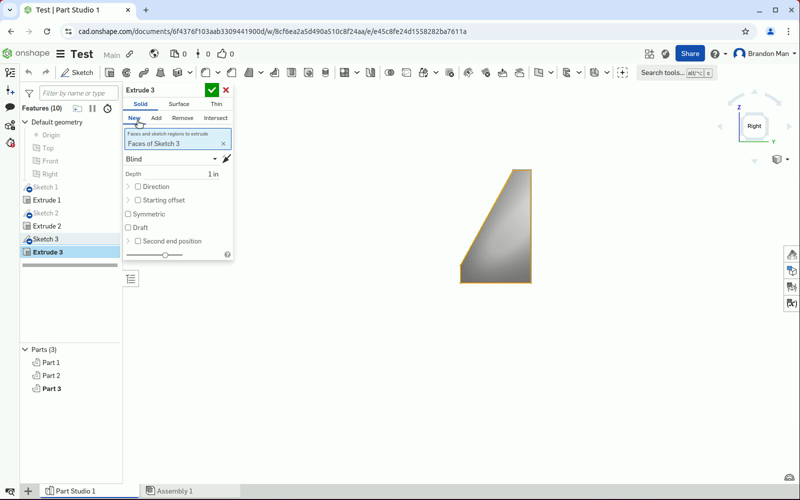
key(tab, 4)
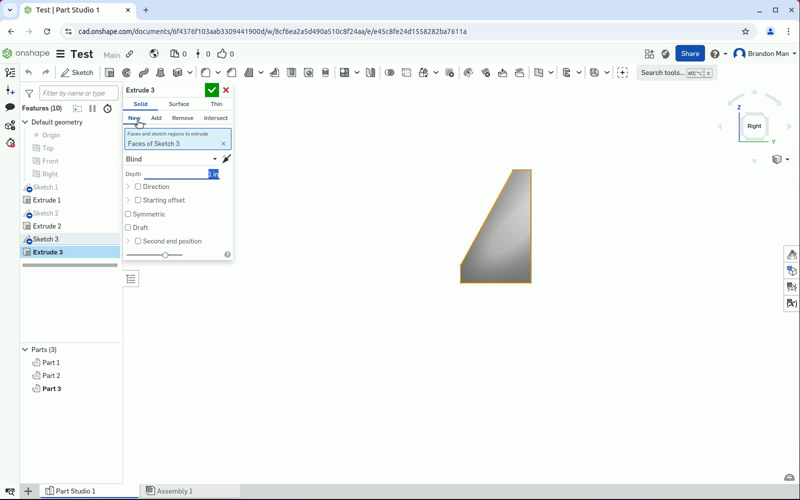
text(21.423)
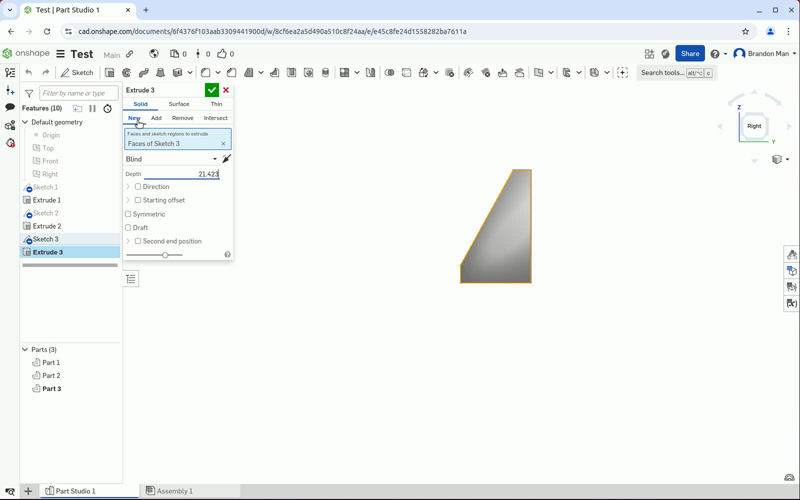
key(enter)
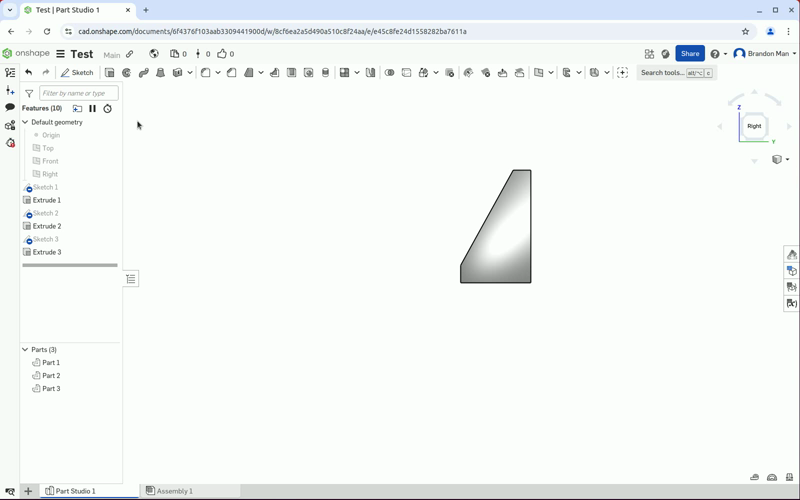
key(shift+h)
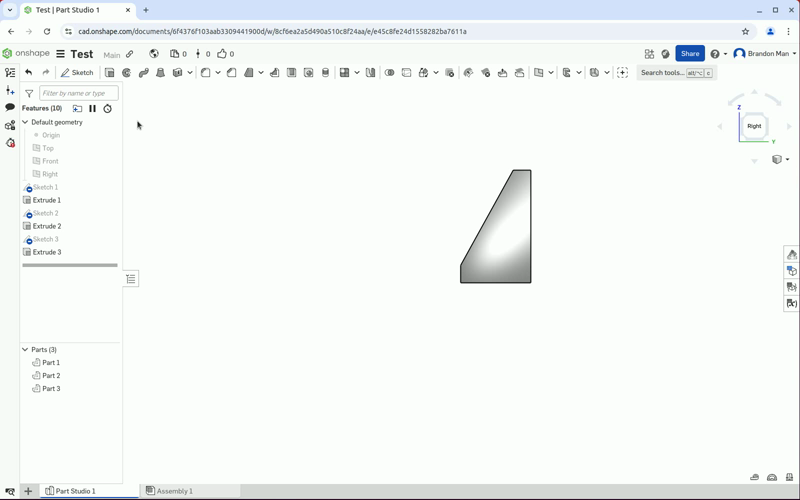
key(shift+h)
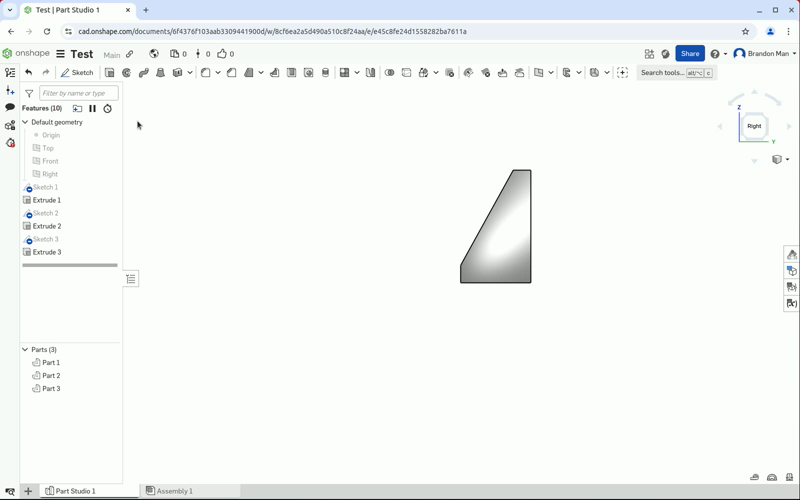
mouse_move(73, 189)
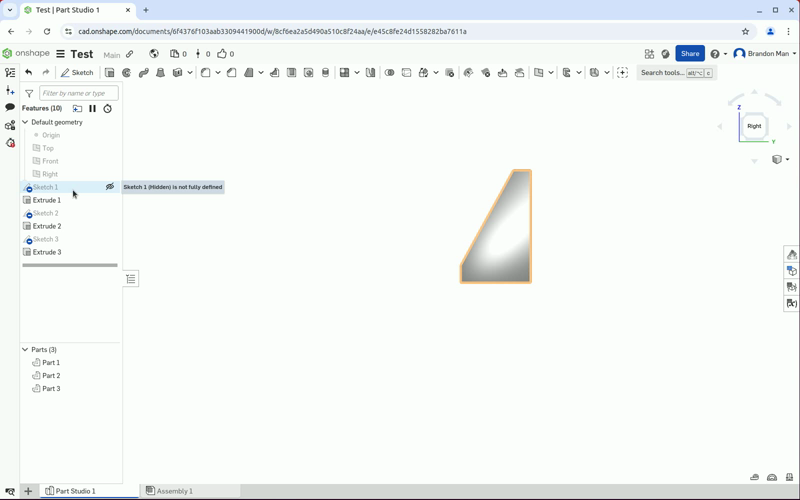
click(73, 189)
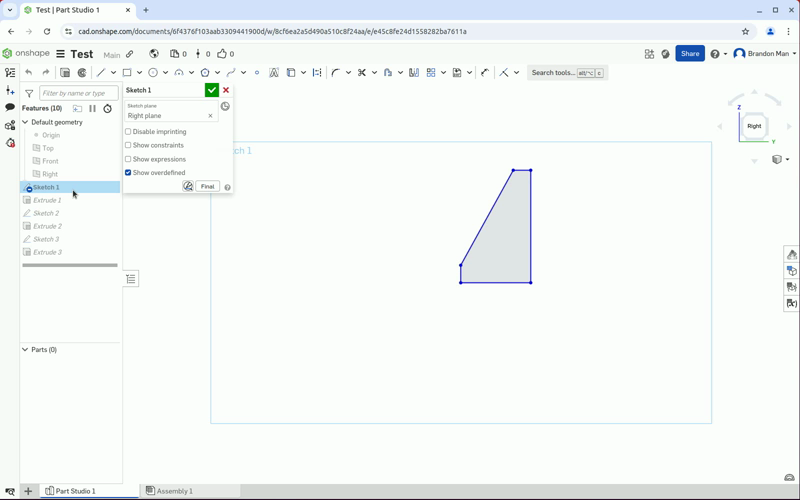
mouse_move(229, 92)
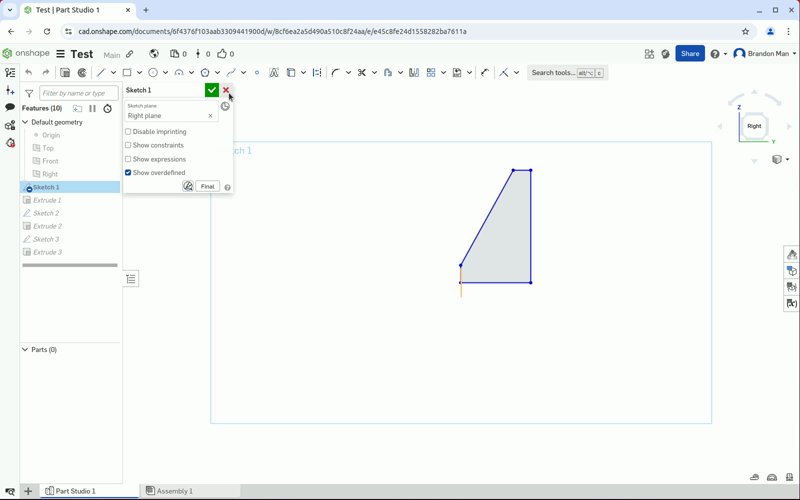
click(229, 92)
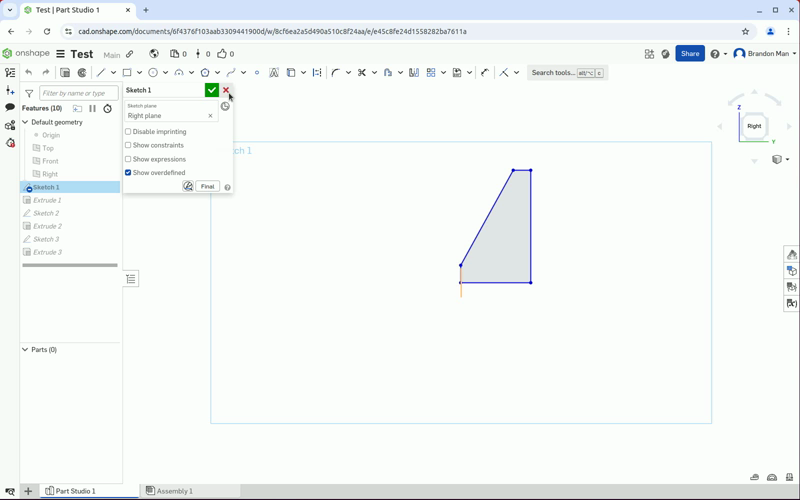
key(shift+s)
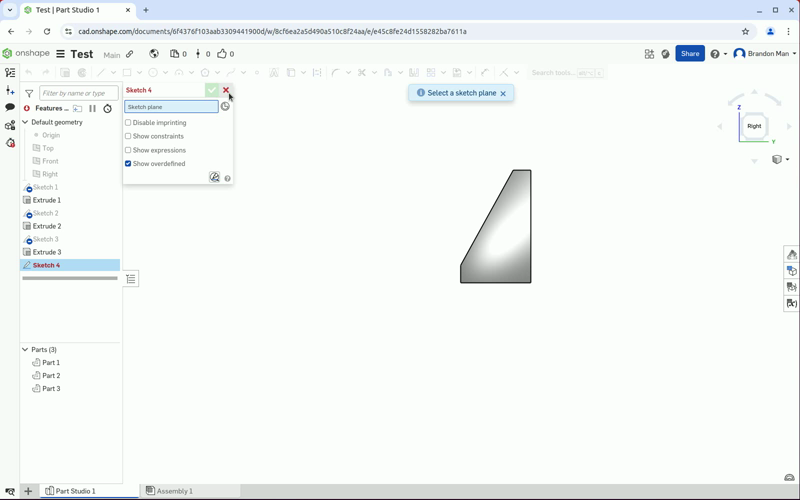
mouse_move(73, 176)
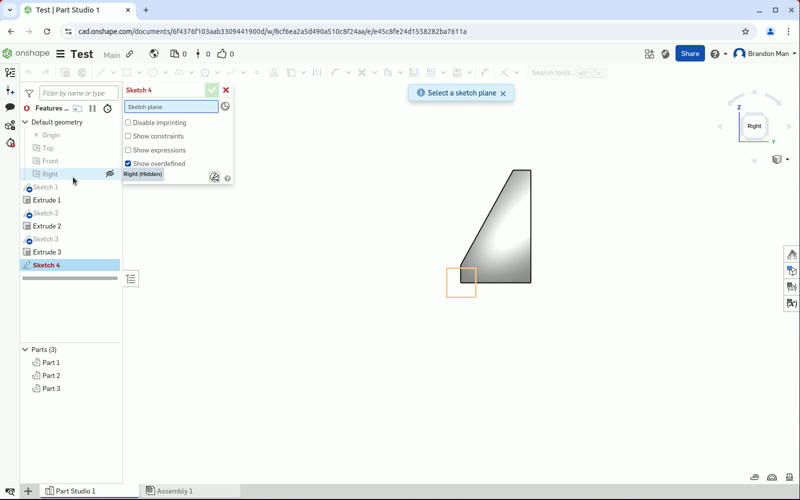
click(73, 176)
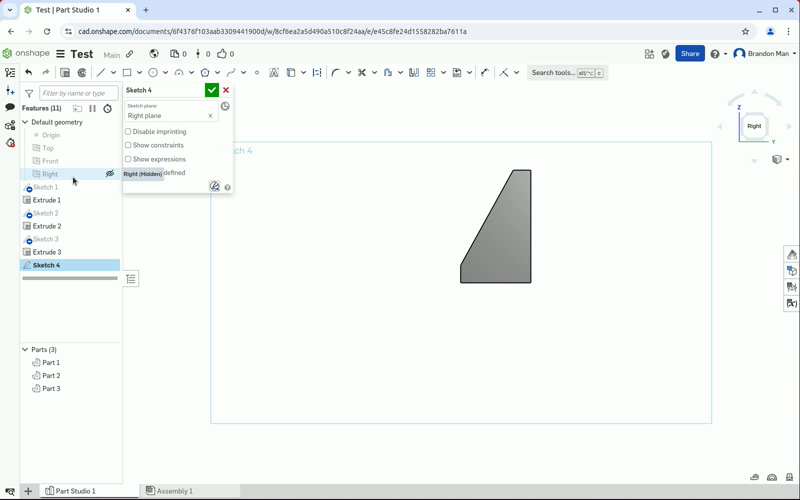
mouse_move(73, 352)
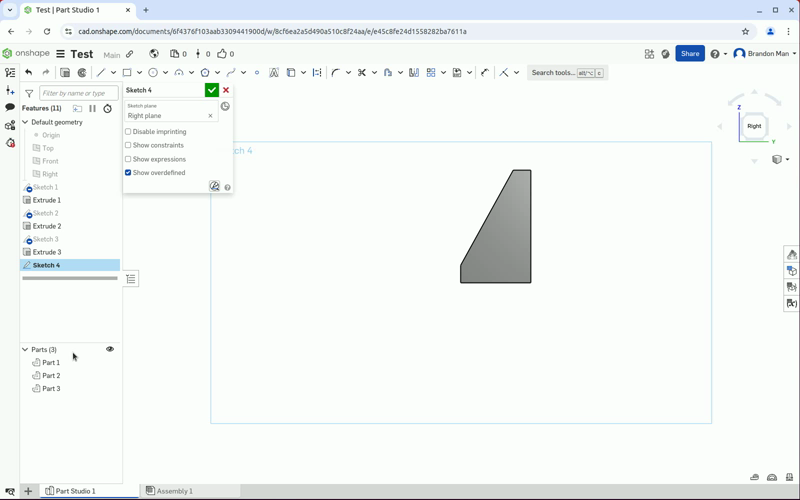
key(y)
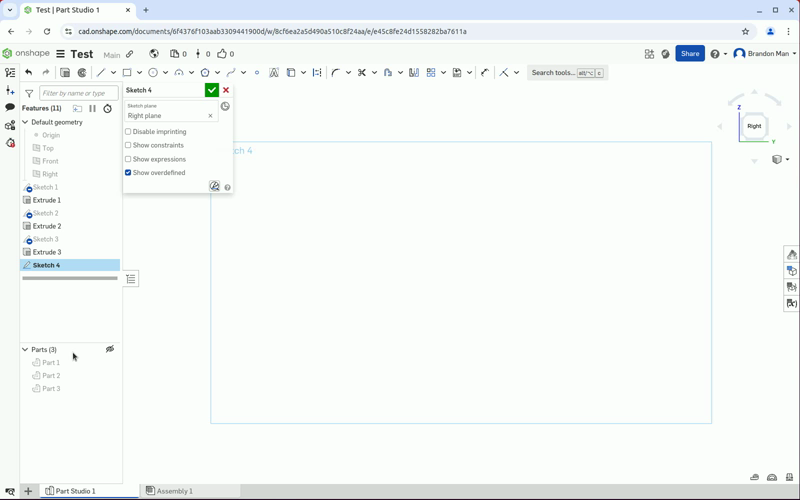
key(l)
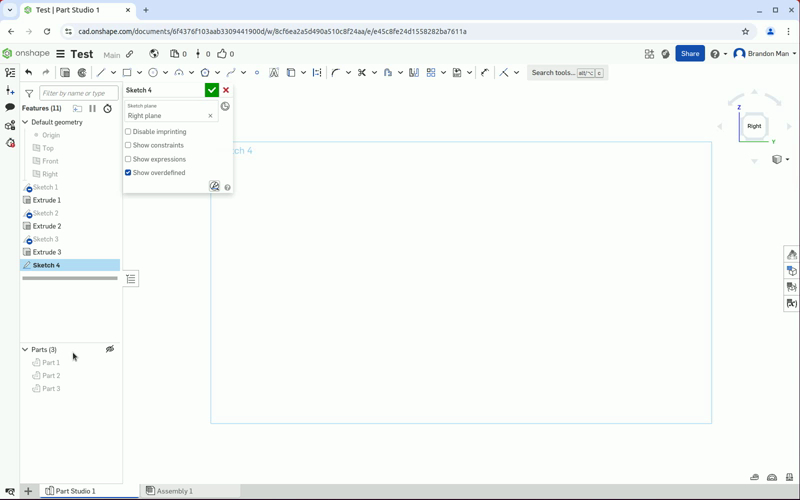
key_down(shift)
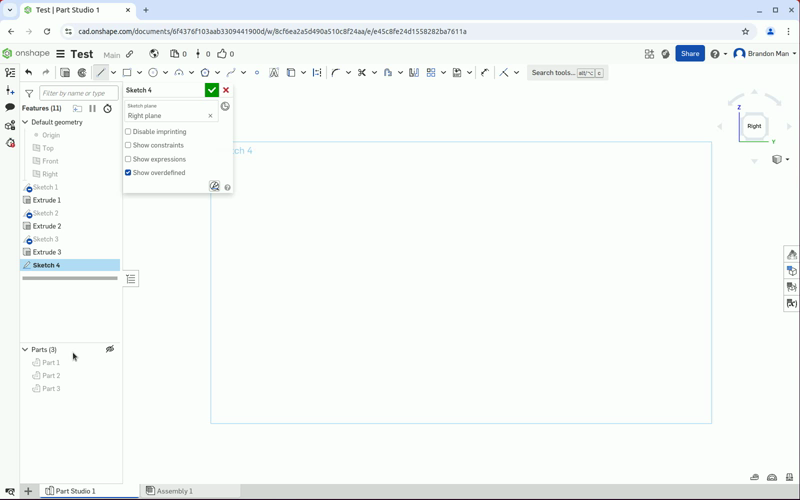
mouse_move(460, 265)
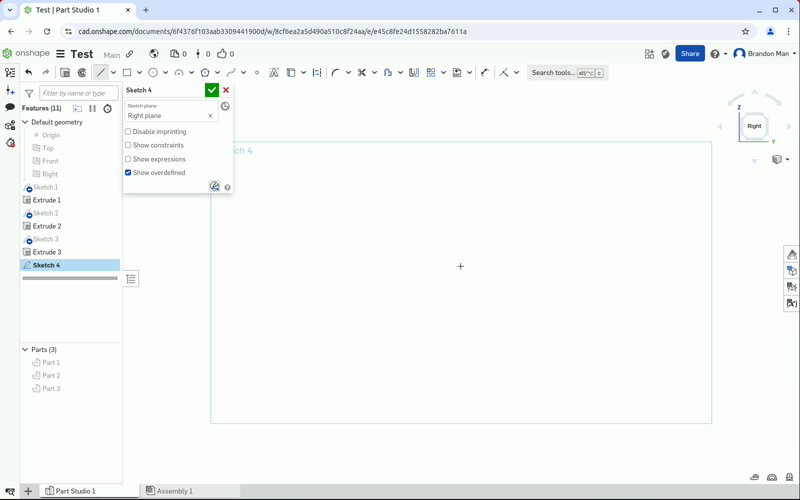
click(460, 265)
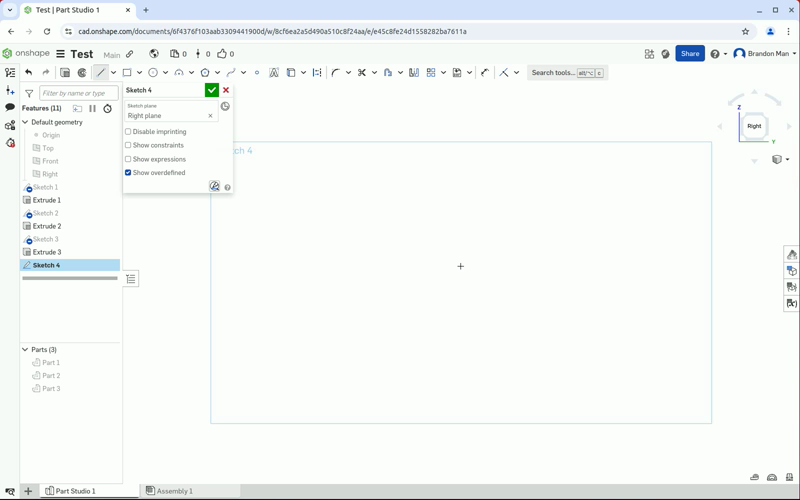
key_up(shift)
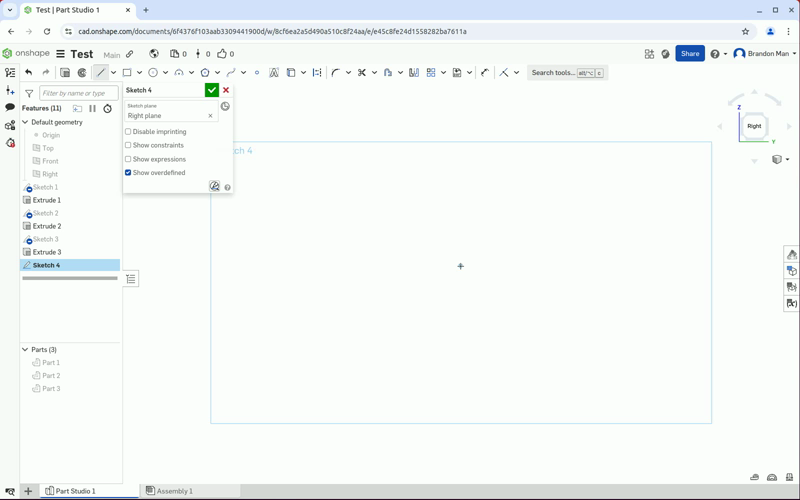
key_down(shift)
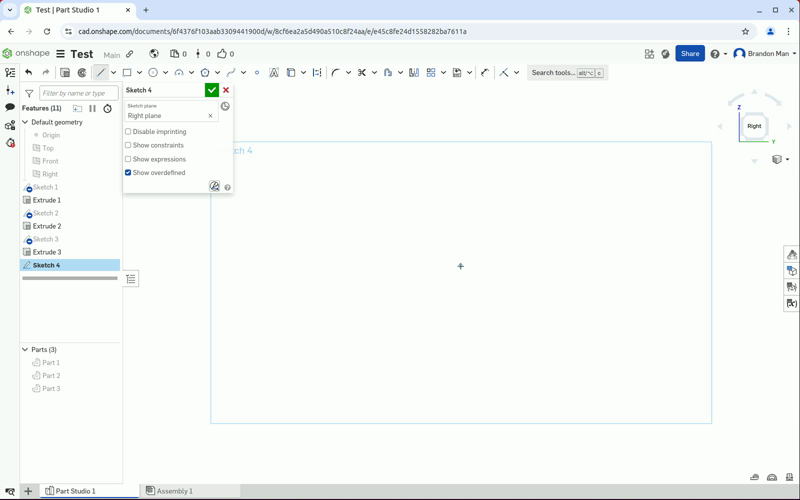
mouse_move(513, 170)
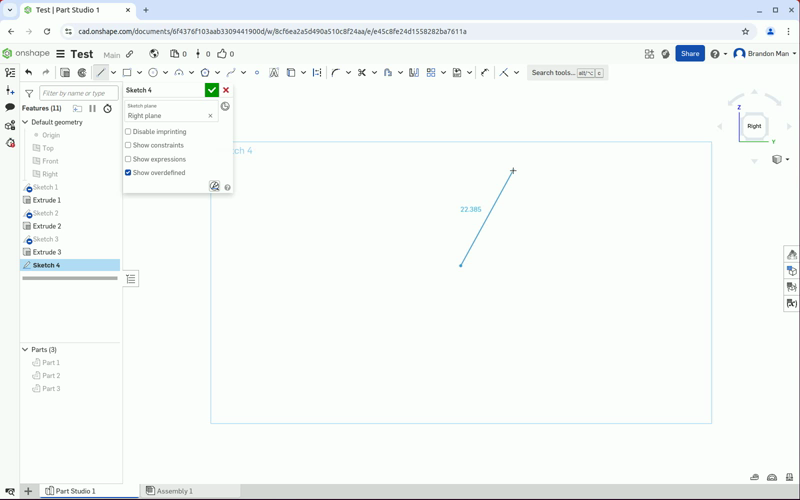
click(513, 170)
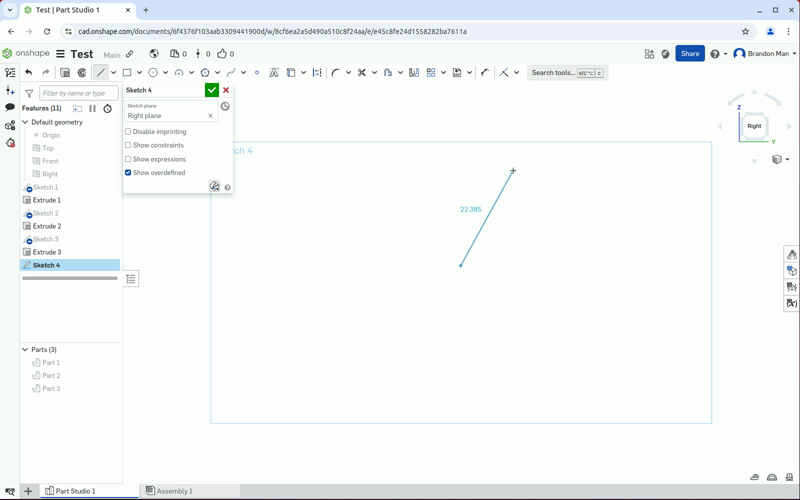
key_up(shift)
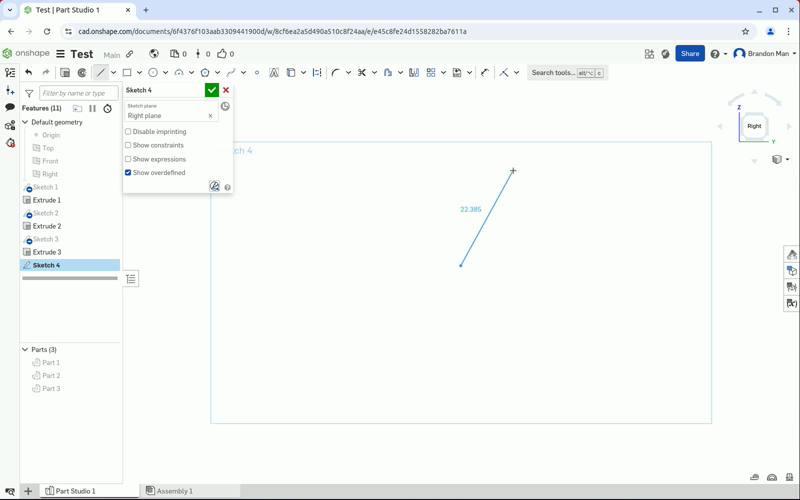
key_down(shift)
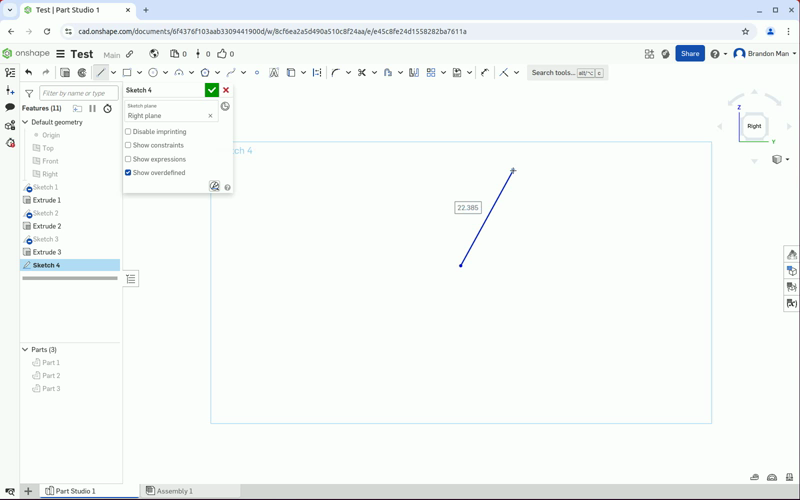
mouse_move(543, 170)
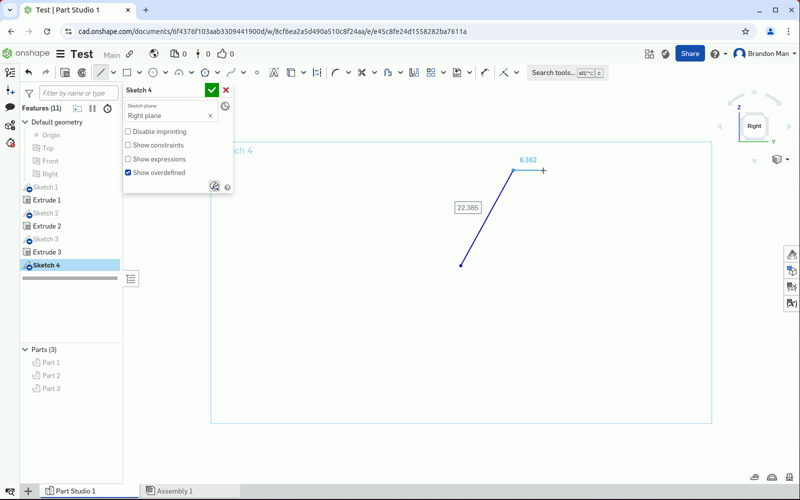
mouse_move(460, 170)
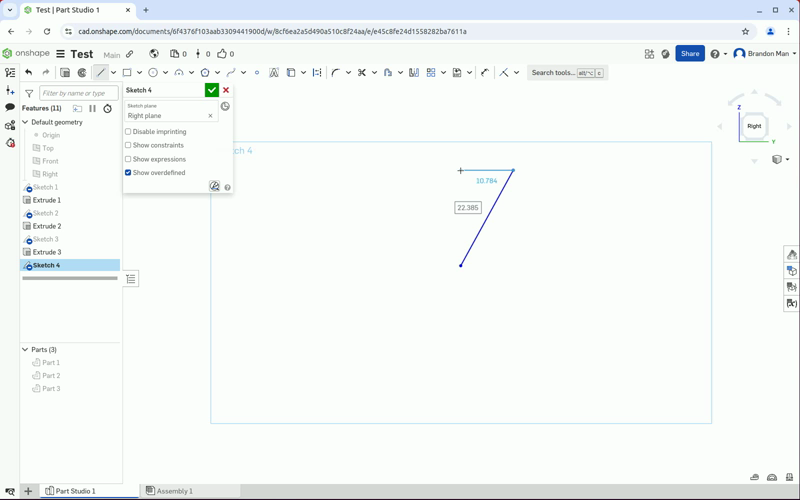
click(460, 170)
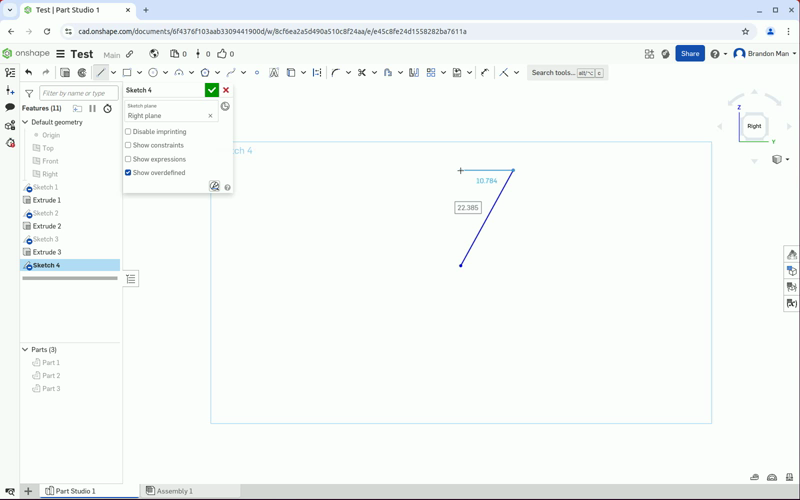
key_up(shift)
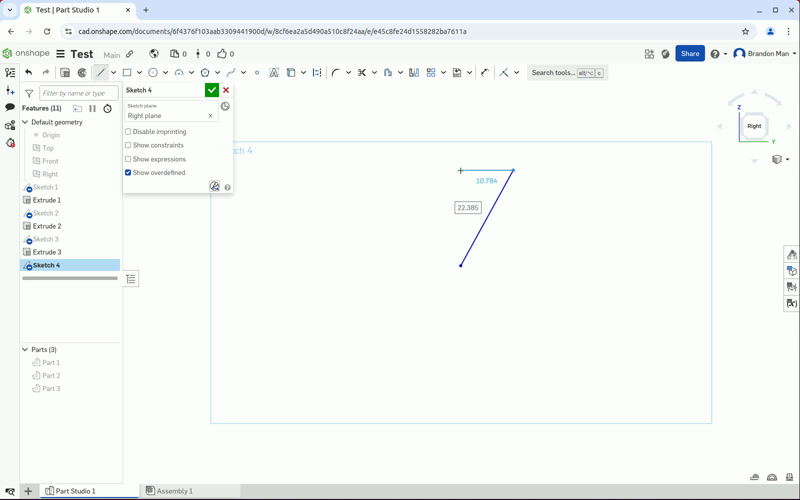
key_down(shift)
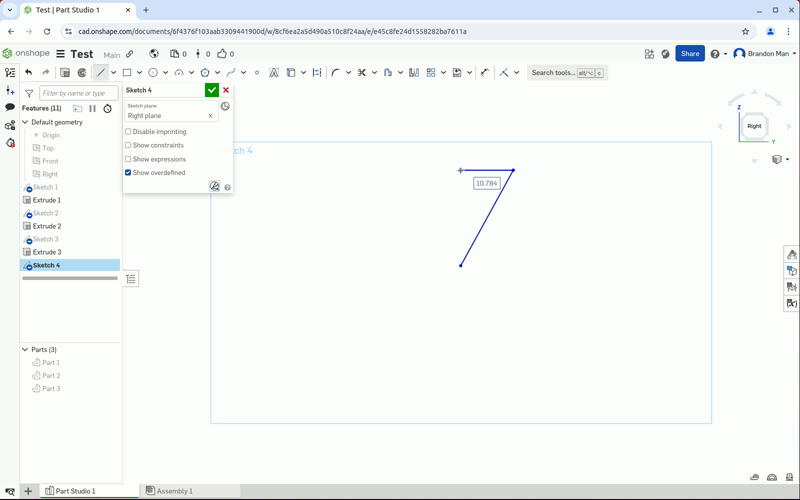
mouse_move(460, 265)
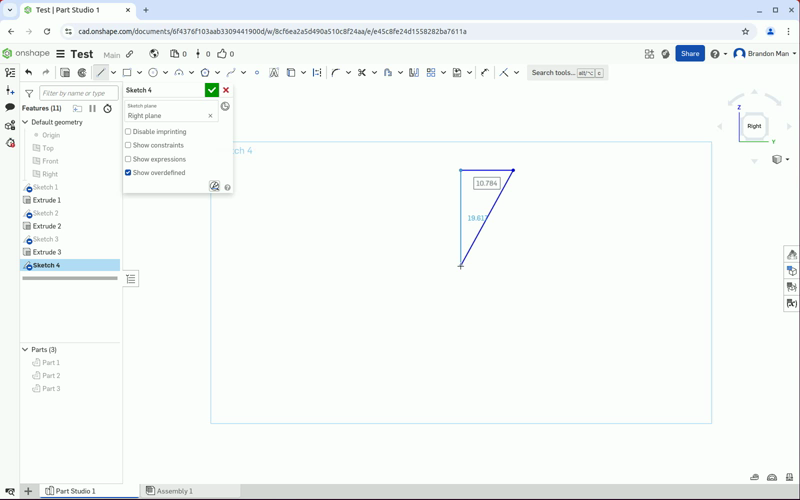
key_up(shift)
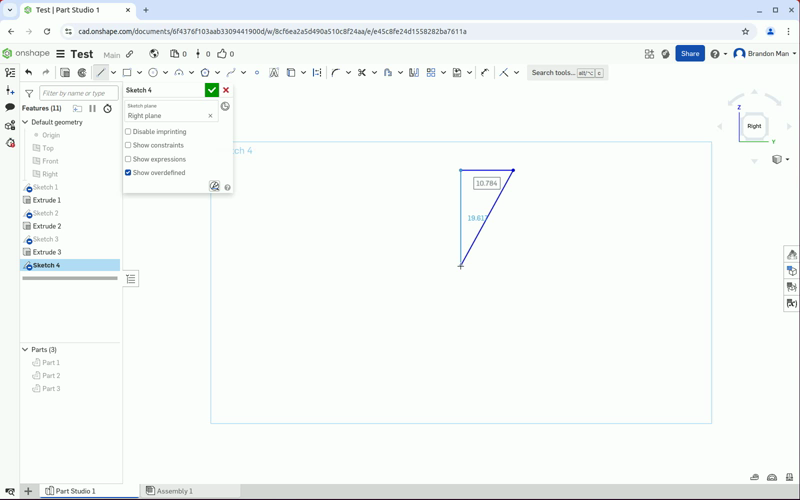
click(460, 265)
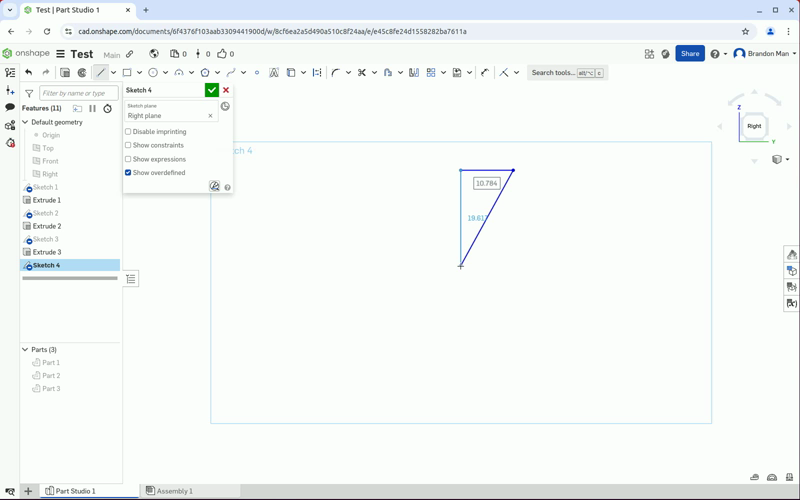
key(esc)
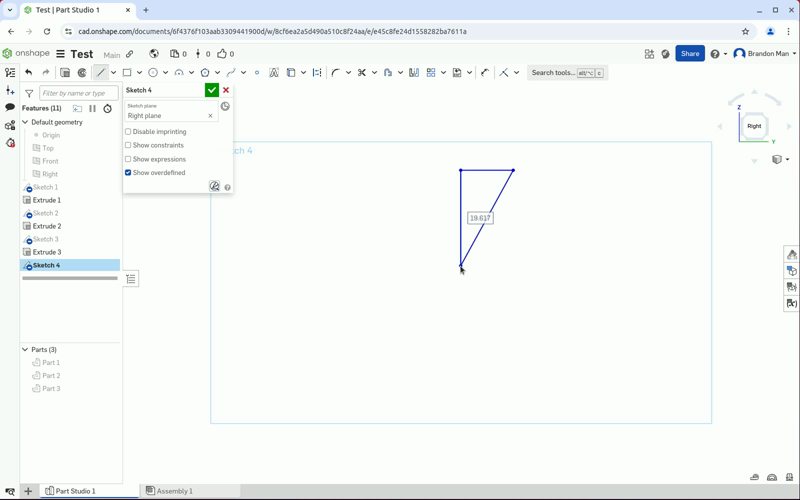
mouse_move(468, 234)
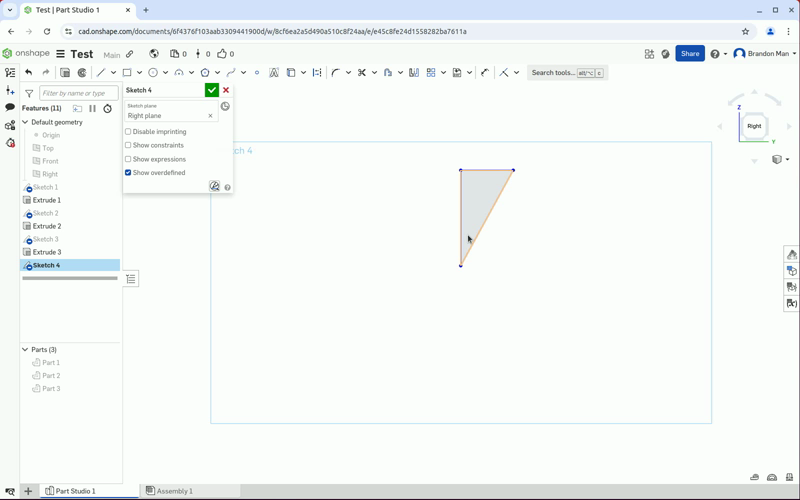
click(468, 234)
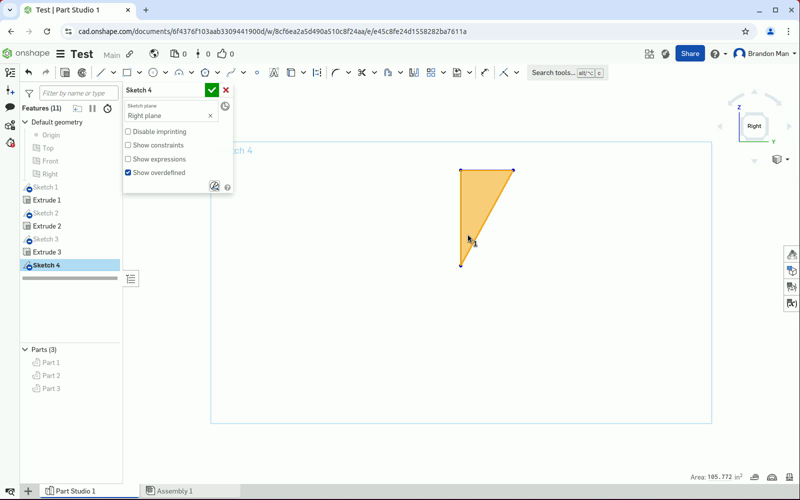
mouse_move(73, 352)
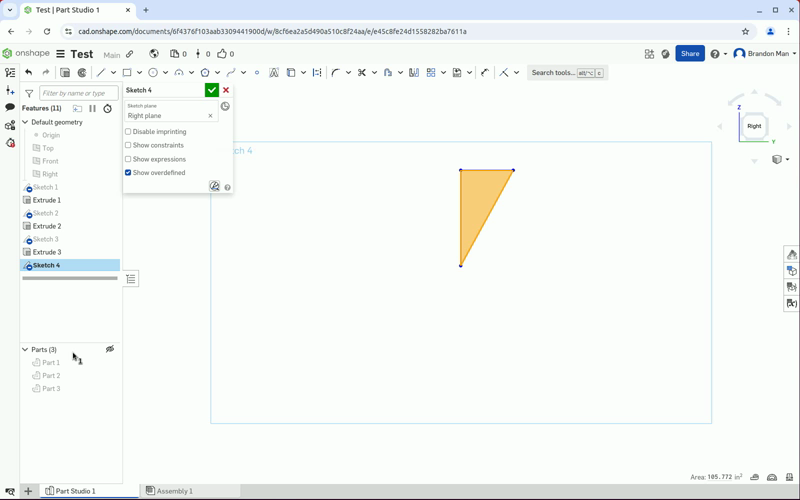
key(shift+y)
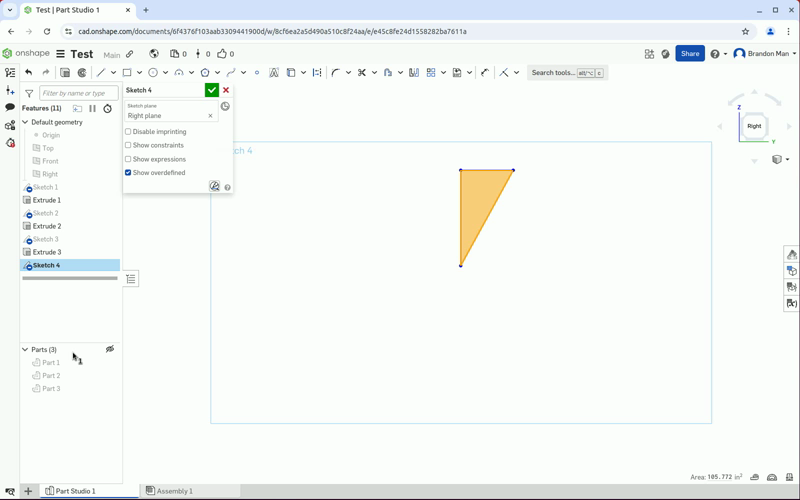
key(shift+e)
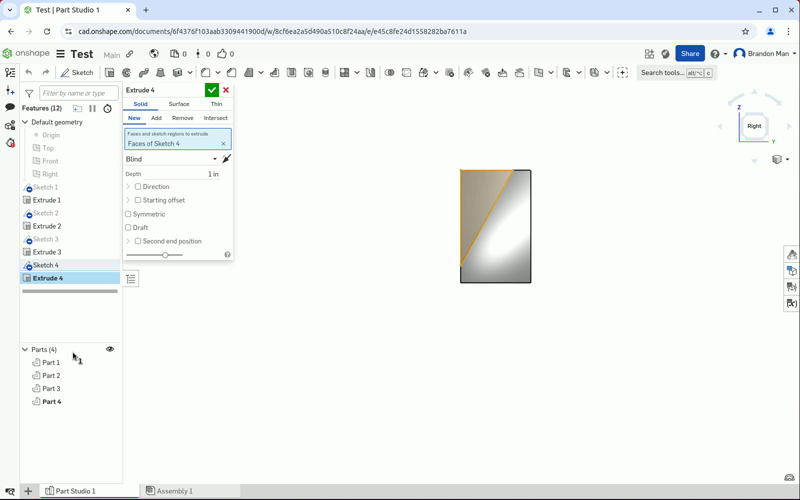
mouse_move(143, 106)
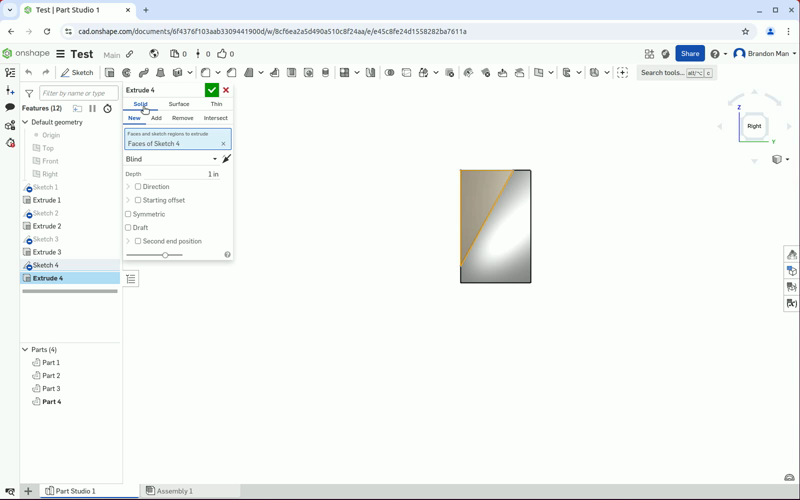
click(143, 106)
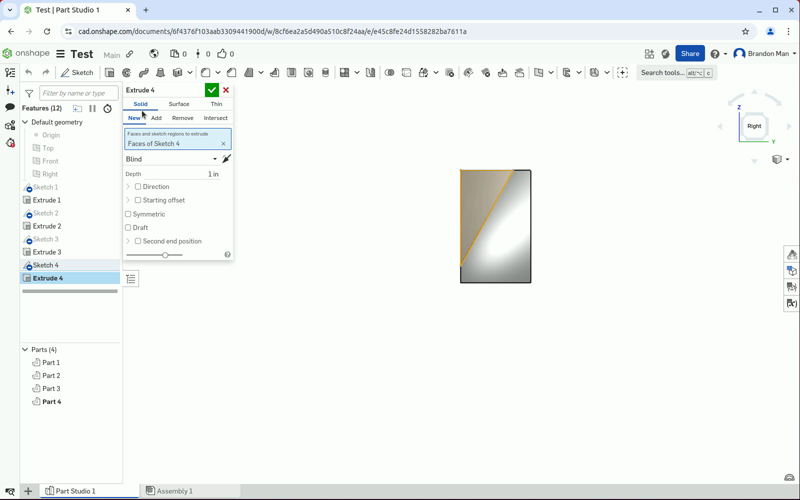
mouse_move(137, 120)
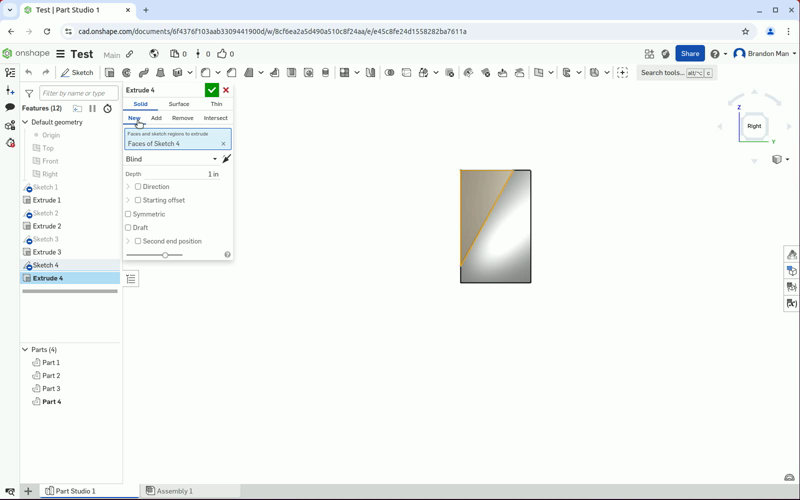
click(137, 120)
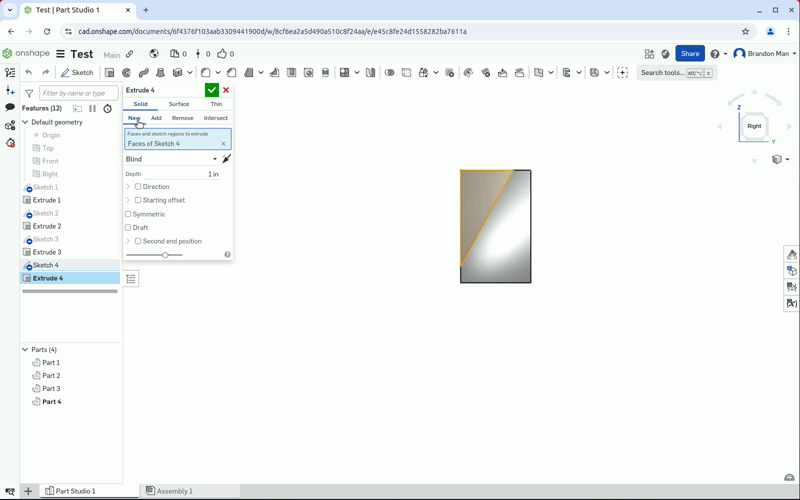
key(tab, 4)
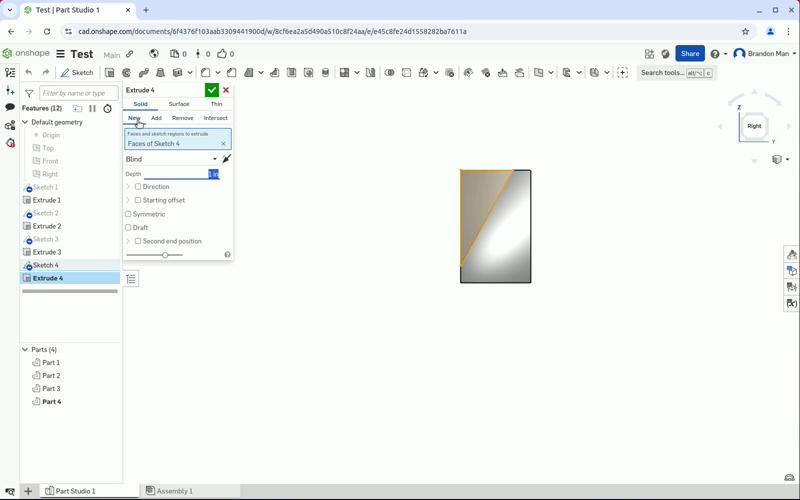
text(7.221)
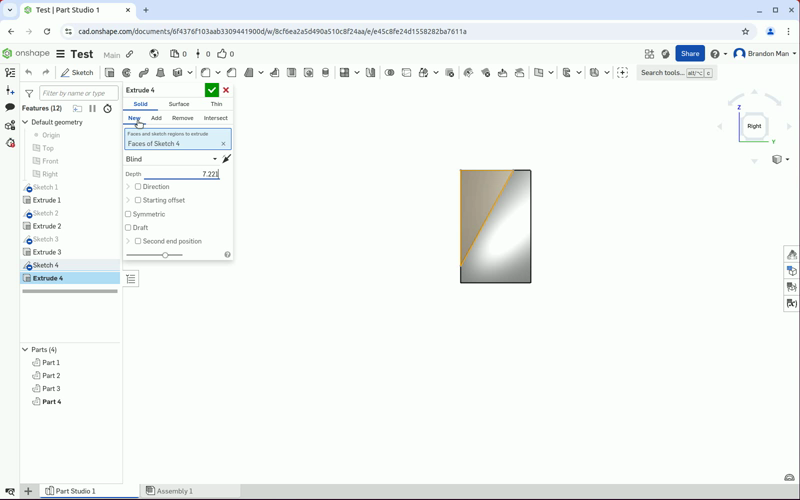
key(enter)
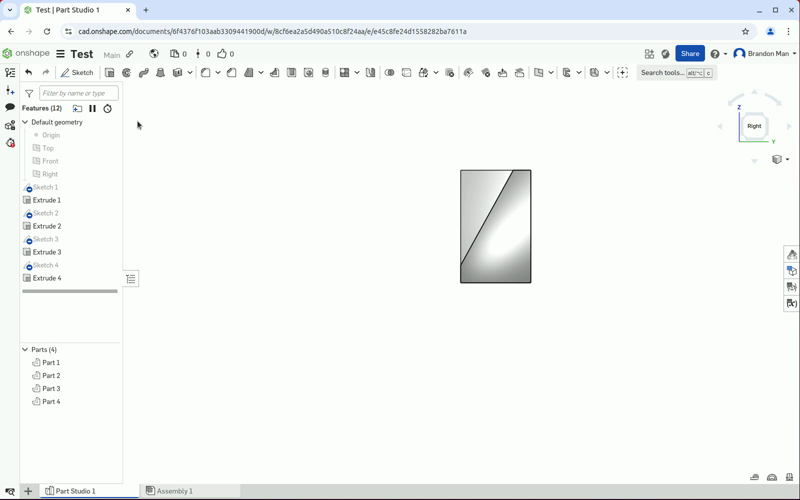
key(shift+h)
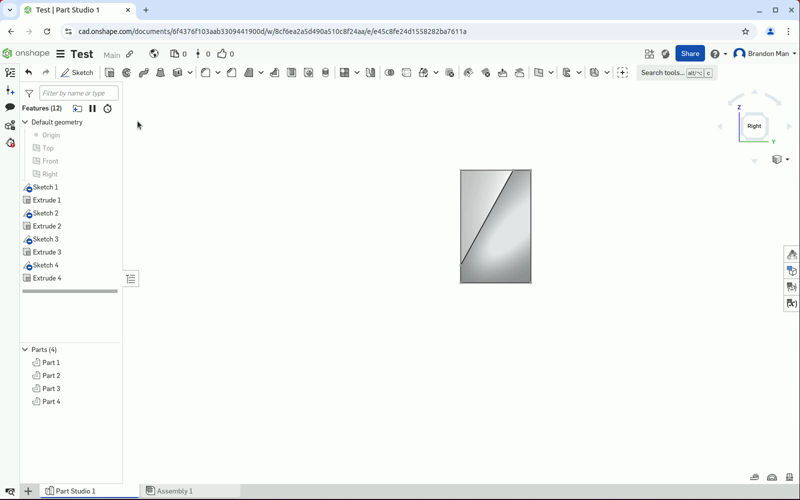
key(shift+h)
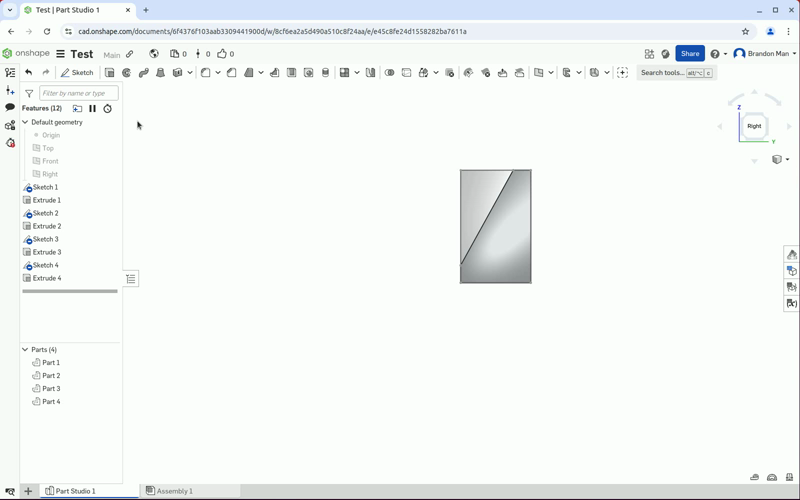
key(shift+7)
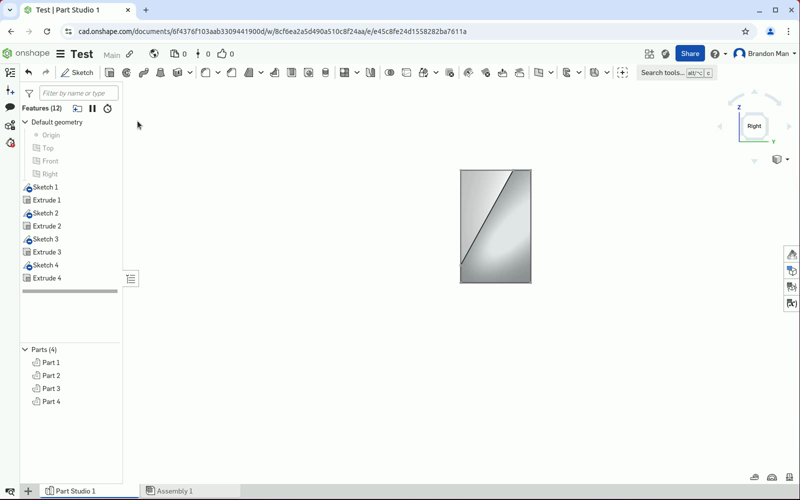
key(right, 2)
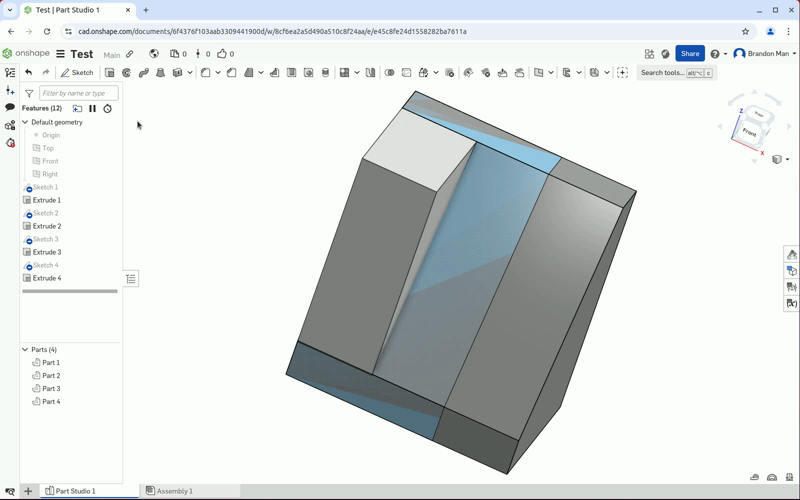
key(down, 2)
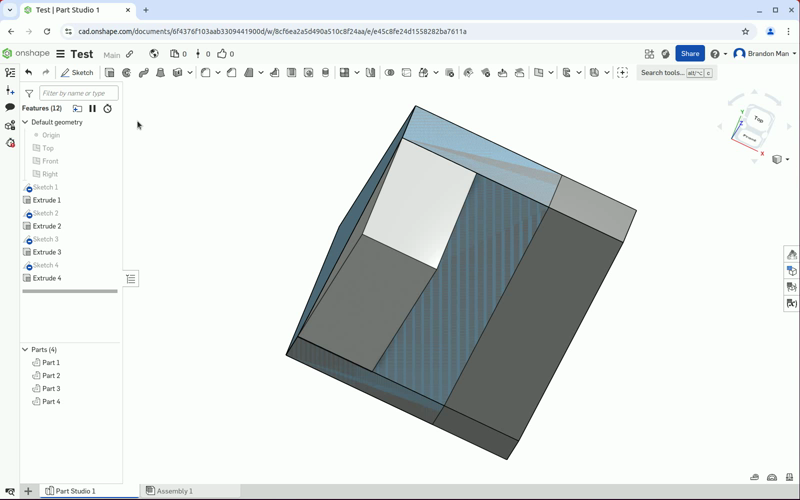
key(up, 2)
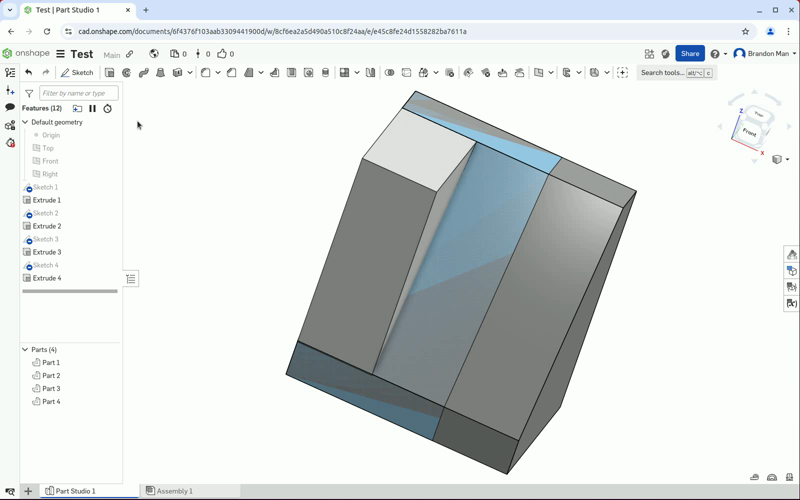
key(left, 2)
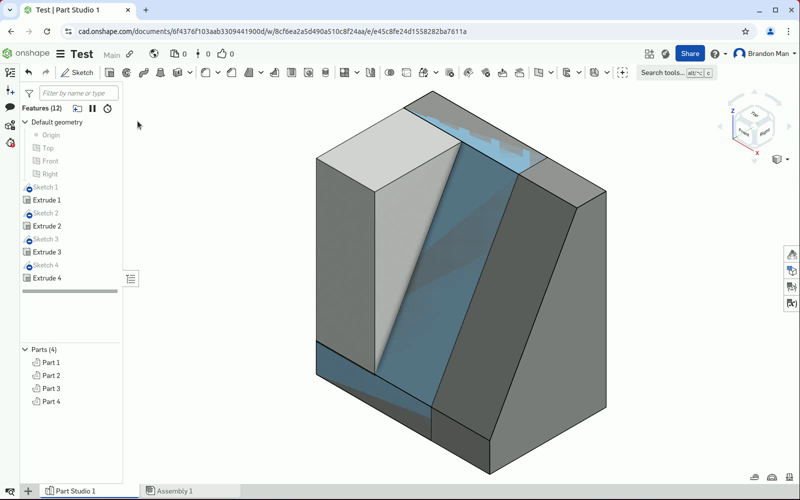
mouse_move(73, 189)
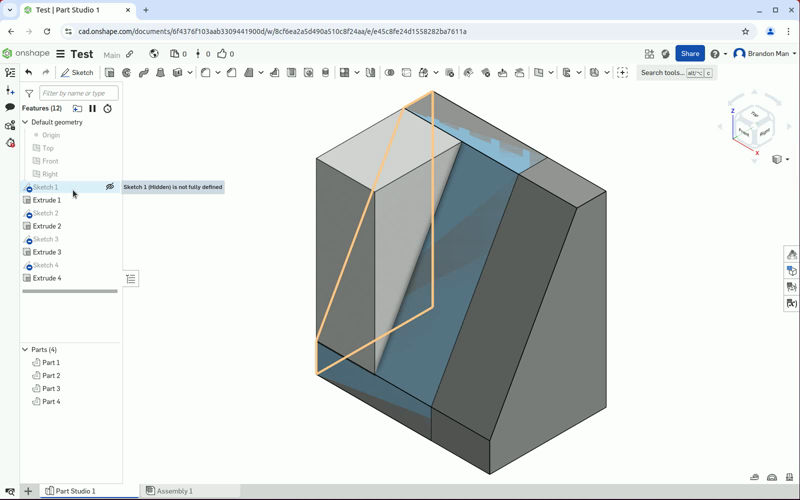
click(73, 189)